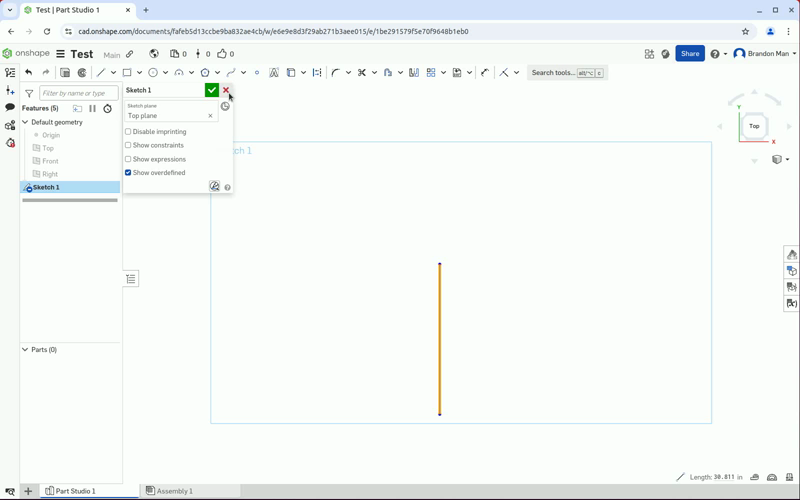
key(shift+h)
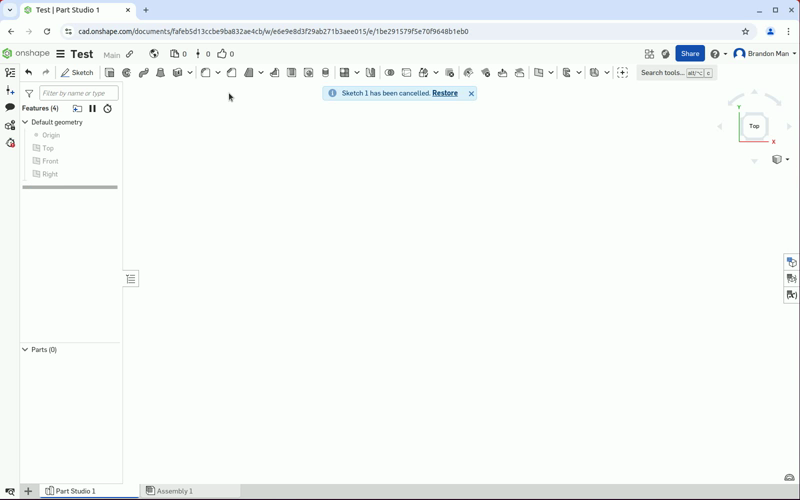
mouse_move(73, 352)
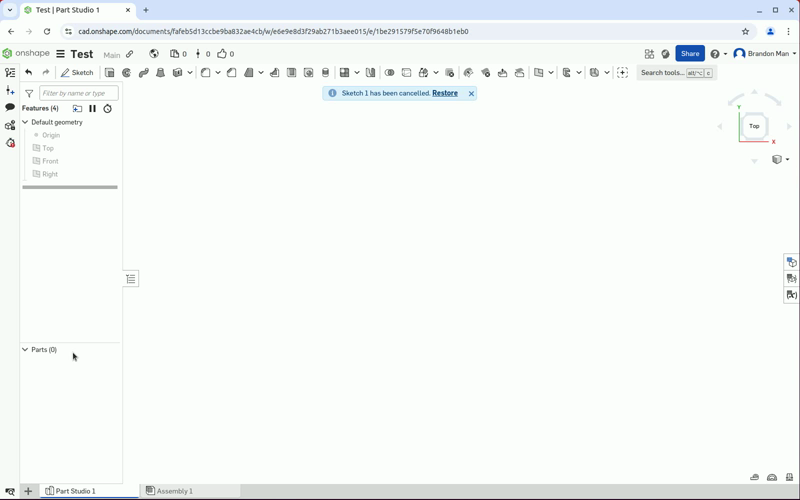
key(y)
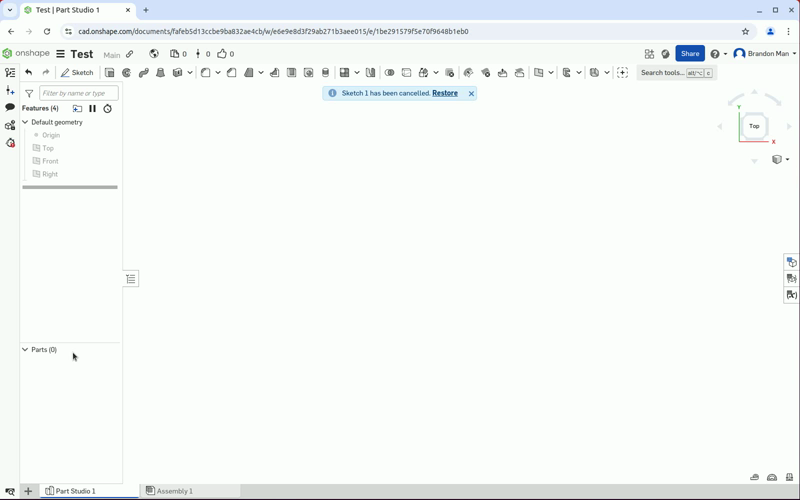
key(shift+p)
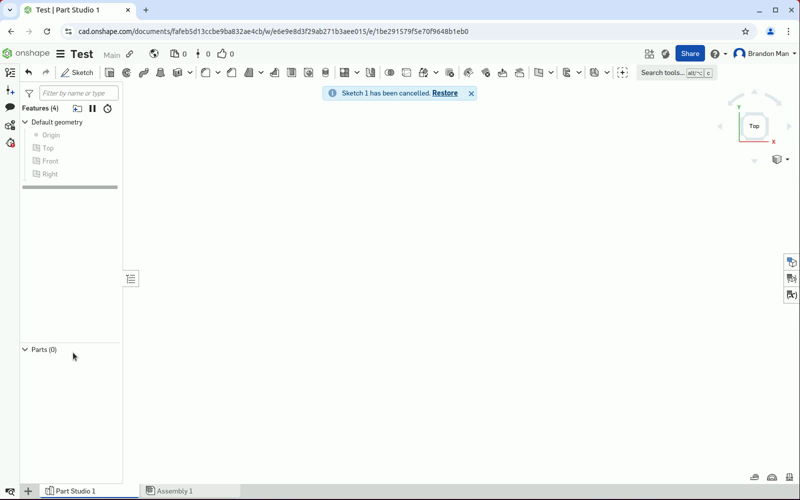
key(space)
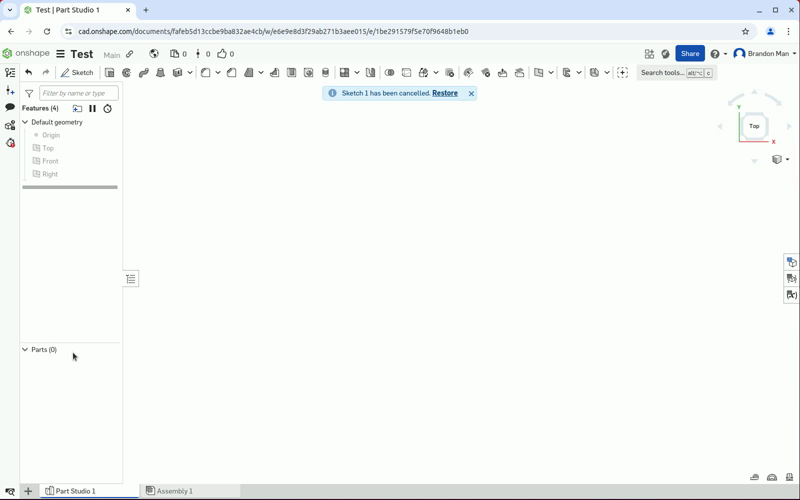
key_down(shift)
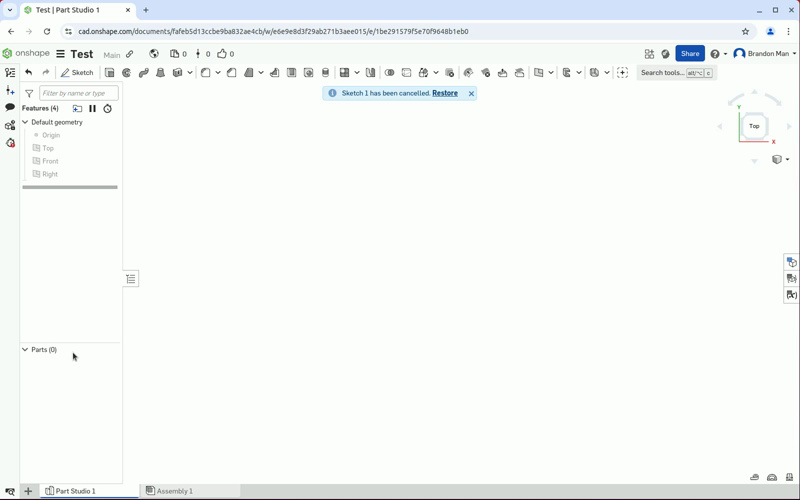
key(up)
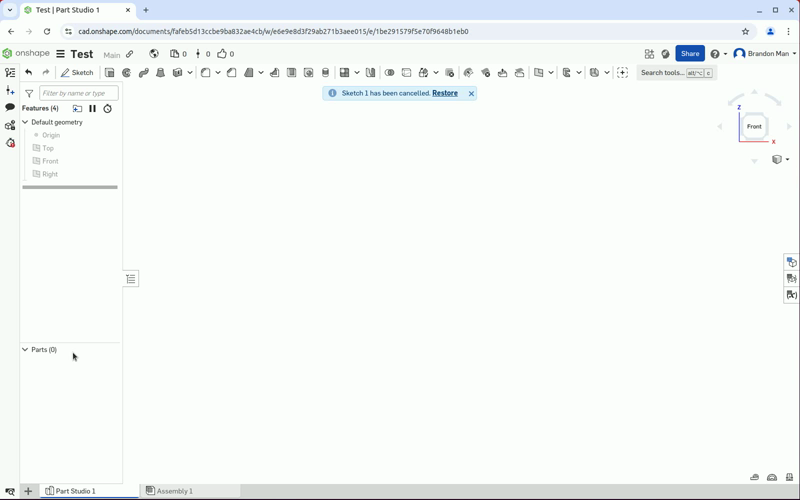
key_up(shift)
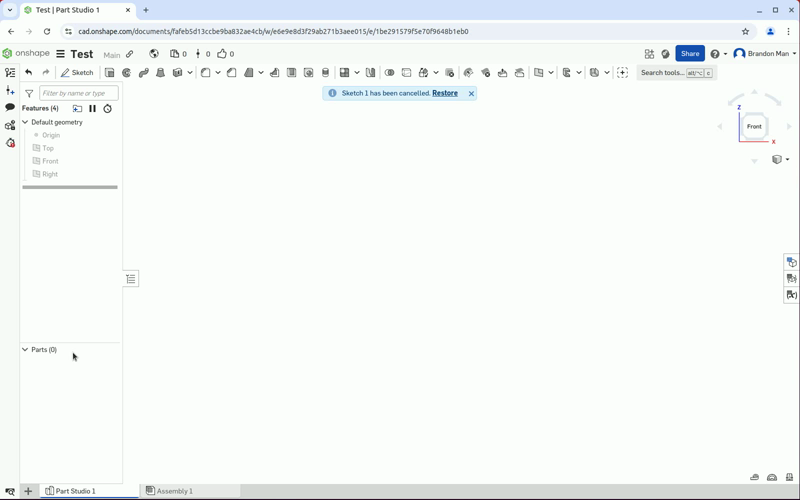
mouse_move(73, 352)
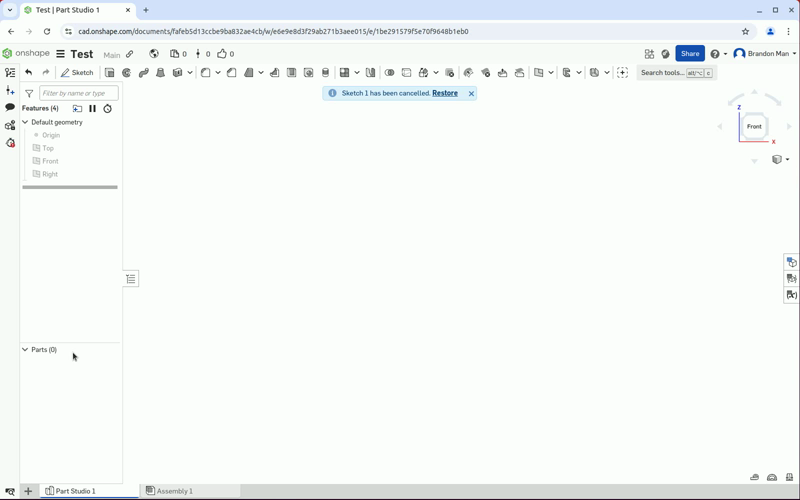
key(shift+y)
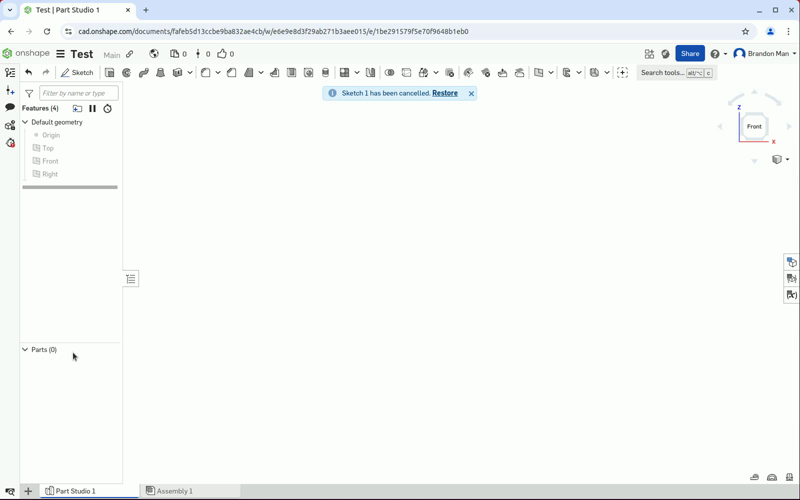
key(shift+s)
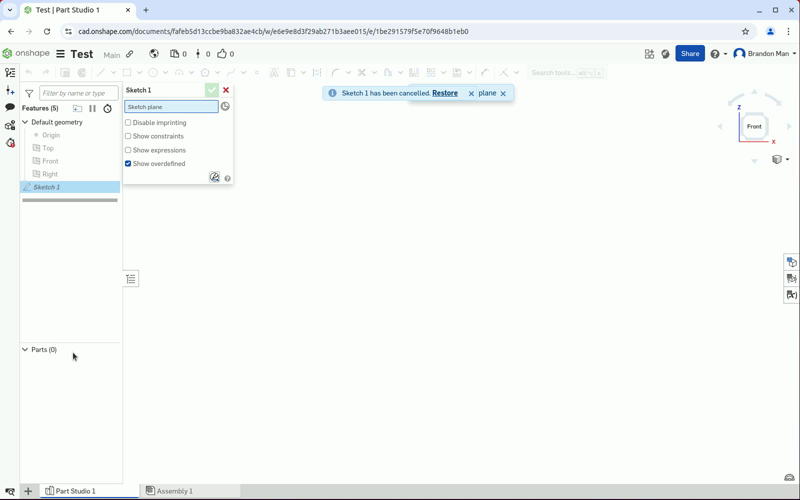
mouse_move(73, 163)
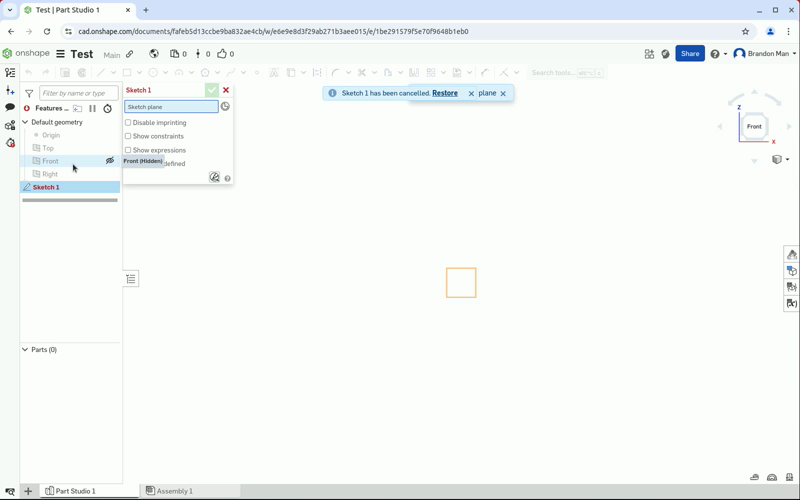
click(73, 163)
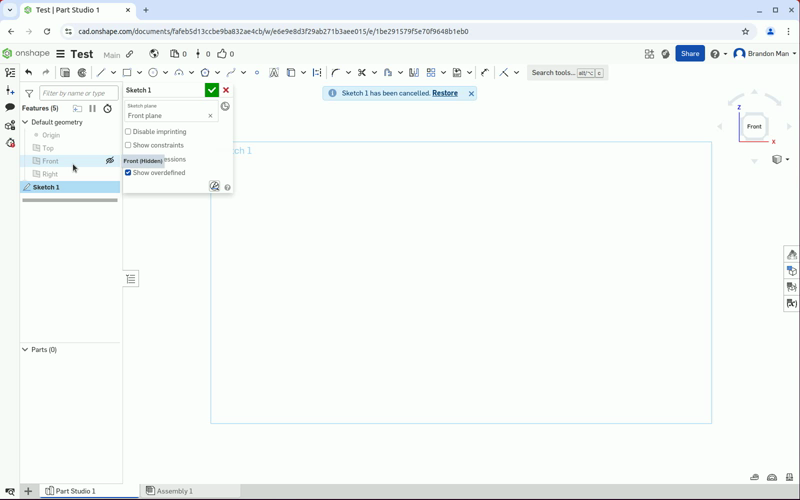
mouse_move(73, 352)
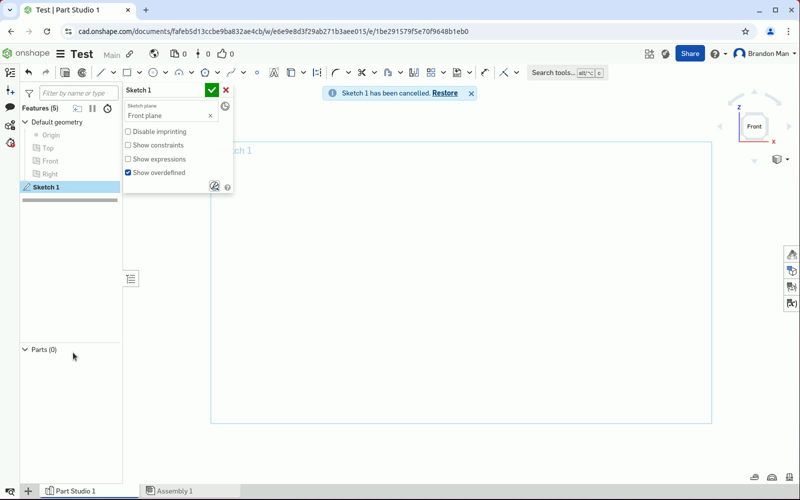
key(y)
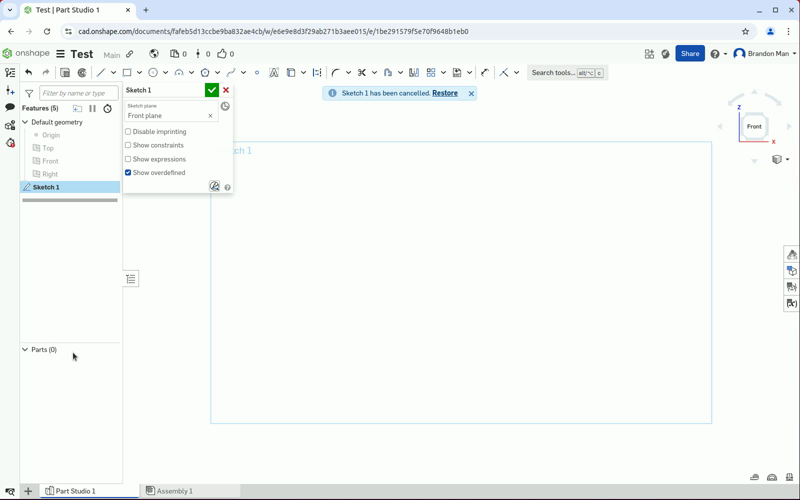
key(l)
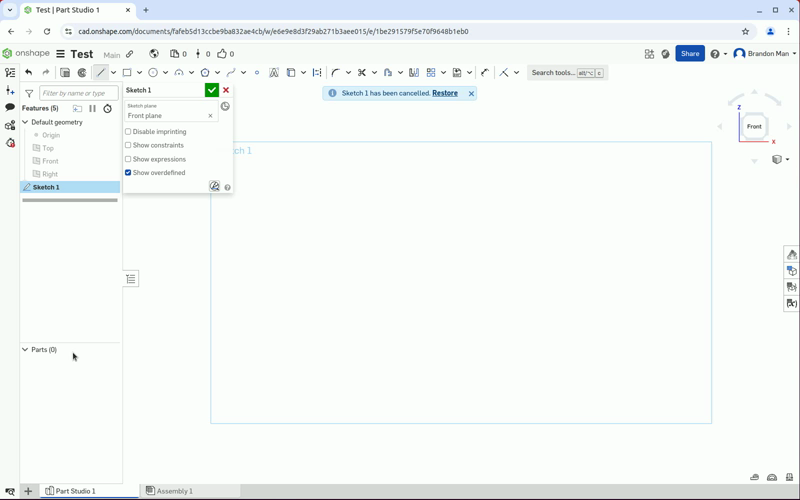
key_down(shift)
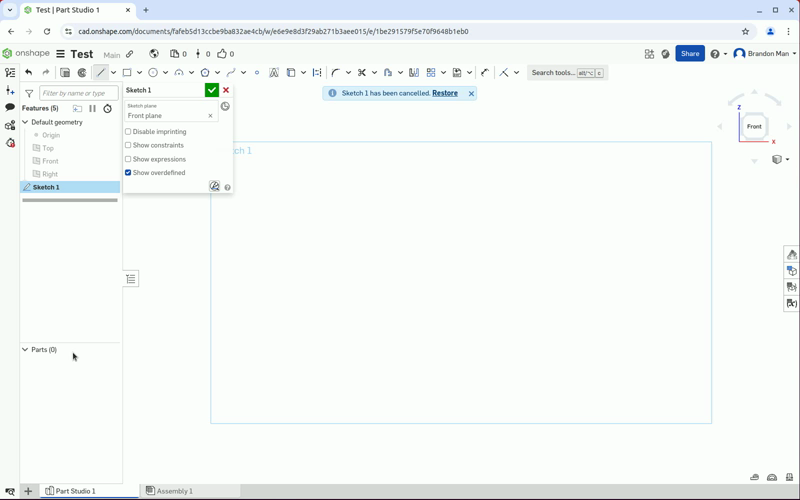
mouse_move(460, 282)
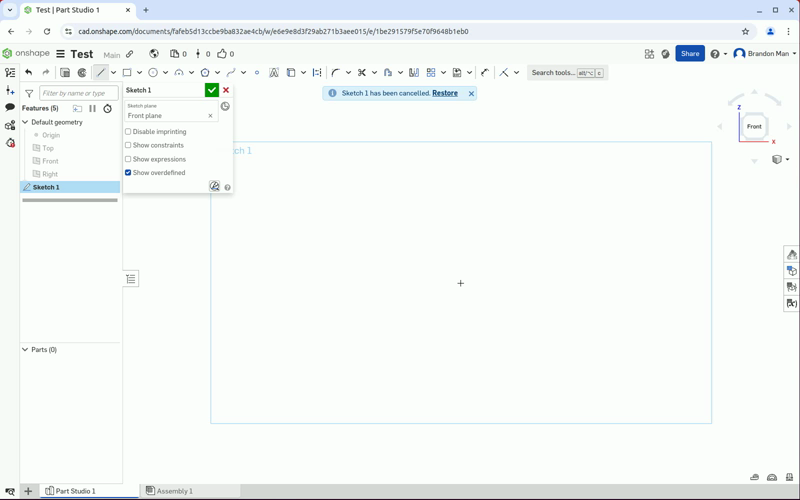
click(460, 282)
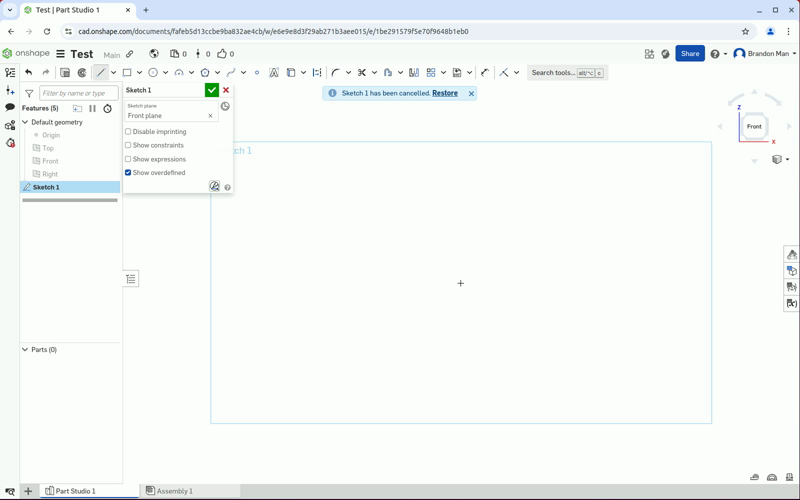
key_up(shift)
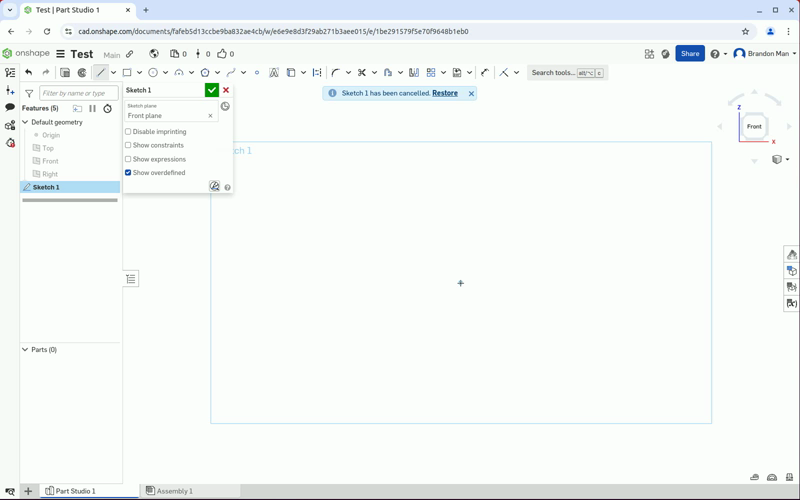
key_down(shift)
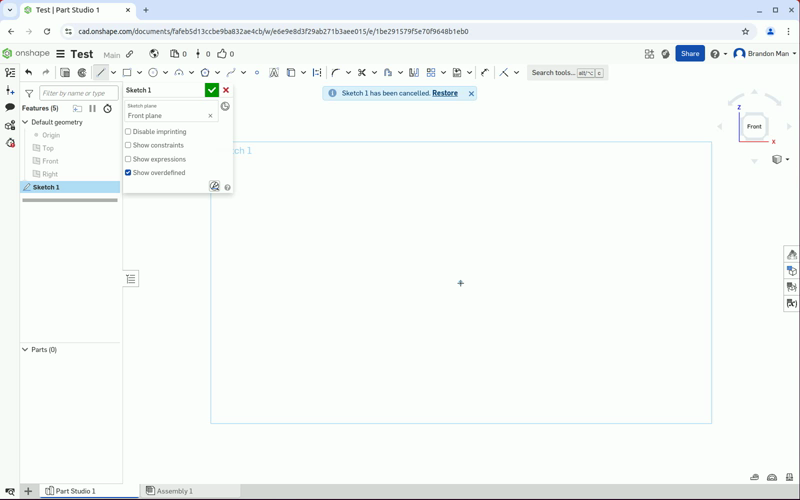
mouse_move(523, 282)
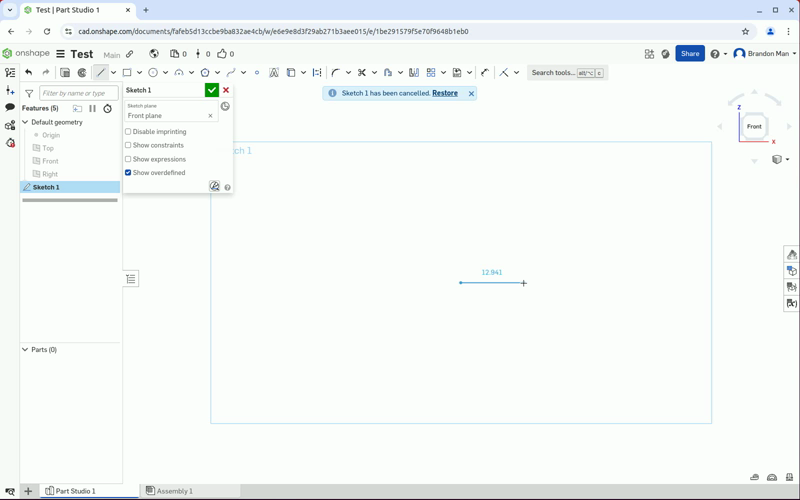
click(523, 282)
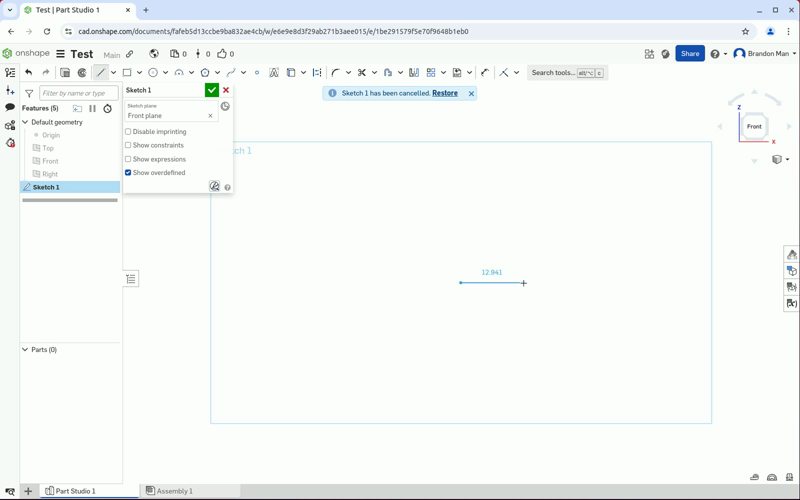
key_up(shift)
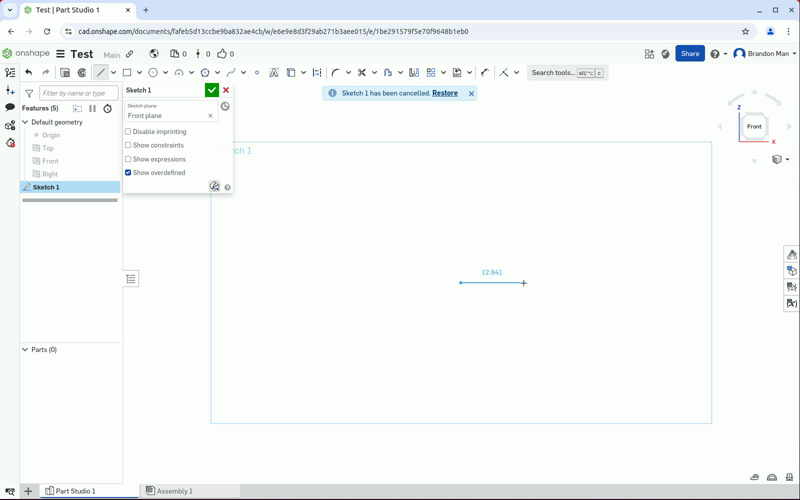
key_down(shift)
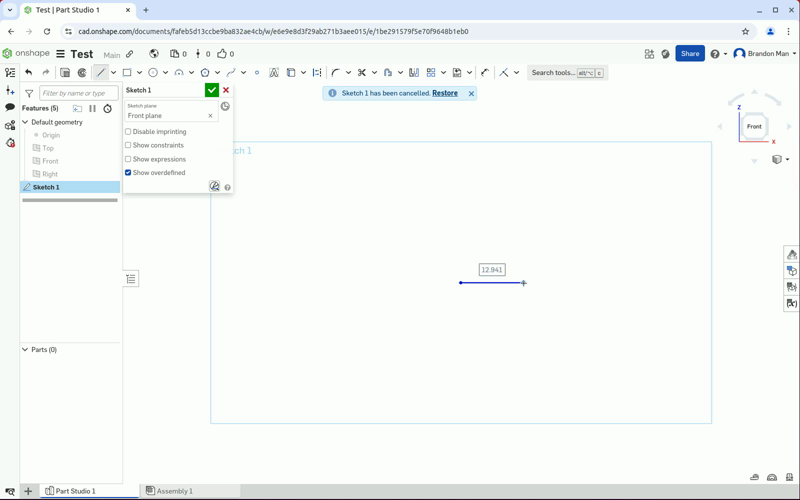
mouse_move(553, 282)
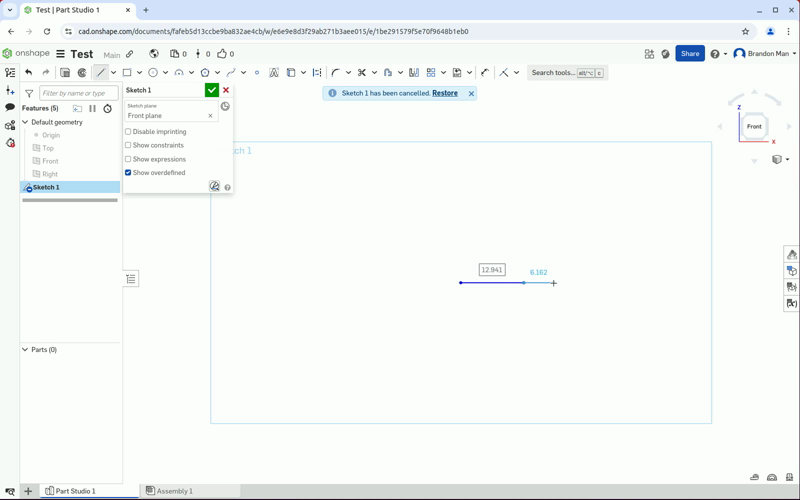
mouse_move(573, 282)
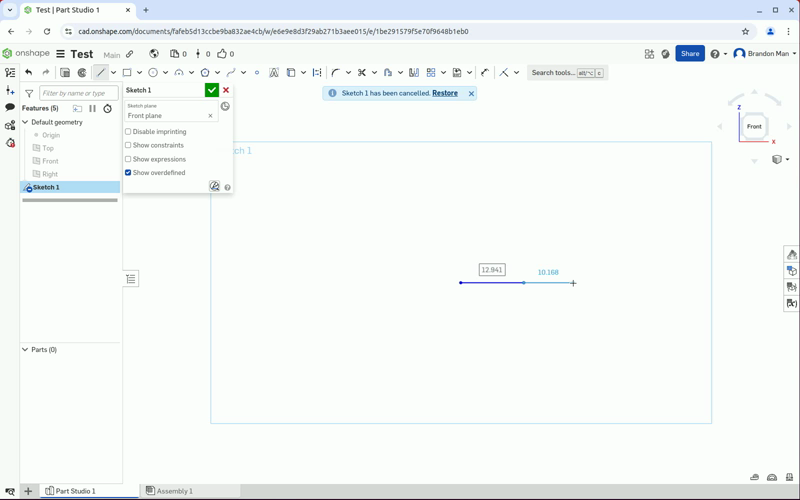
click(573, 282)
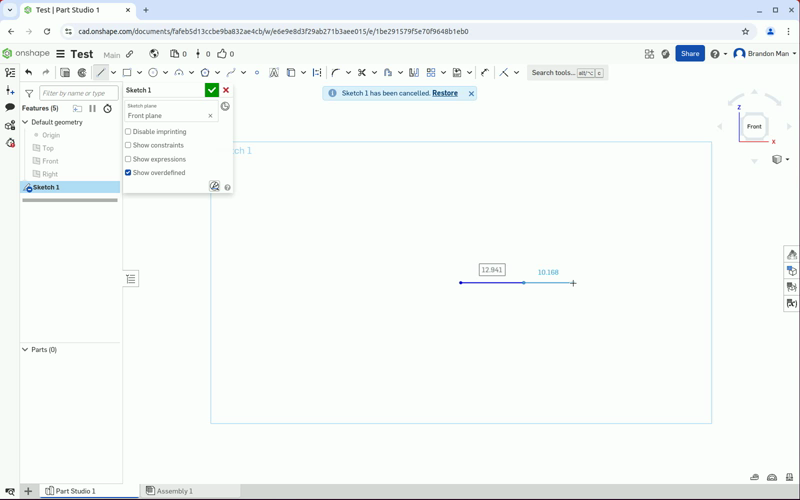
key_up(shift)
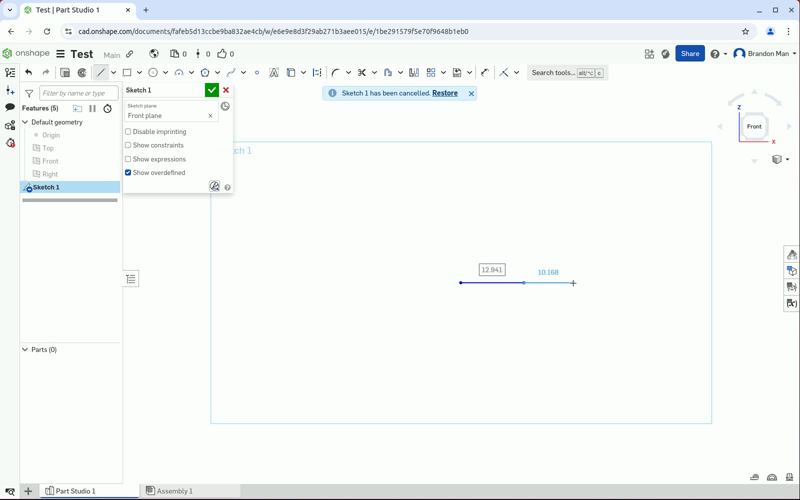
key_down(shift)
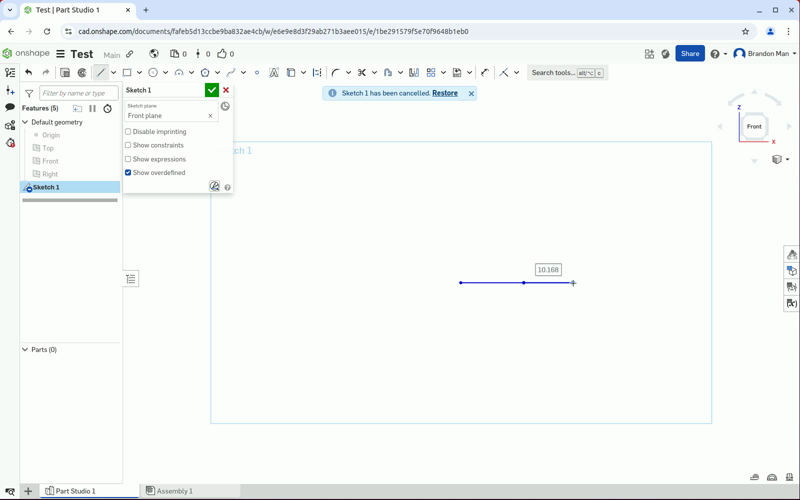
mouse_move(589, 282)
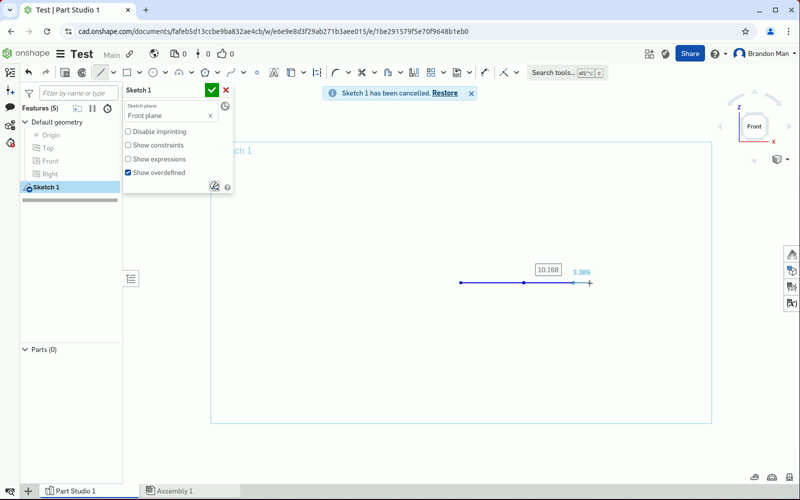
mouse_move(573, 245)
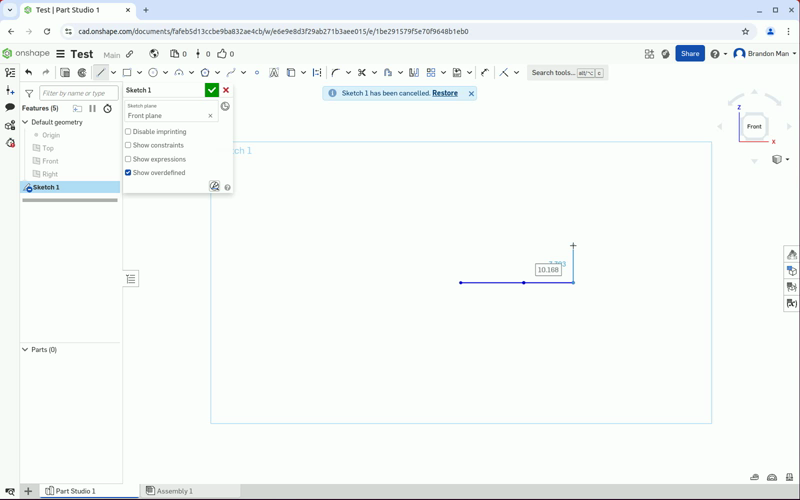
click(573, 245)
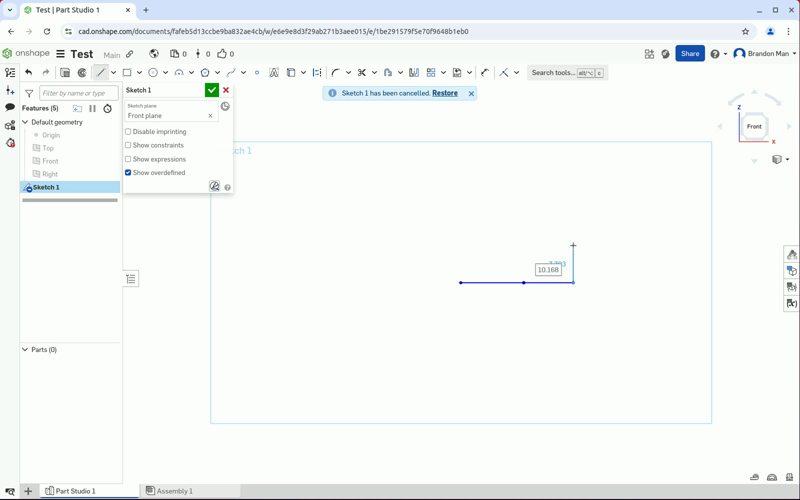
key_up(shift)
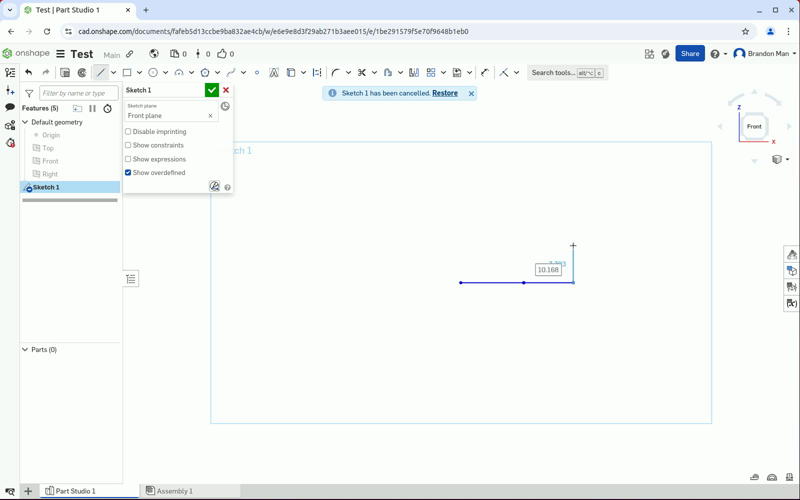
key_down(shift)
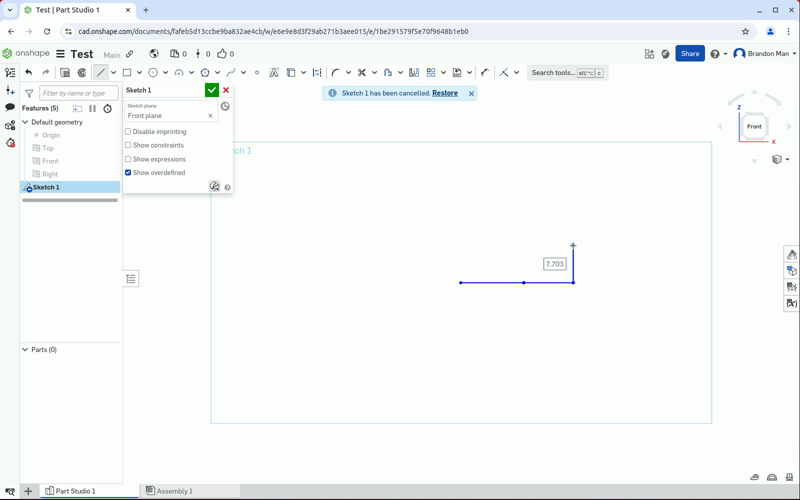
mouse_move(491, 223)
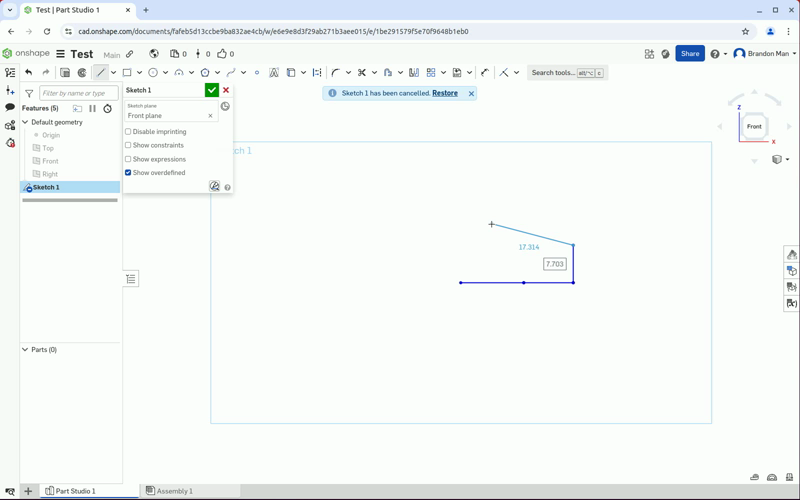
click(491, 223)
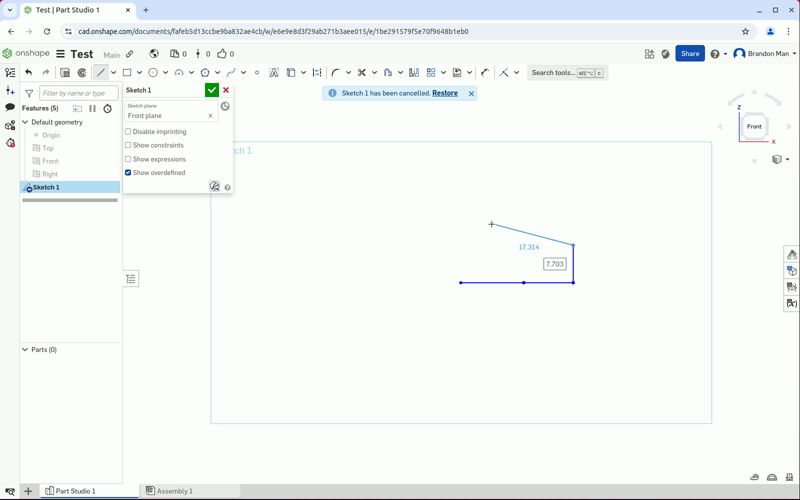
key_up(shift)
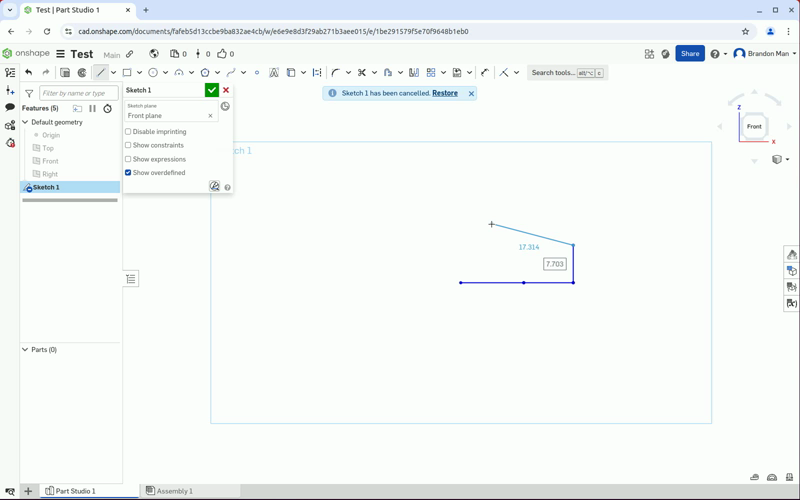
key_down(shift)
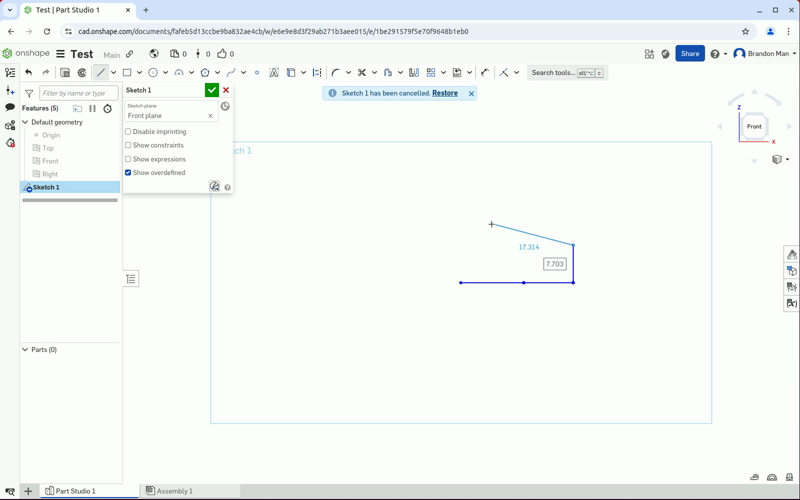
mouse_move(521, 223)
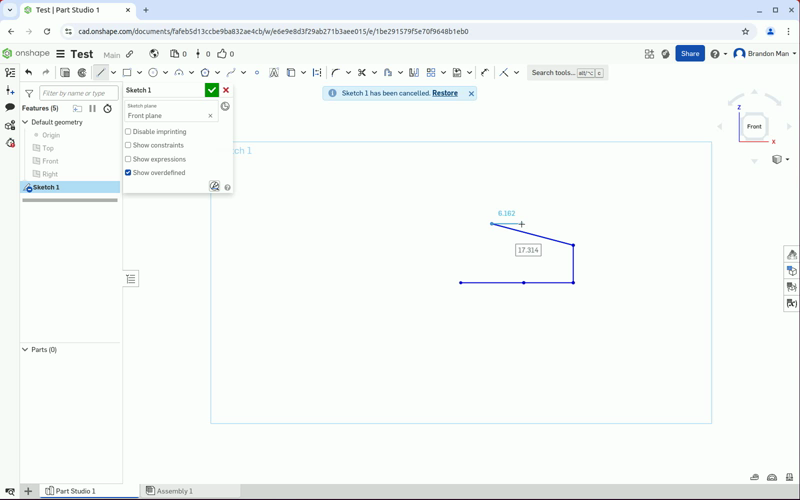
mouse_move(460, 223)
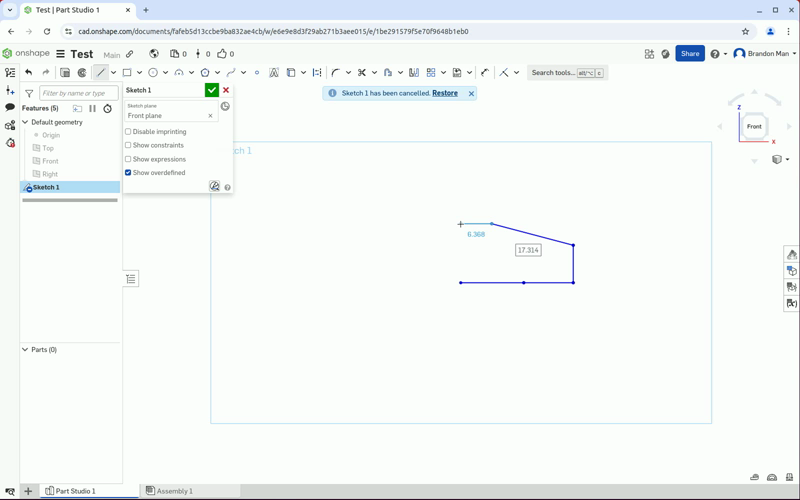
click(460, 223)
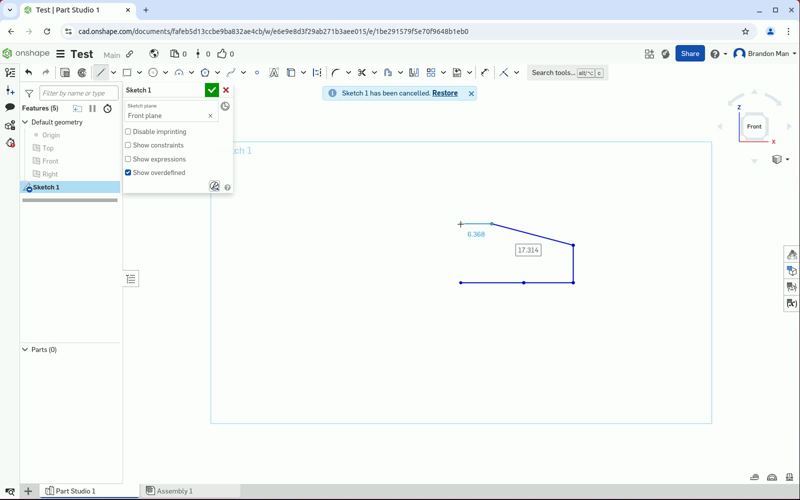
key_up(shift)
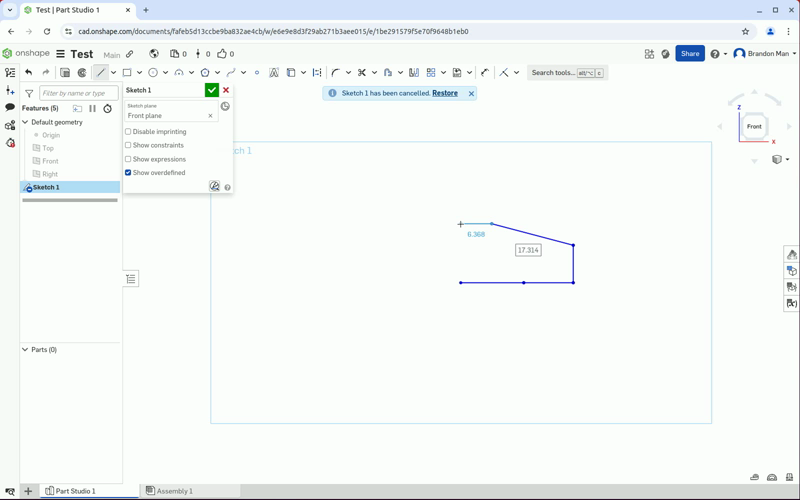
mouse_move(490, 223)
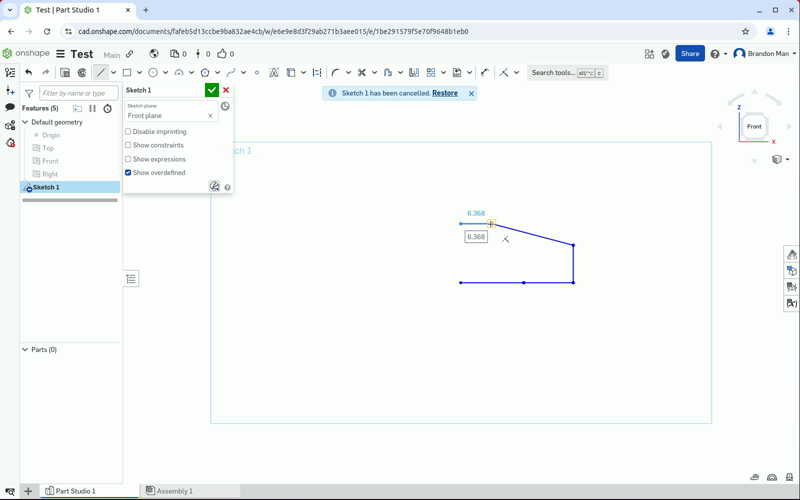
key_down(shift)
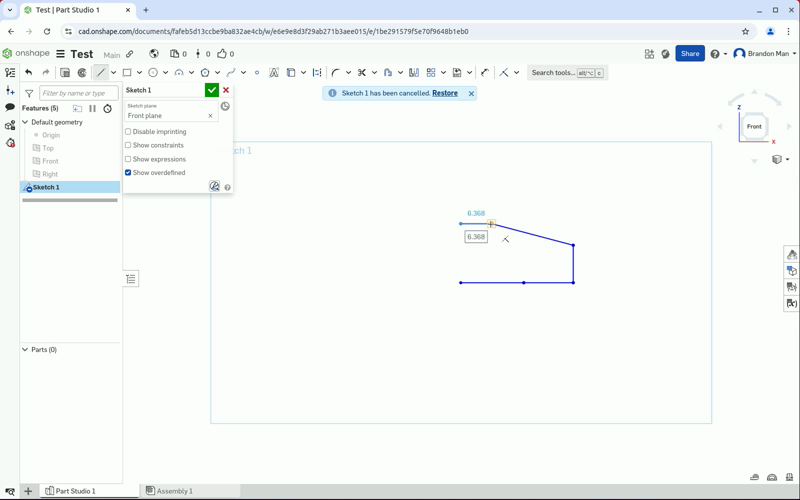
mouse_move(460, 282)
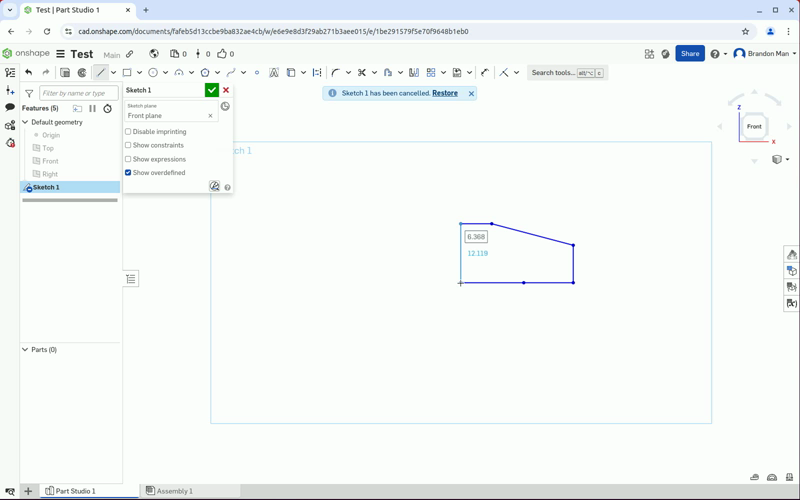
key_up(shift)
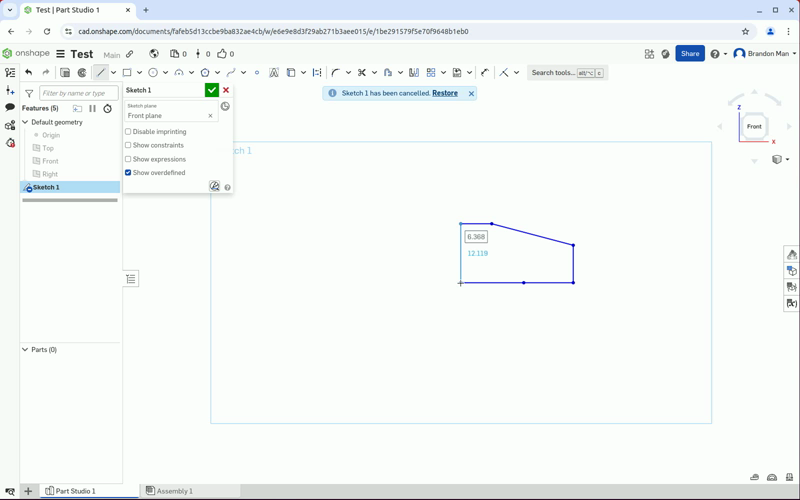
click(460, 282)
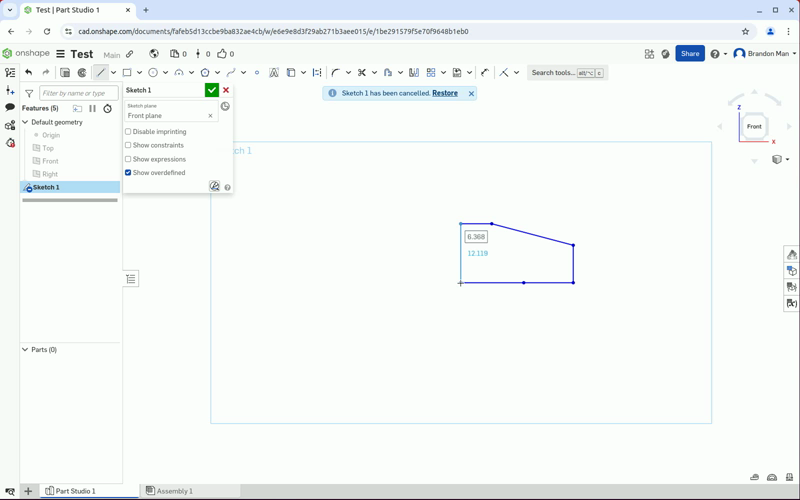
key(esc)
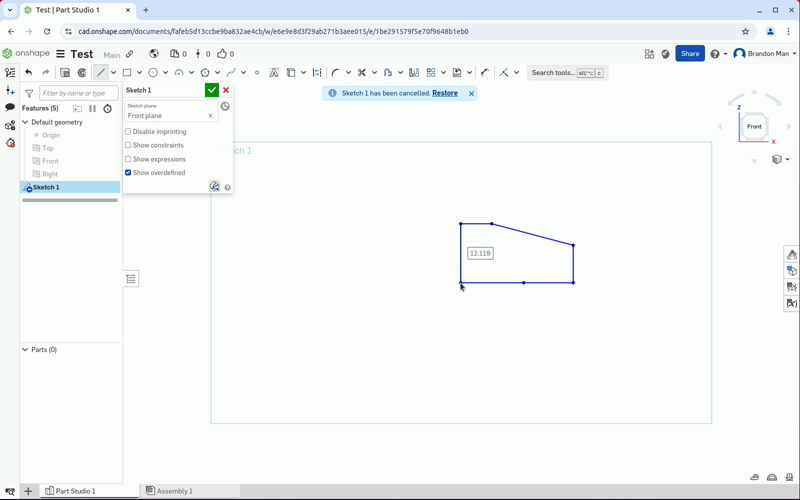
key(c)
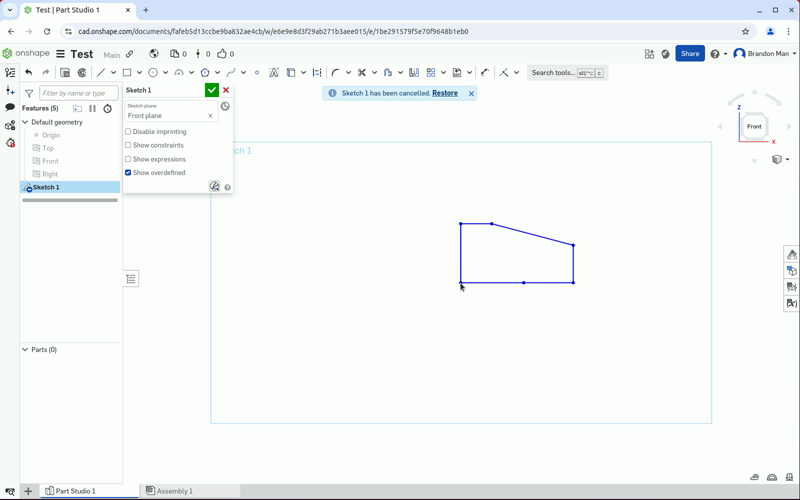
key_down(shift)
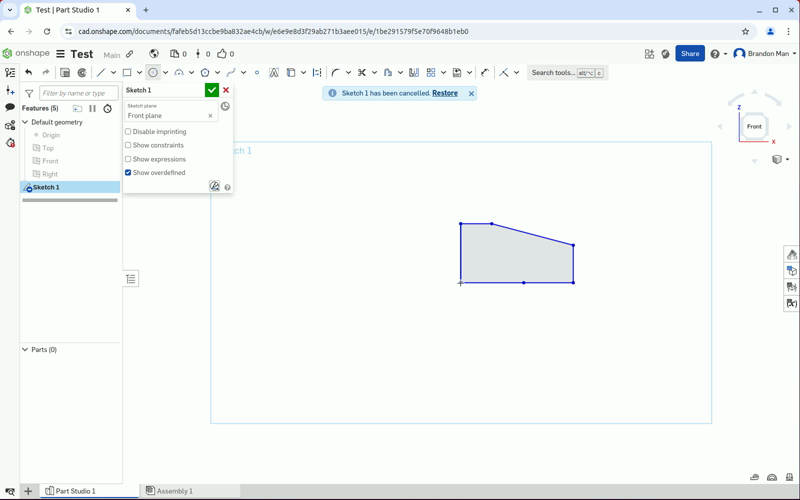
mouse_move(554, 264)
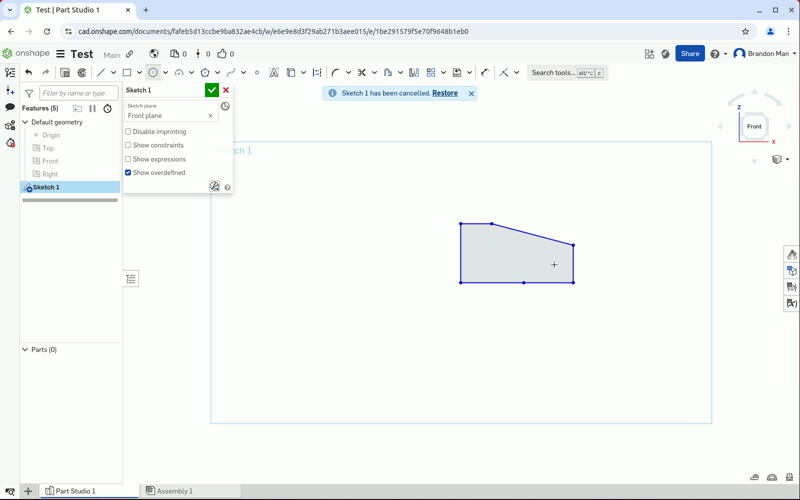
click(554, 264)
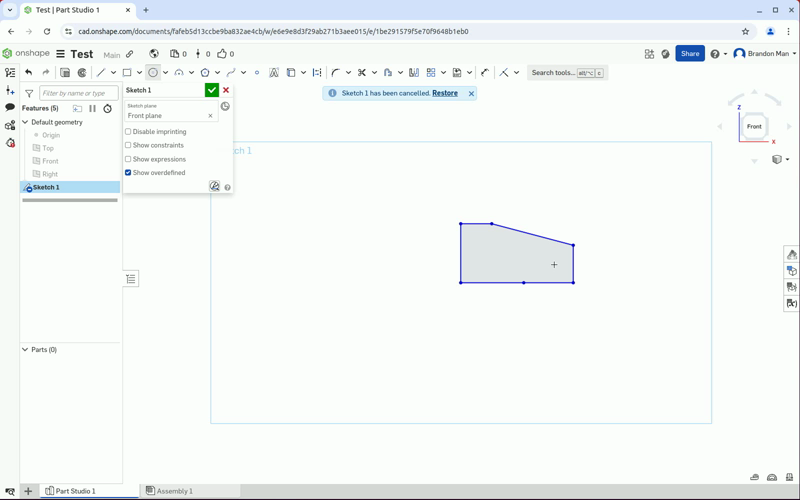
key_up(shift)
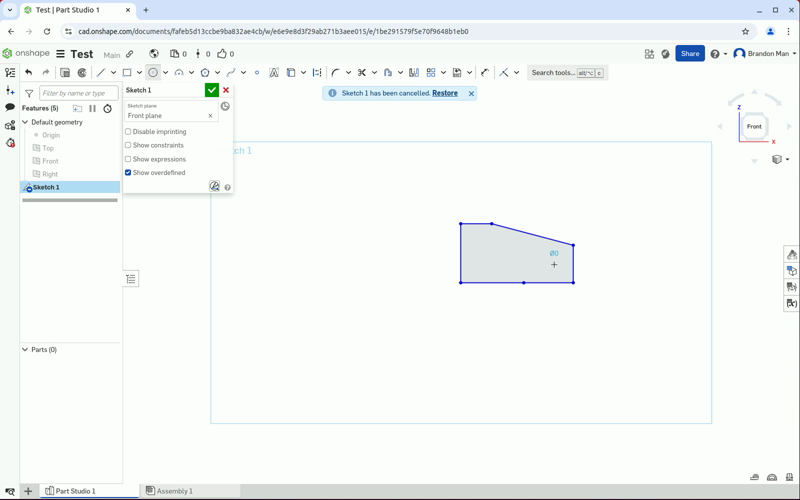
mouse_move(562, 264)
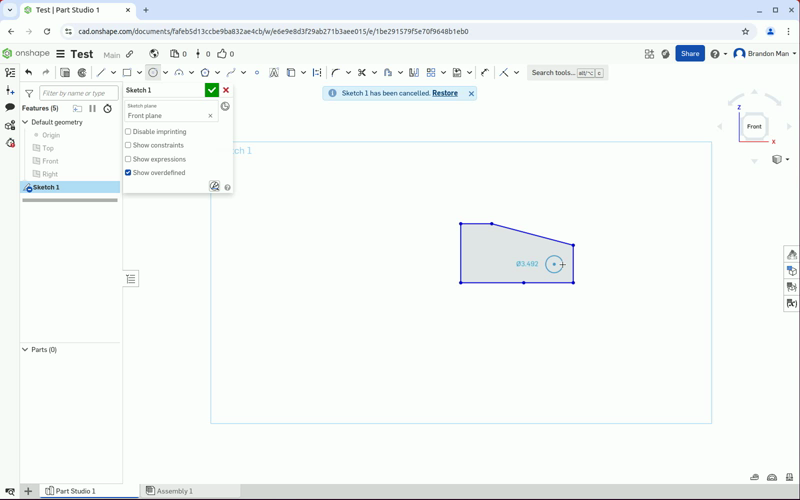
click(562, 264)
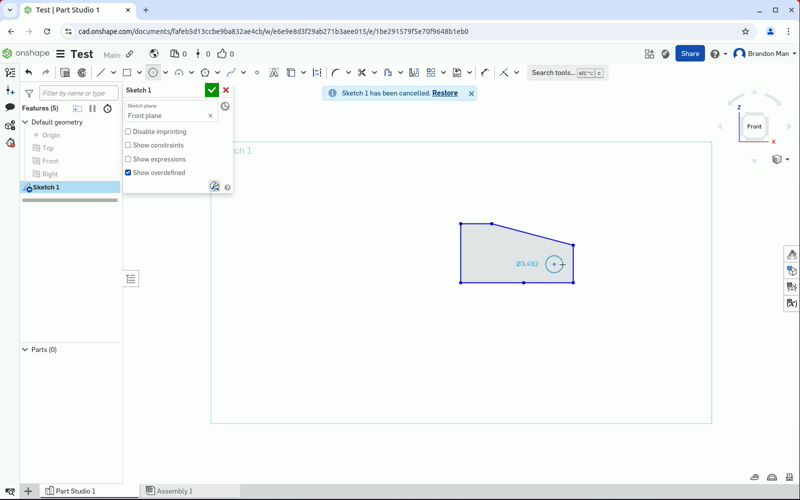
key(esc)
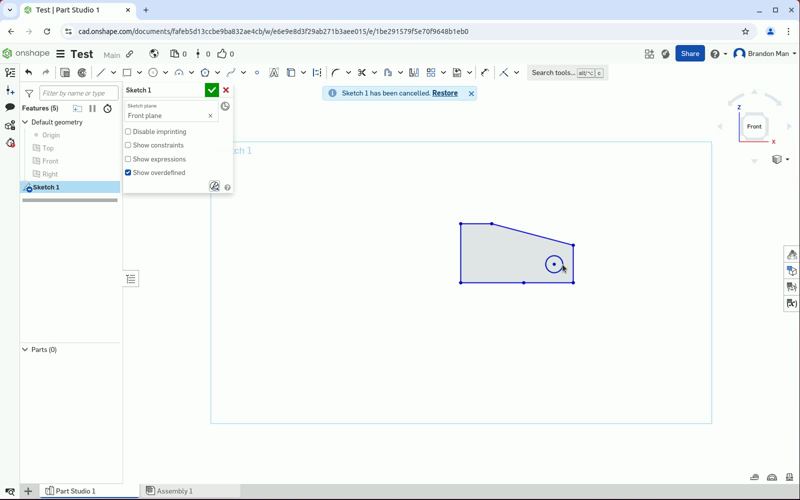
mouse_move(484, 228)
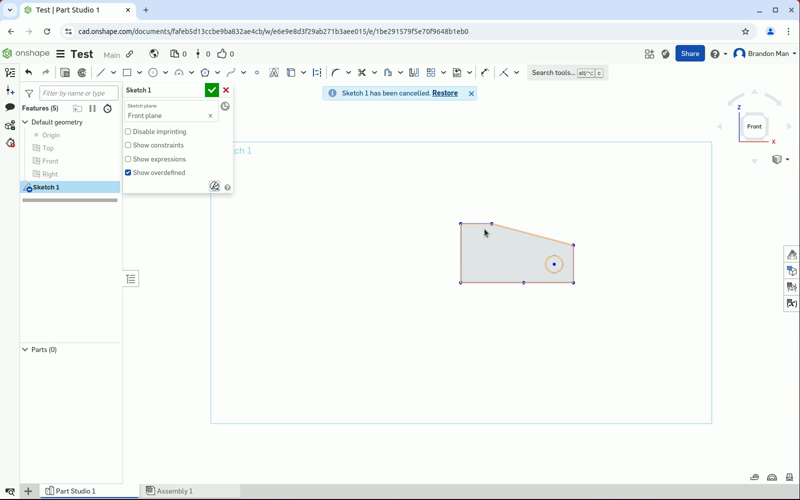
click(484, 228)
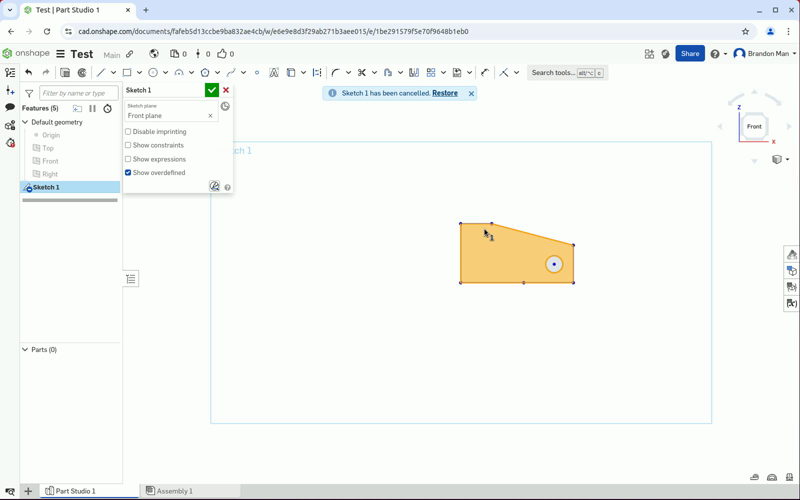
mouse_move(73, 352)
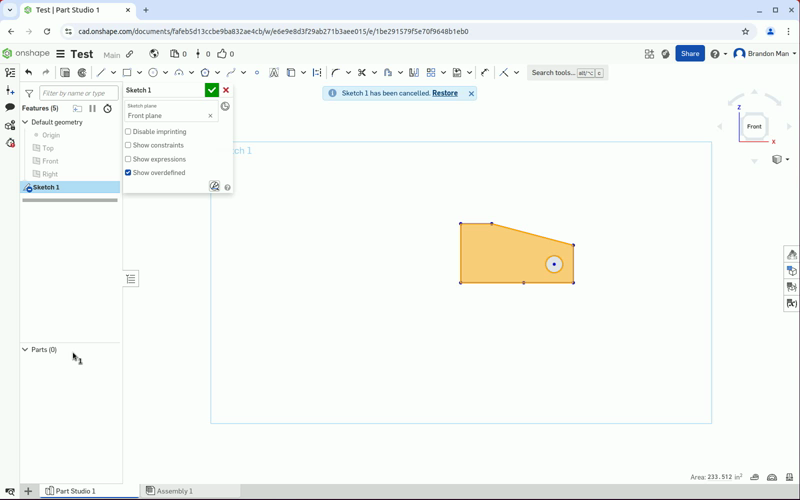
key(shift+y)
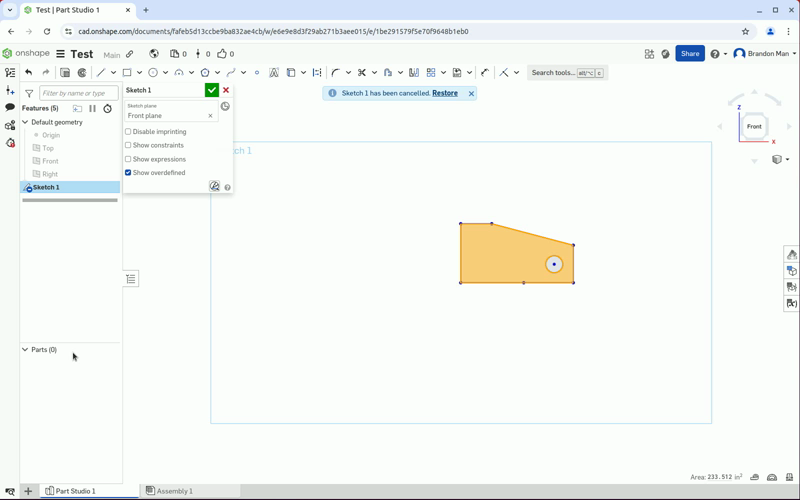
key(shift+e)
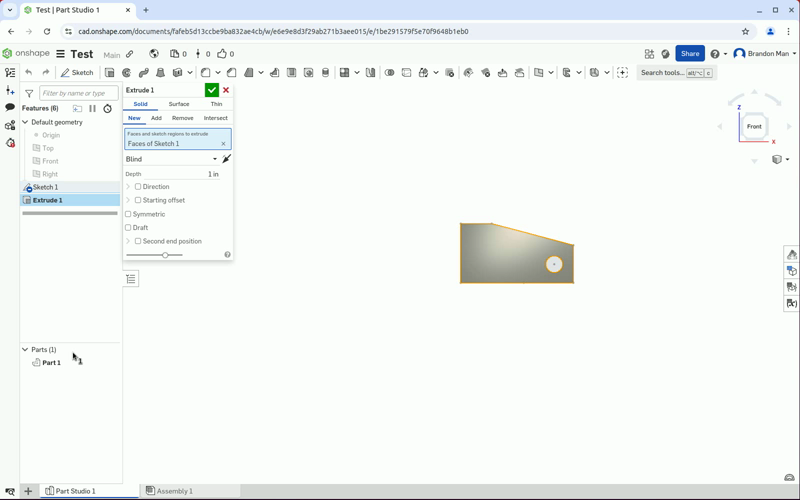
mouse_move(143, 106)
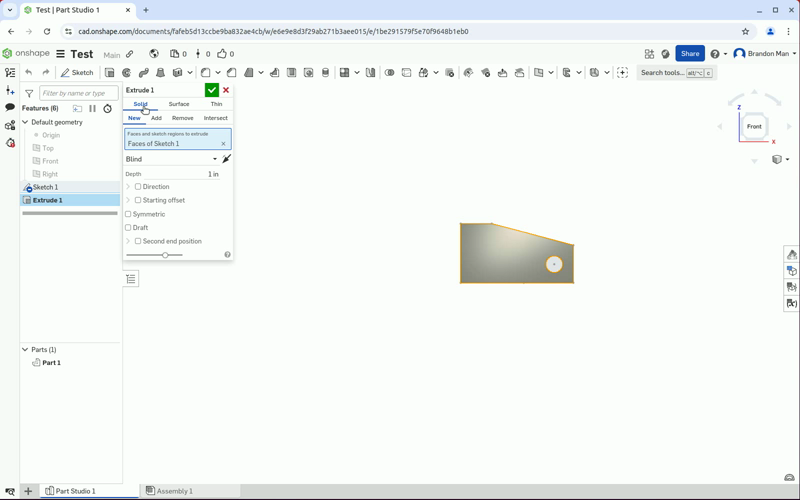
click(143, 106)
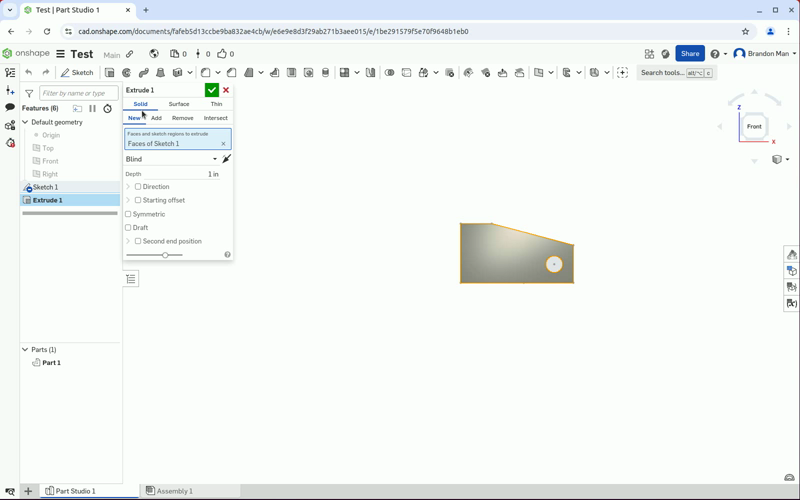
mouse_move(137, 120)
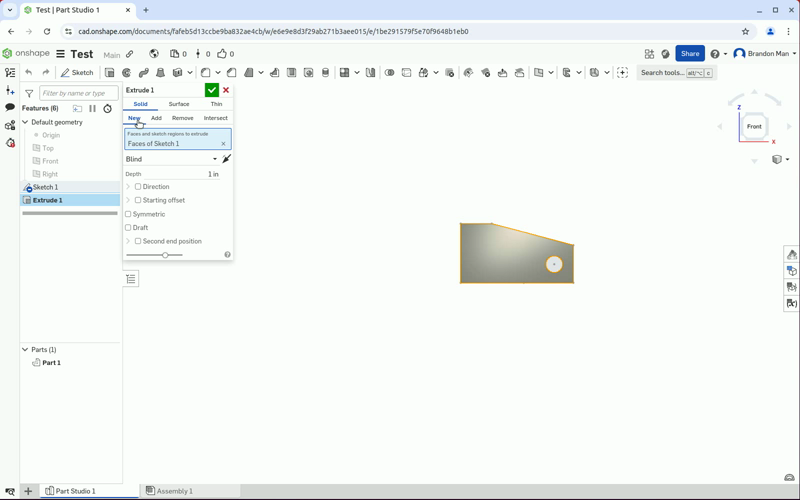
click(137, 120)
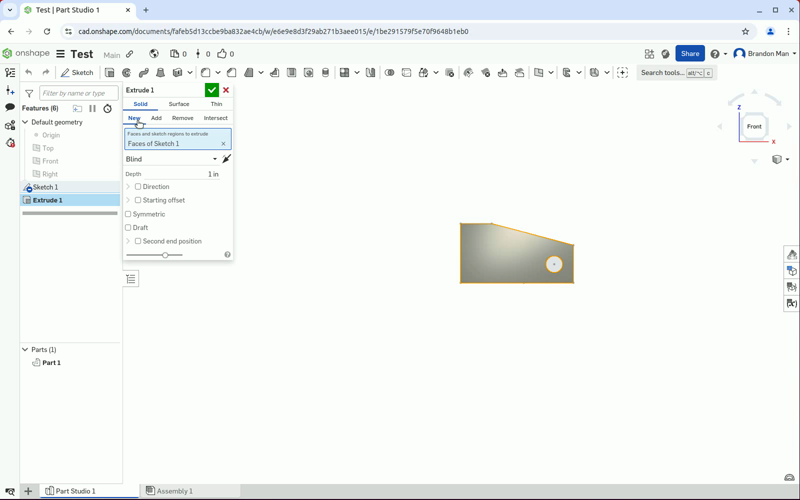
key(tab, 4)
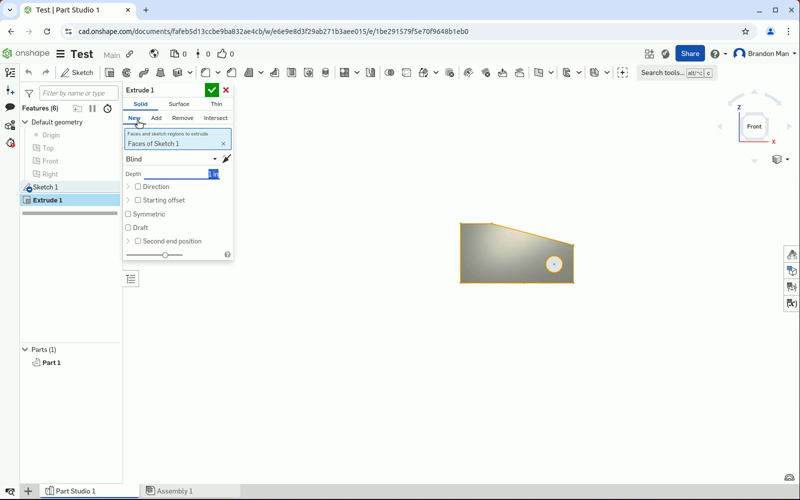
text(2.166)
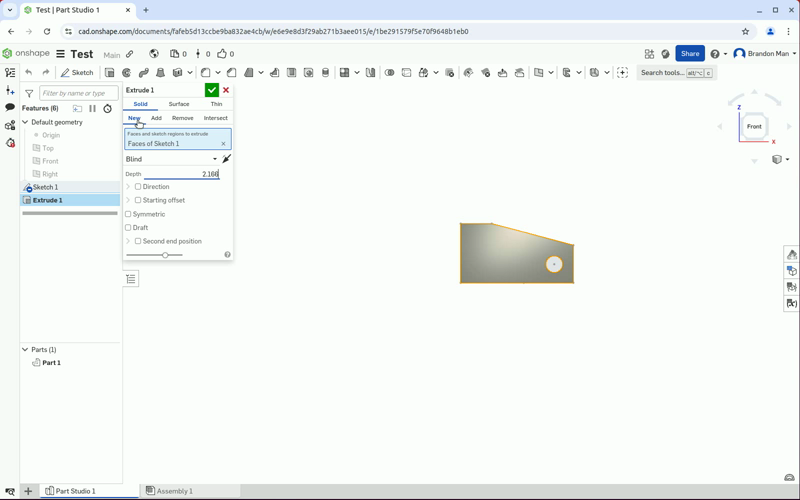
key(enter)
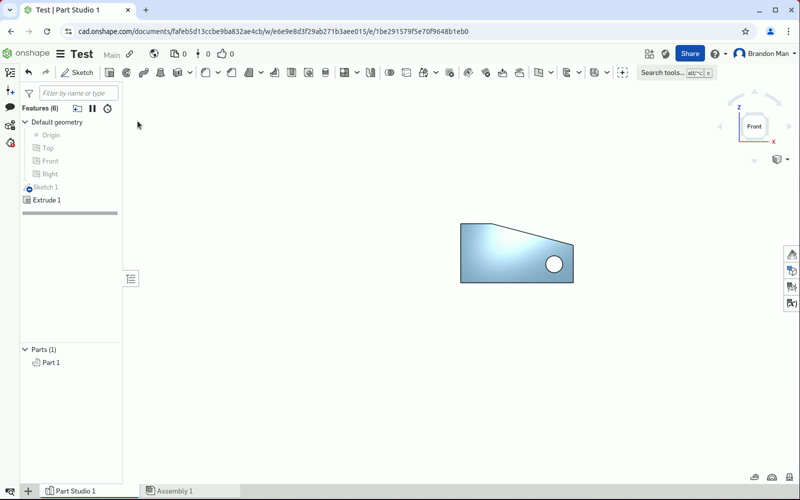
key(shift+h)
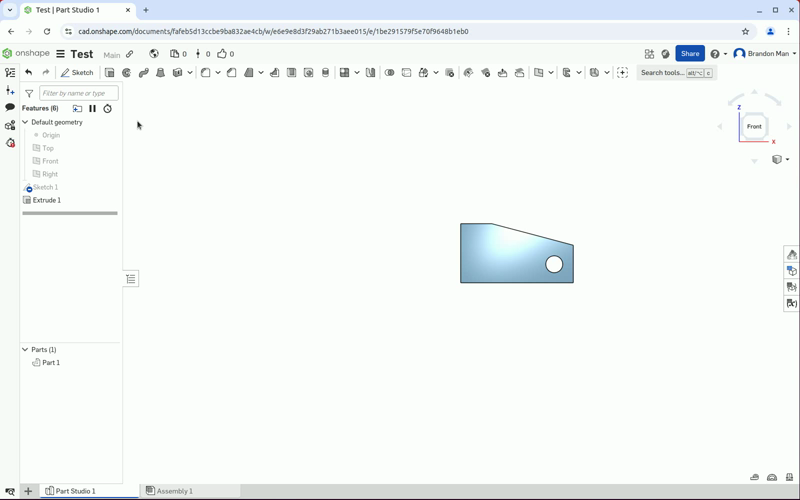
key(shift+h)
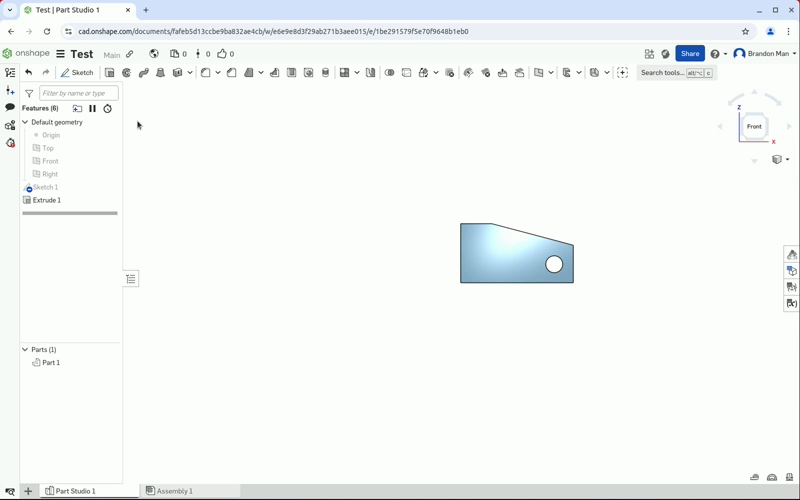
mouse_move(73, 189)
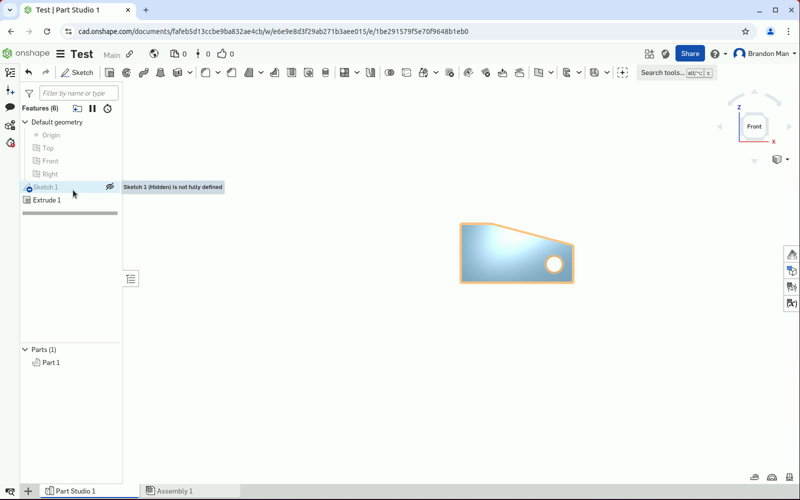
click(73, 189)
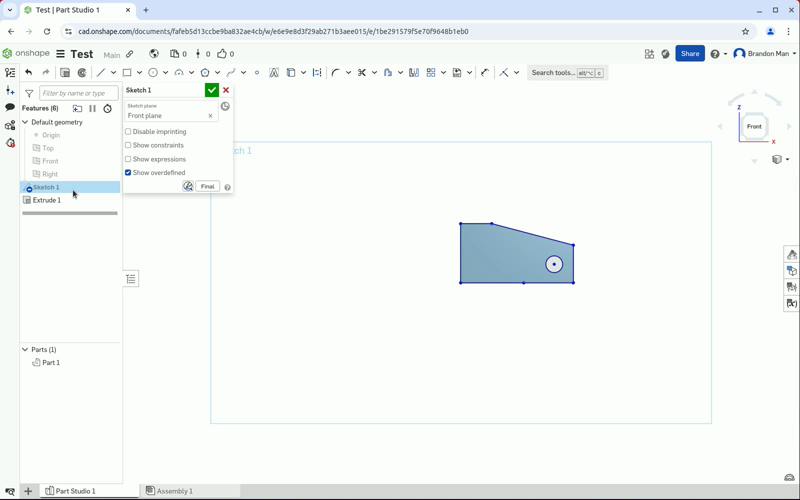
mouse_move(229, 92)
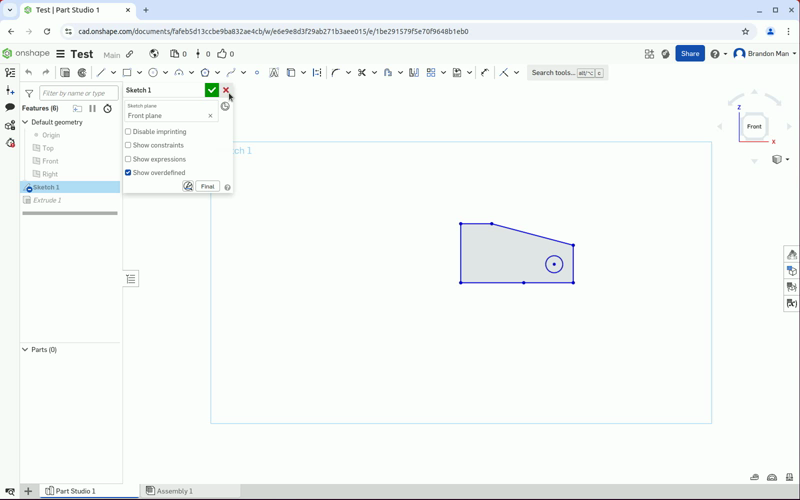
click(229, 92)
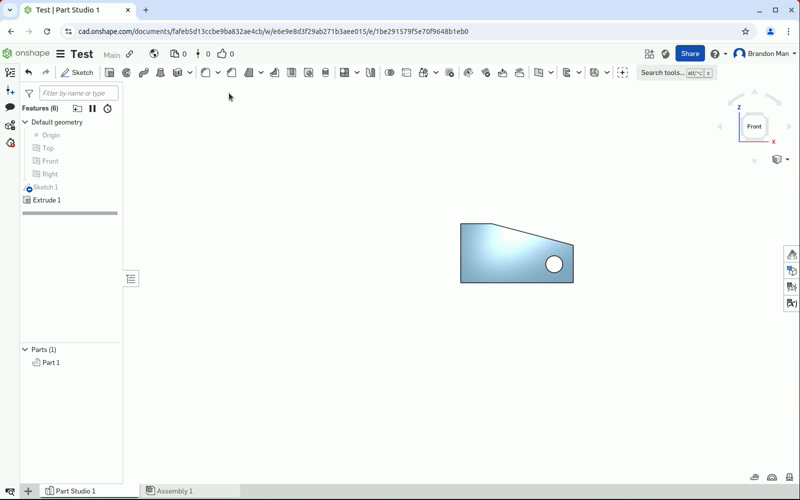
mouse_move(73, 352)
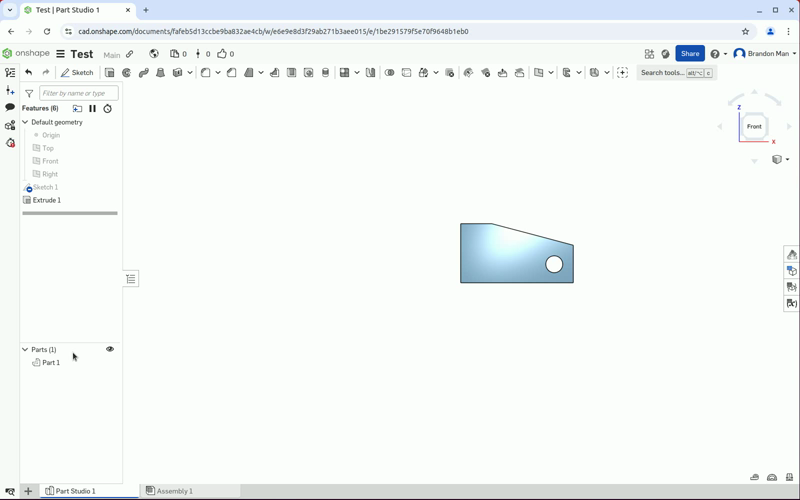
key(y)
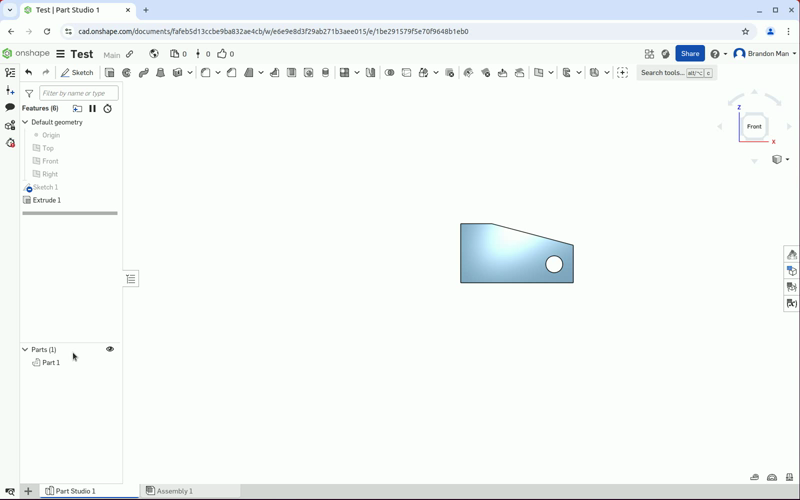
key(shift+p)
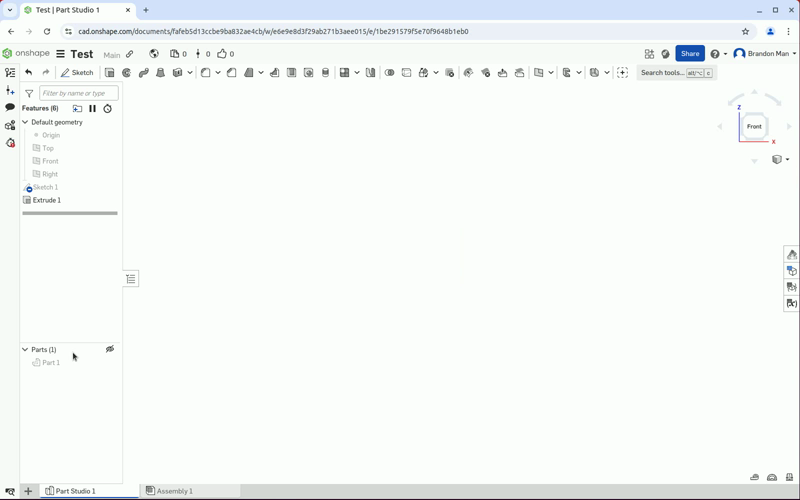
key(space)
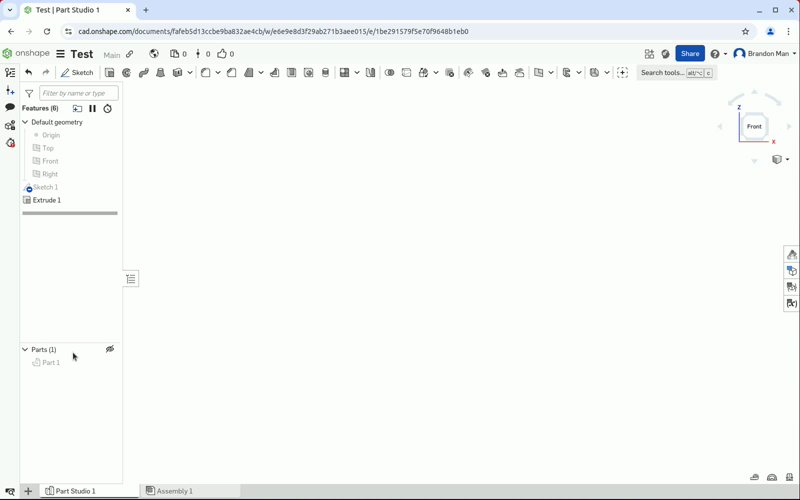
key_down(shift)
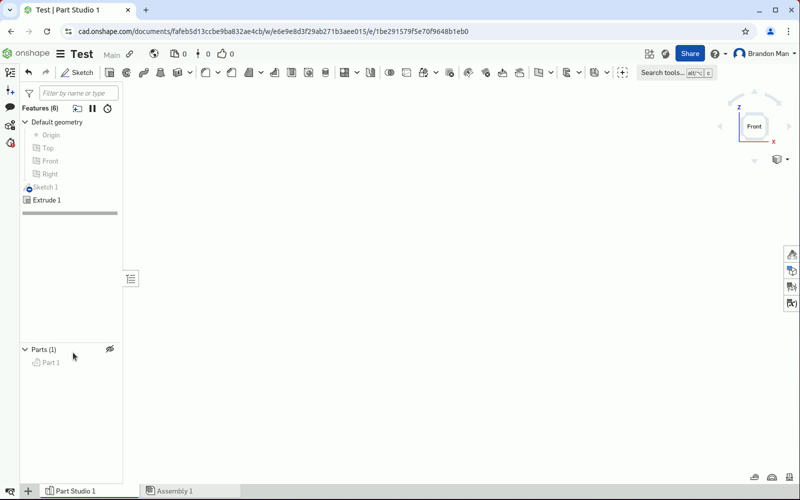
key(left)
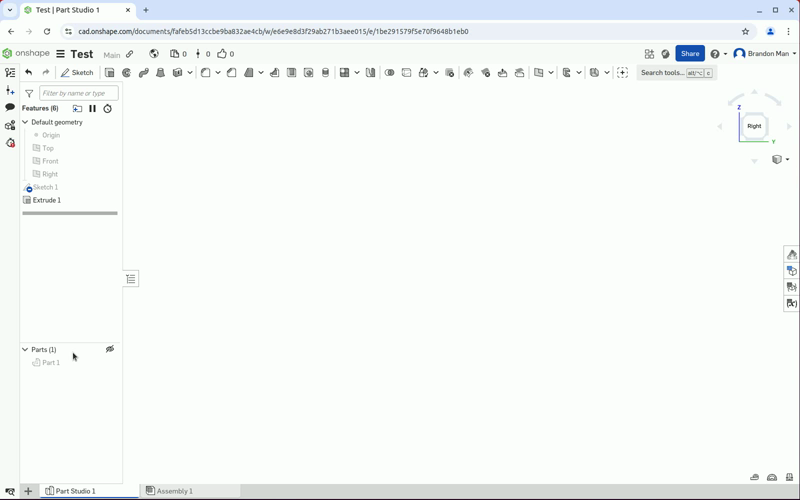
key_up(shift)
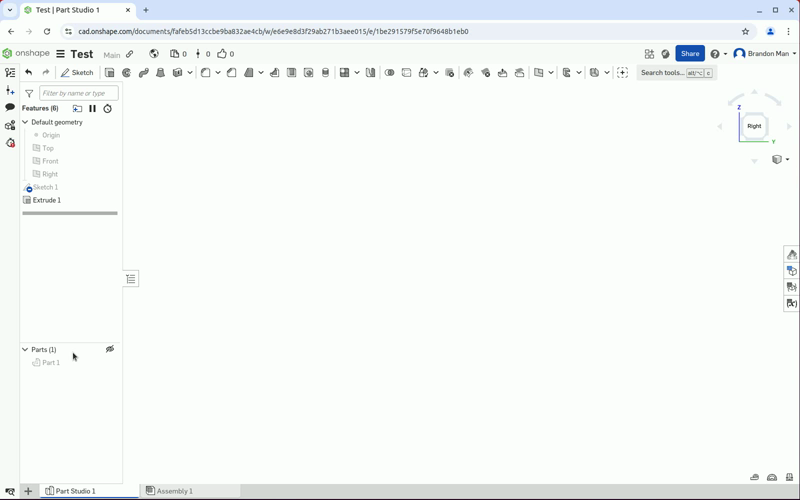
mouse_move(73, 352)
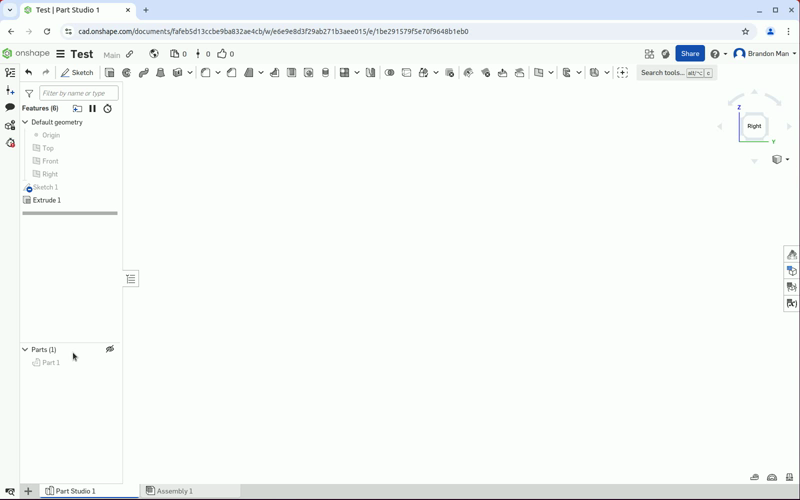
key(shift+y)
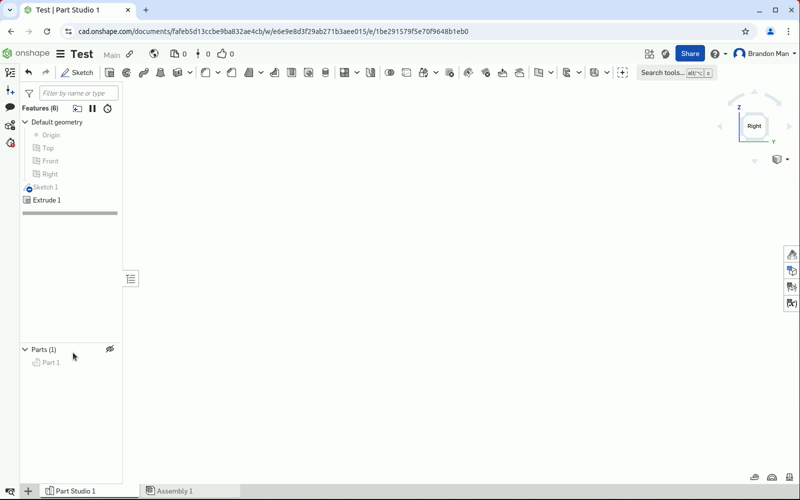
key(shift+s)
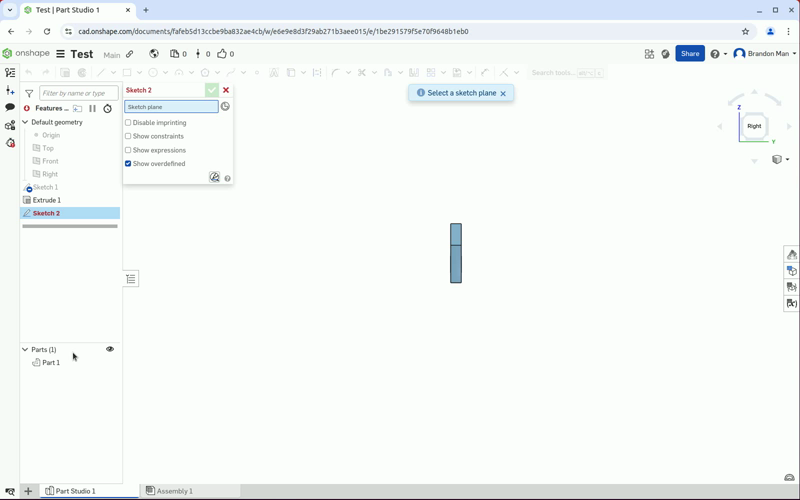
mouse_move(73, 176)
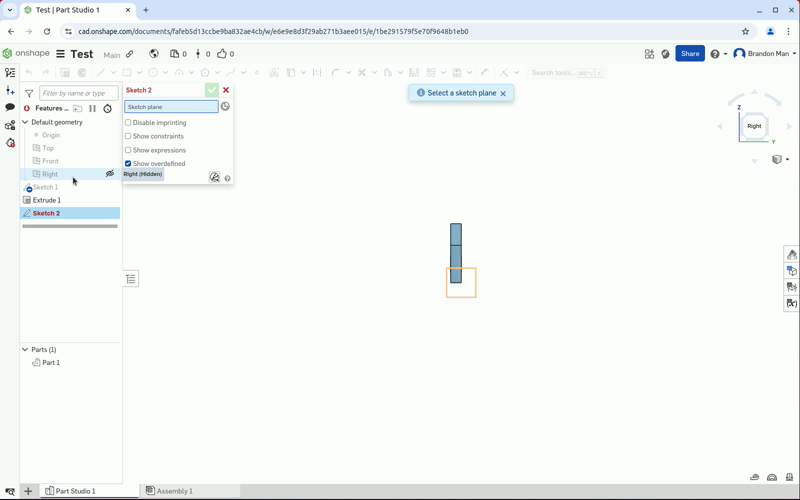
click(73, 176)
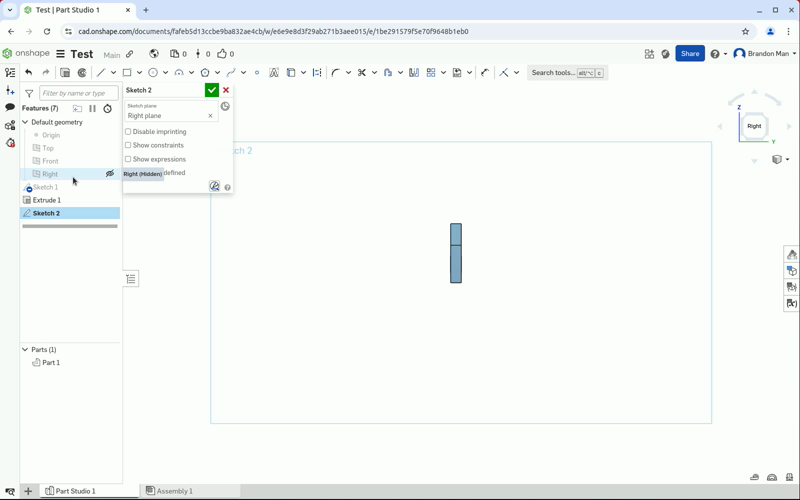
mouse_move(73, 352)
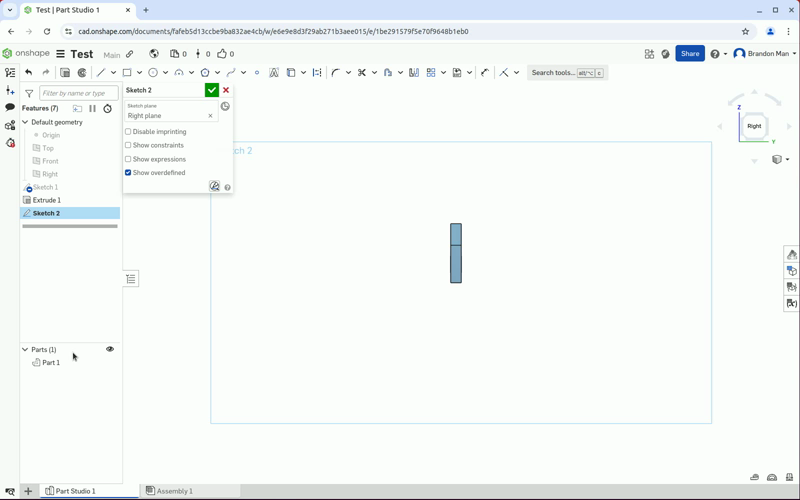
key(y)
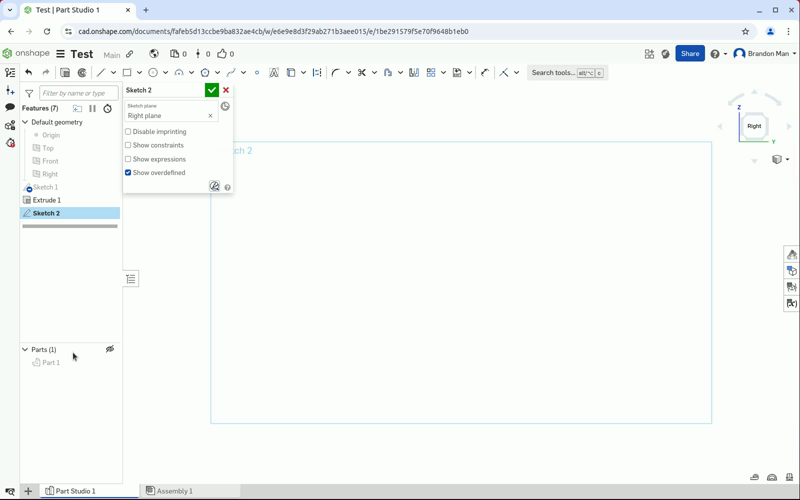
key(l)
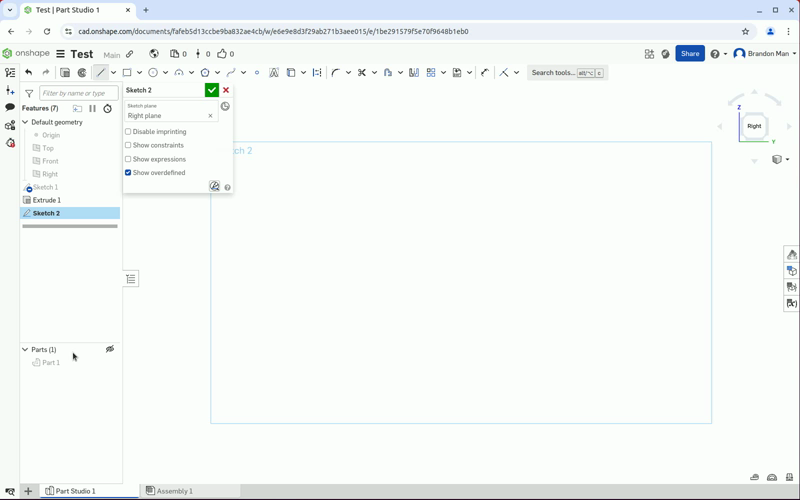
key_down(shift)
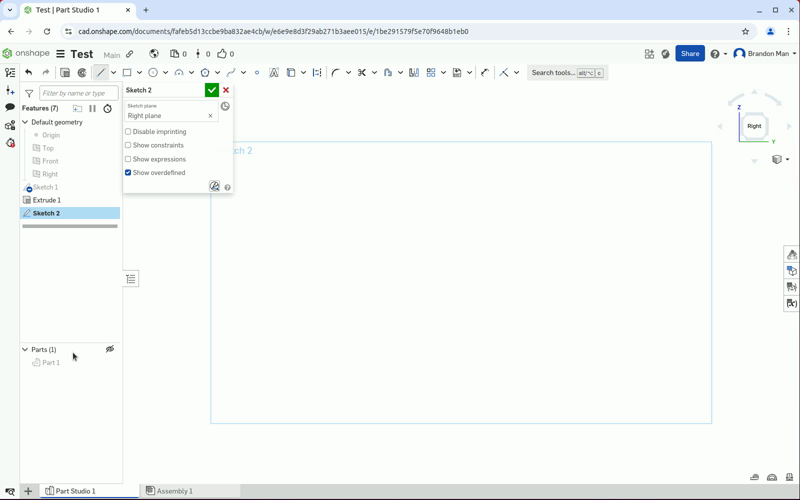
mouse_move(417, 282)
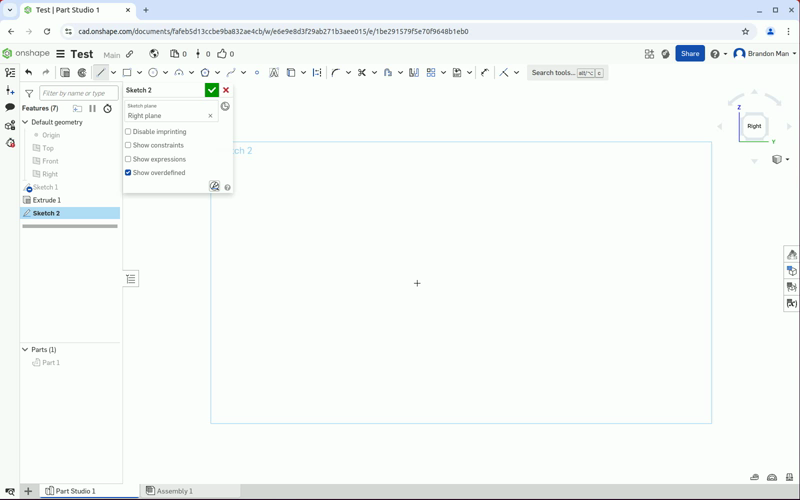
click(417, 282)
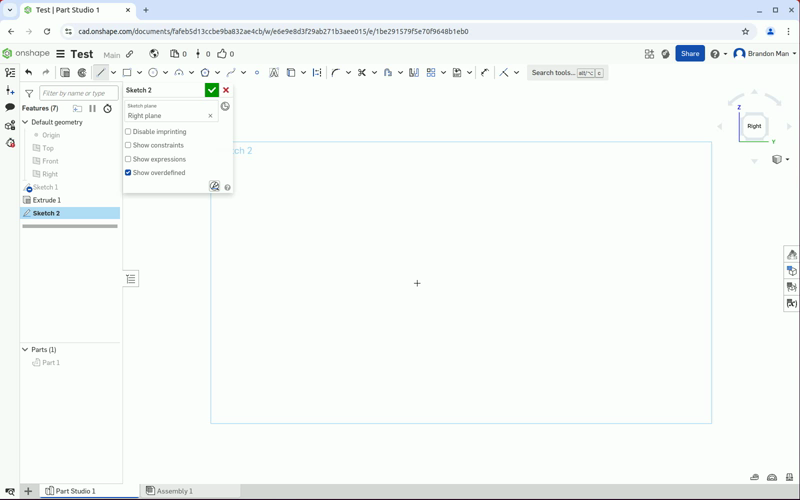
key_up(shift)
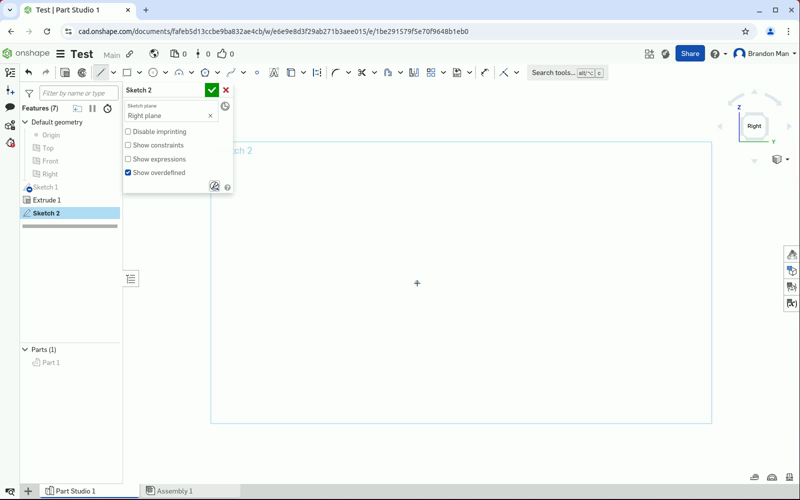
key_down(shift)
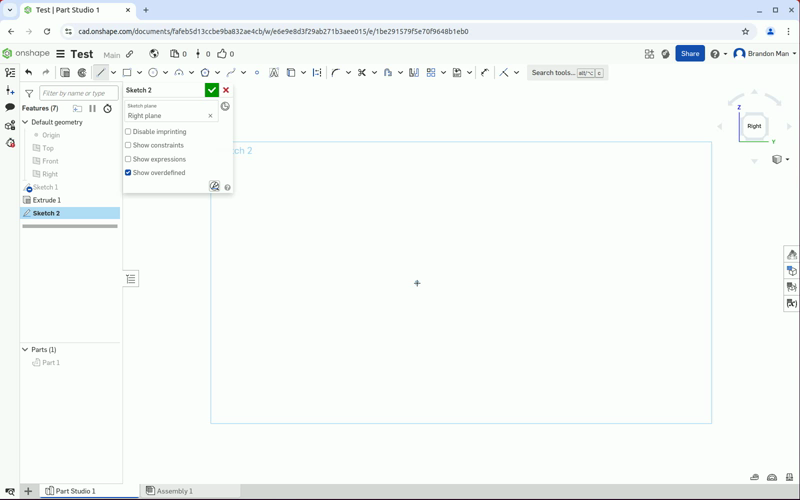
mouse_move(447, 282)
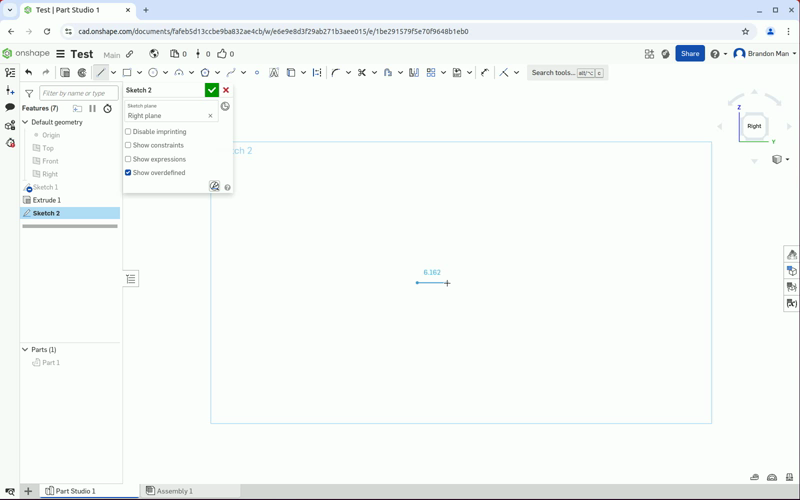
mouse_move(461, 282)
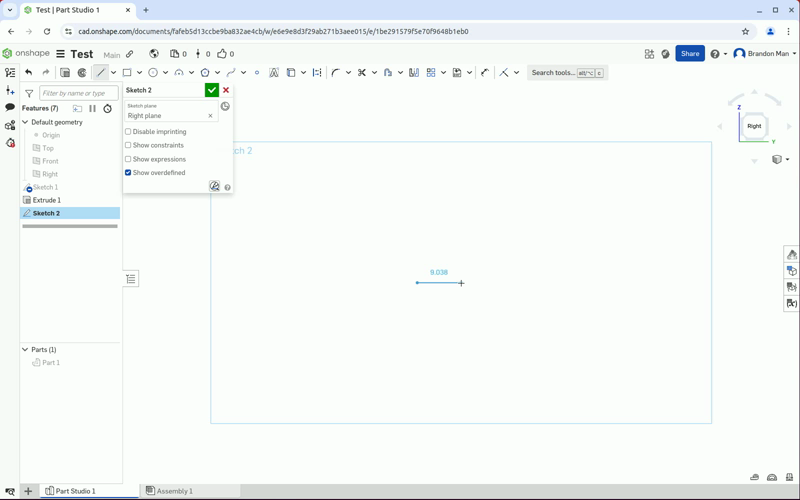
click(461, 282)
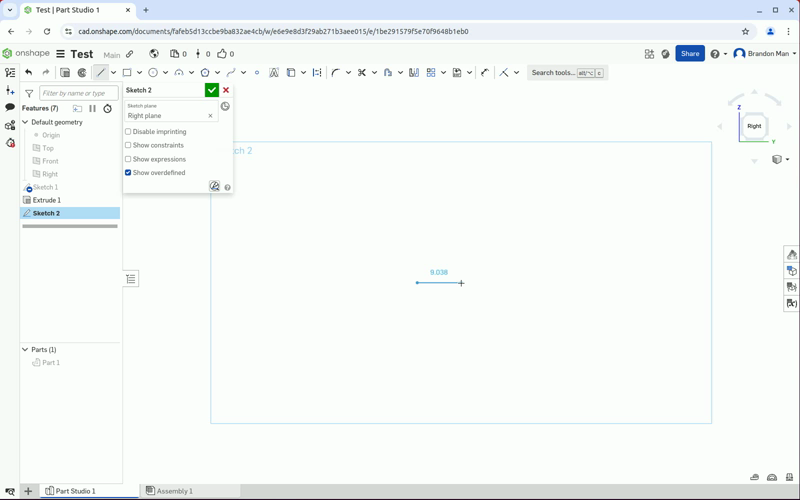
key_up(shift)
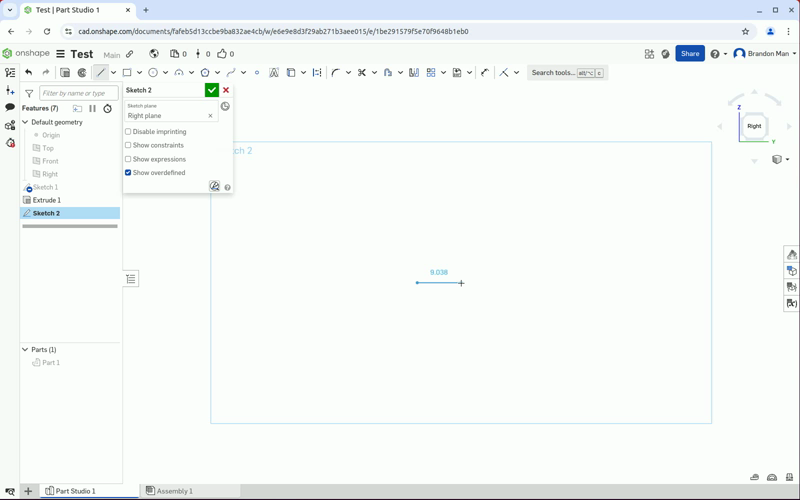
key_down(shift)
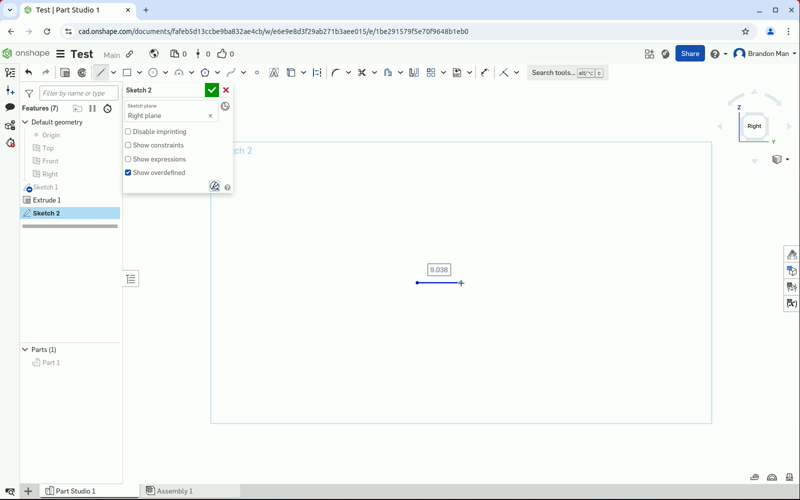
mouse_move(491, 282)
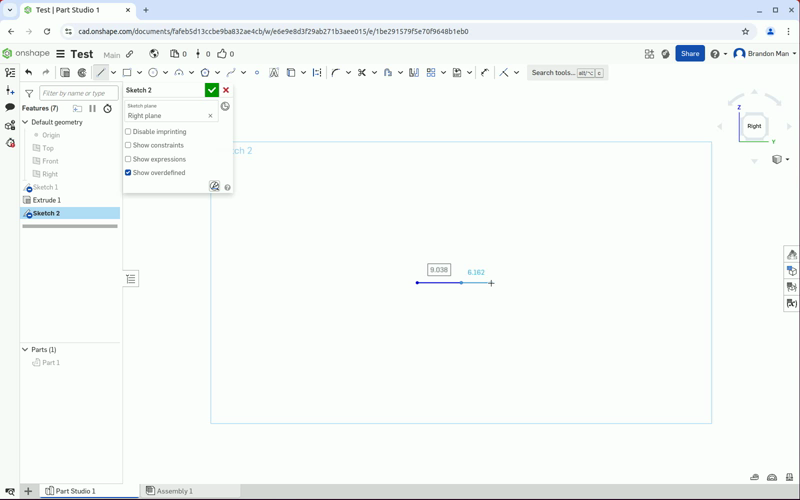
mouse_move(461, 272)
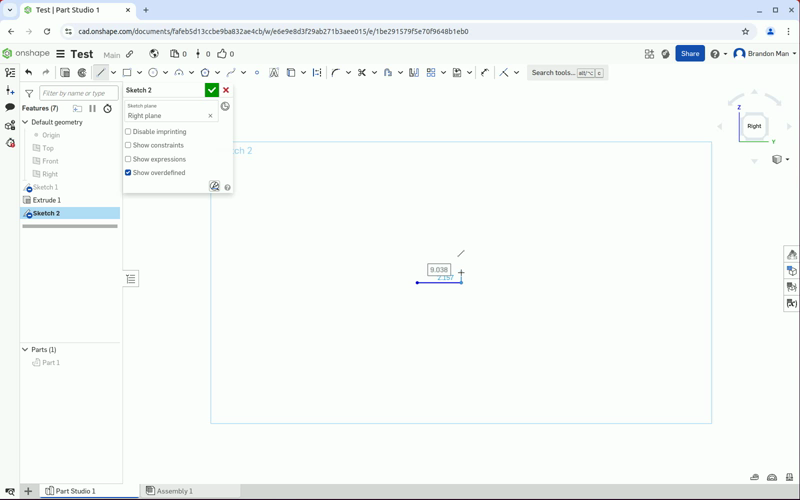
click(461, 272)
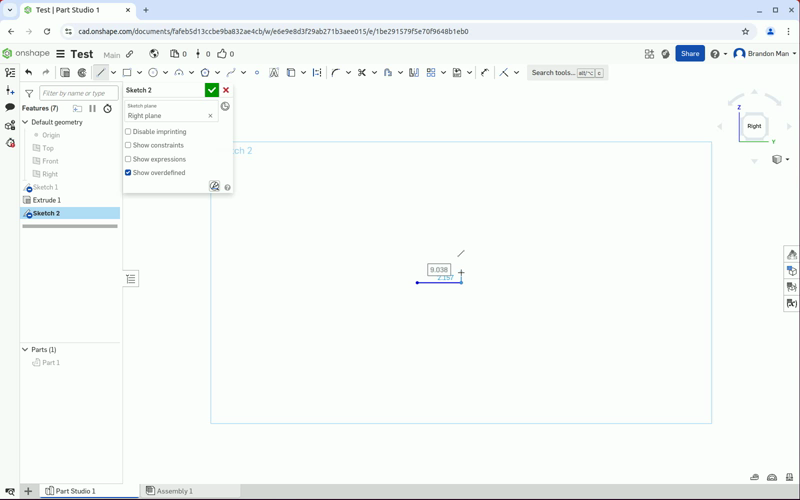
key_up(shift)
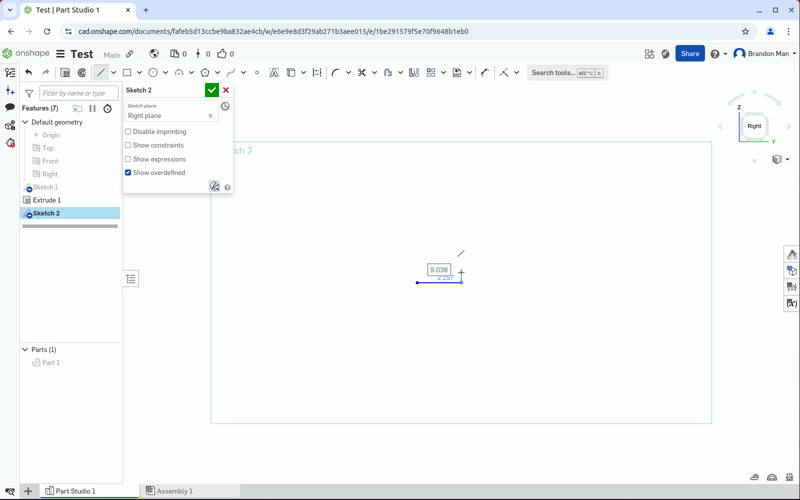
key_down(shift)
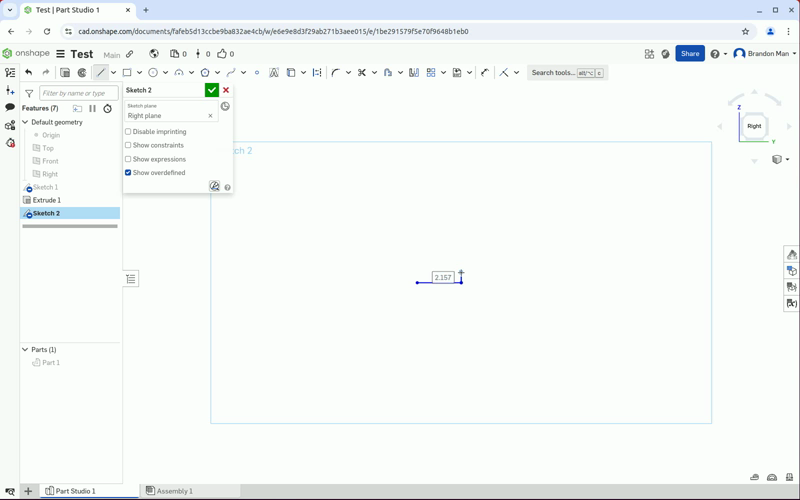
mouse_move(491, 272)
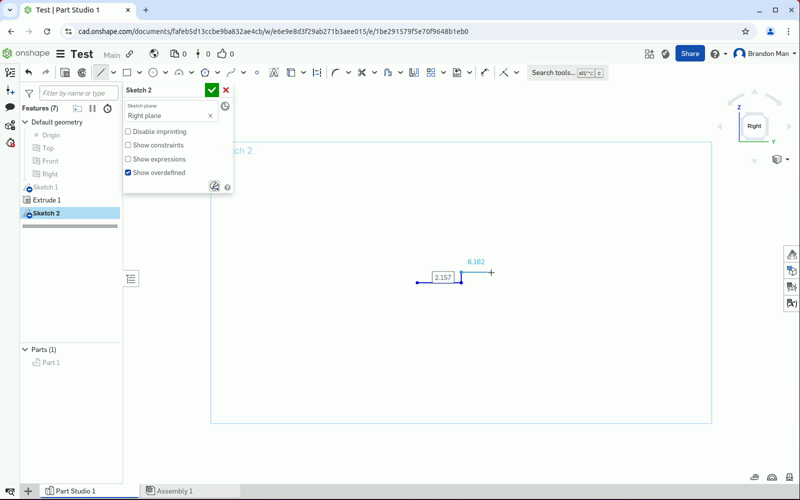
mouse_move(417, 272)
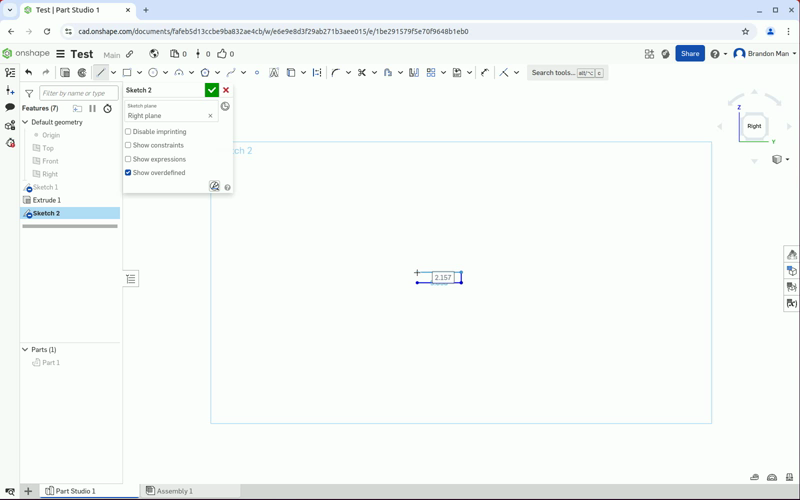
click(417, 272)
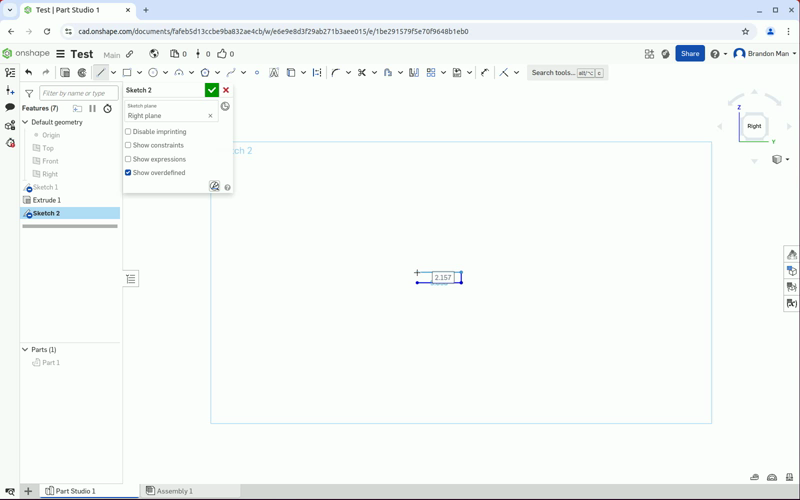
key_up(shift)
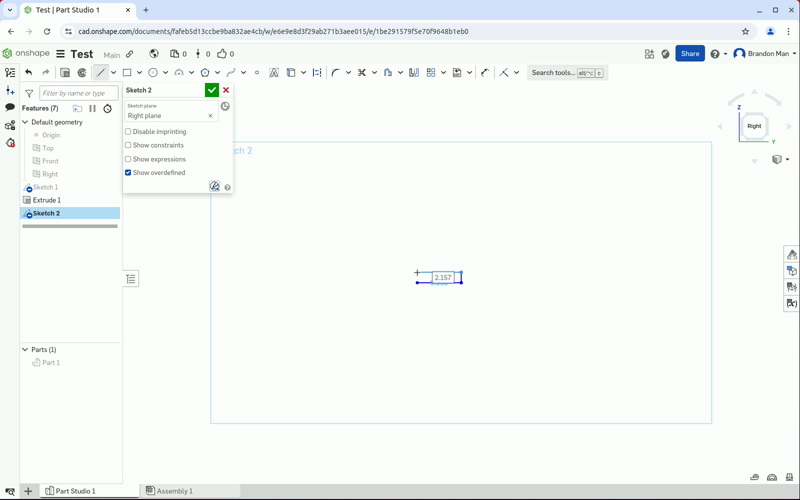
mouse_move(447, 272)
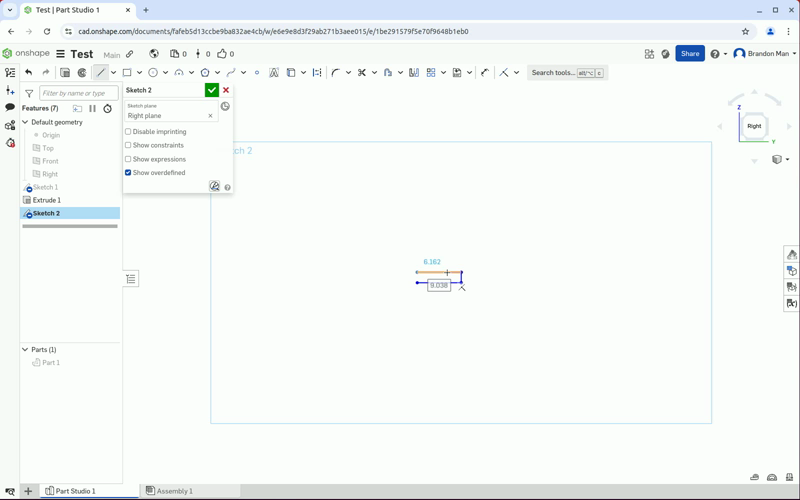
key_down(shift)
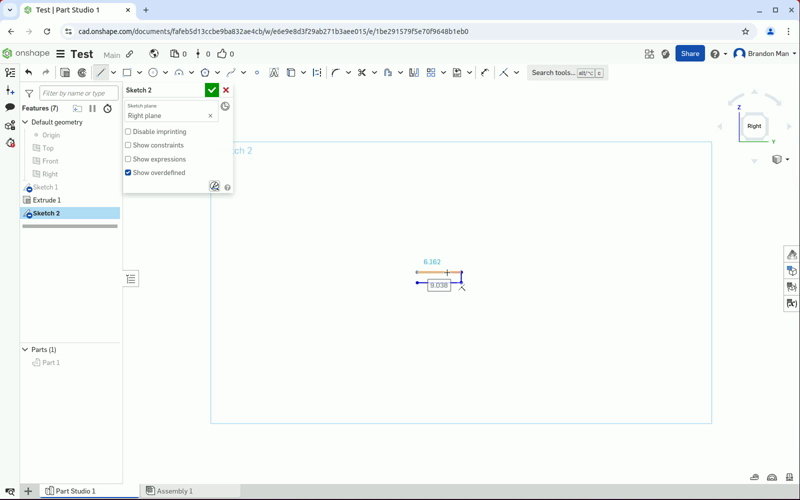
mouse_move(417, 282)
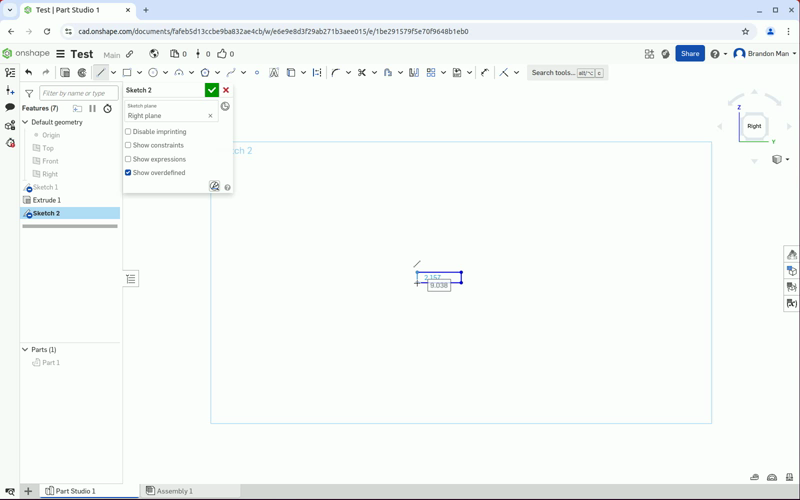
key_up(shift)
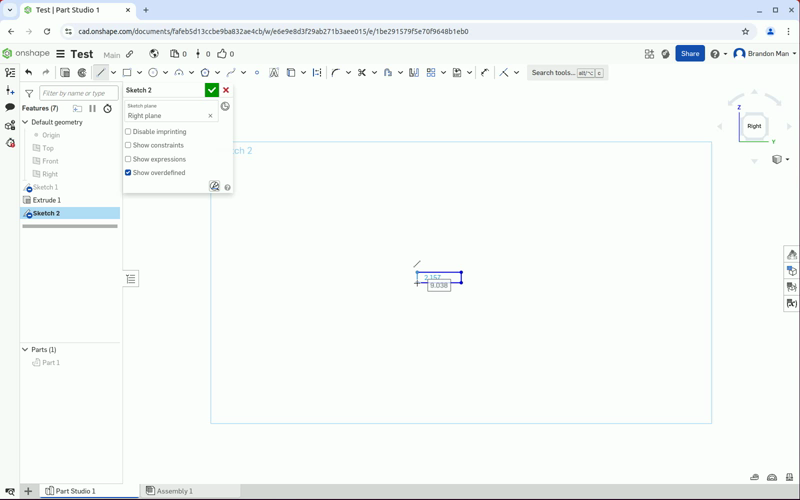
click(417, 282)
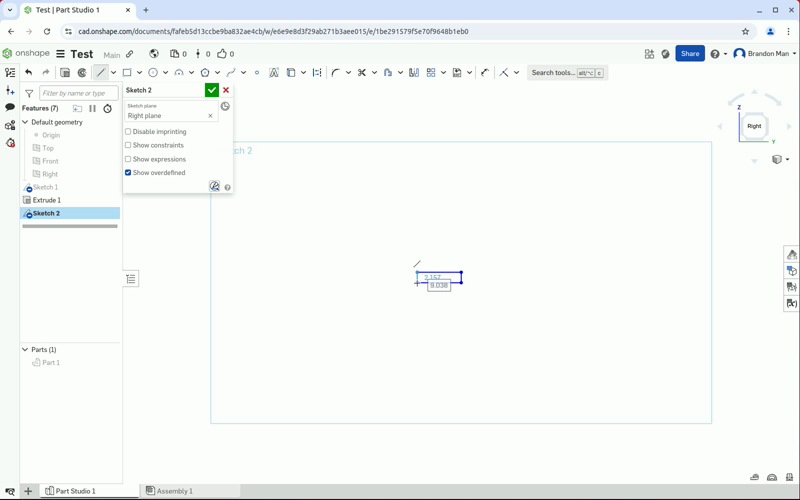
key(esc)
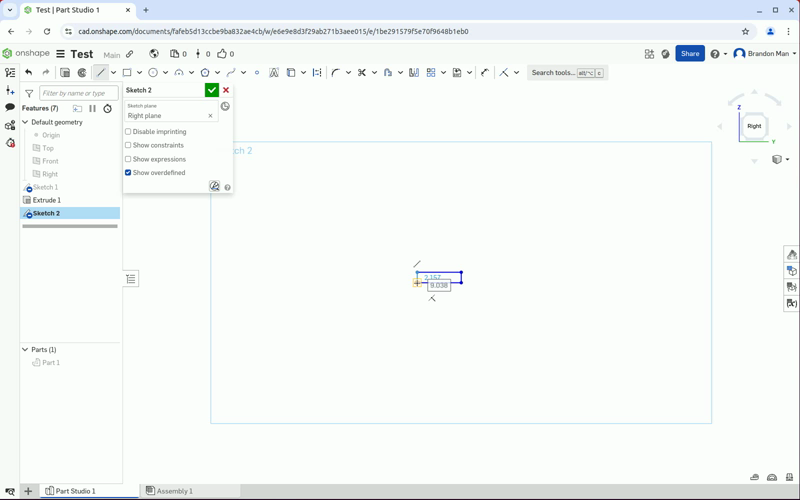
mouse_move(460, 273)
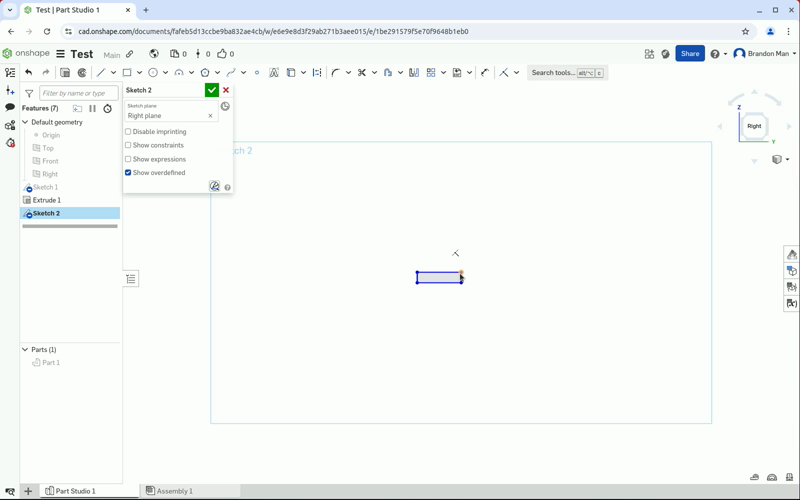
scroll(6)
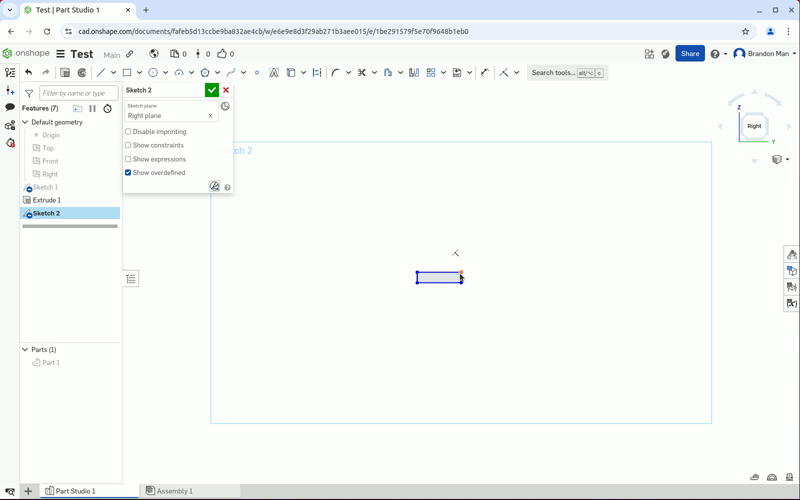
scroll(6)
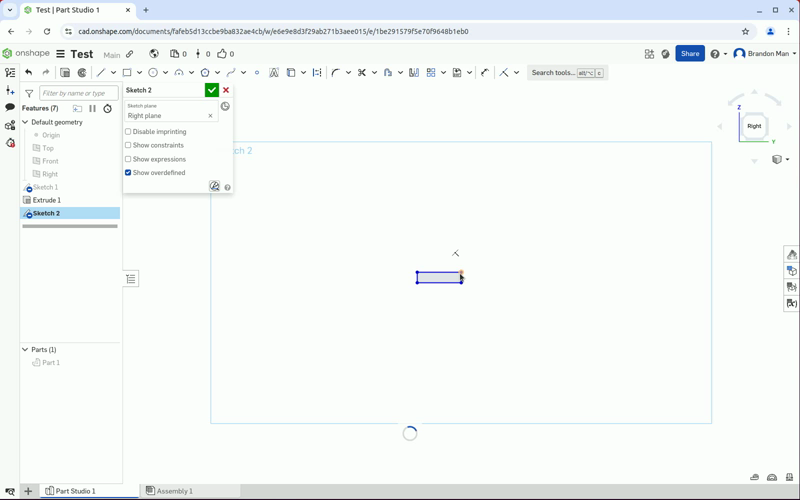
scroll(6)
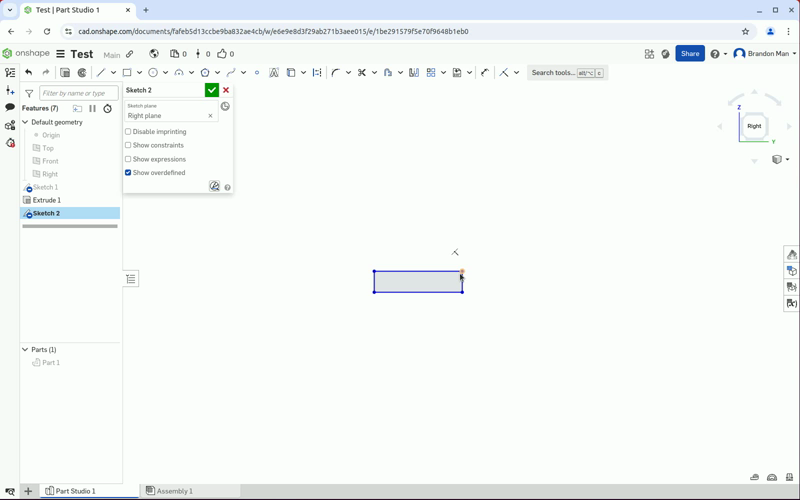
scroll(6)
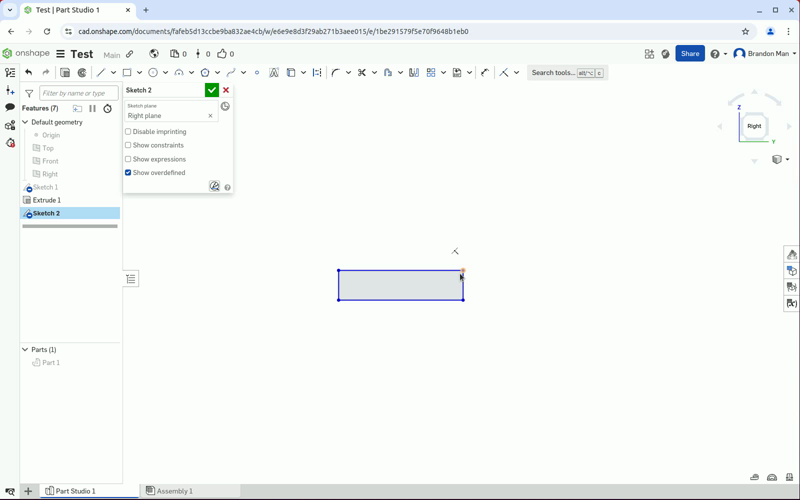
scroll(6)
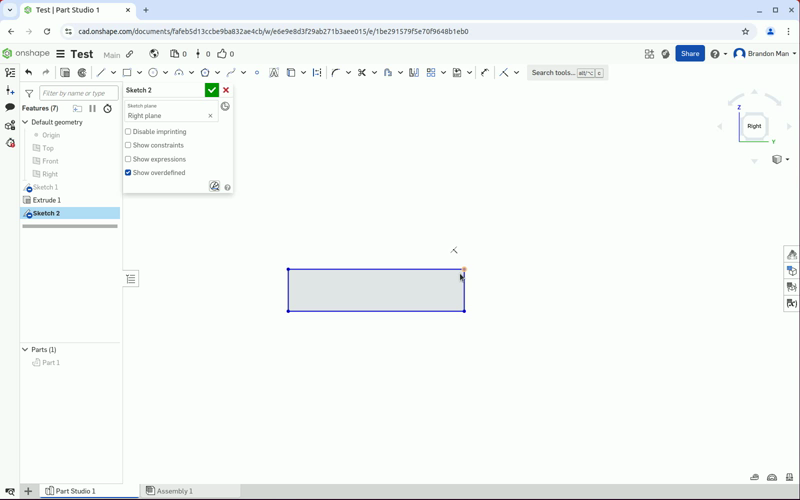
scroll(6)
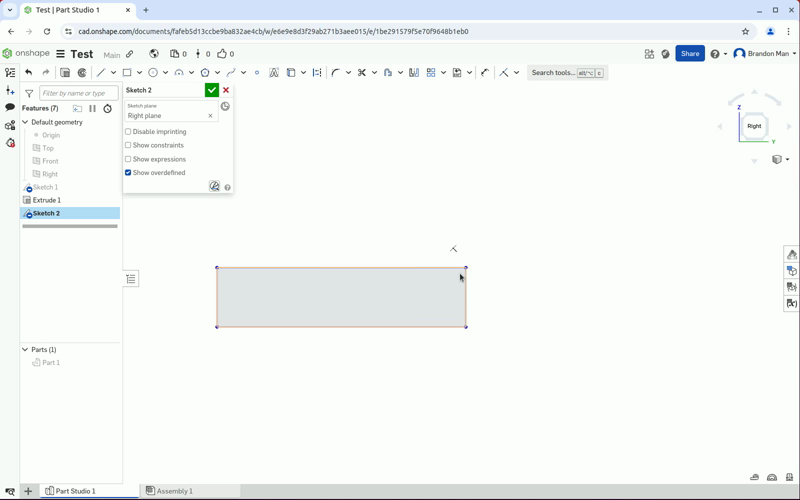
scroll(6)
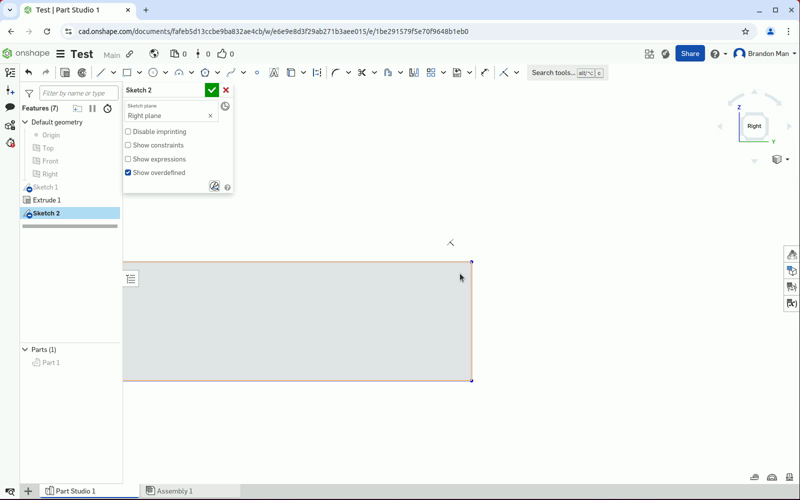
click(460, 273)
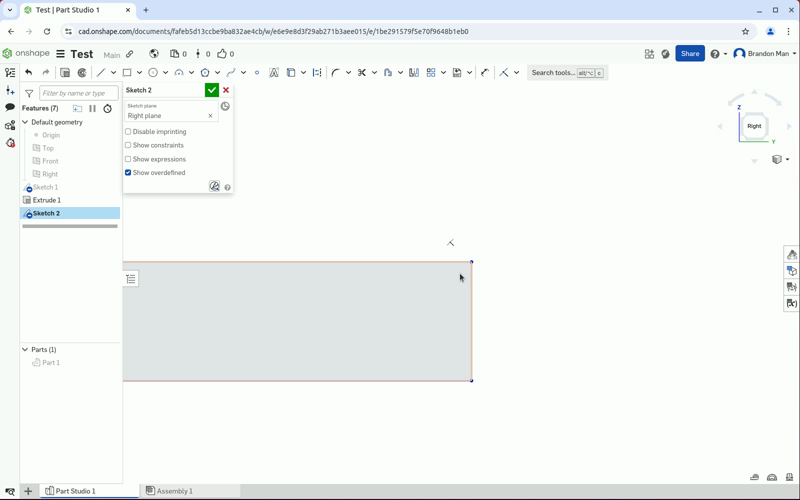
scroll(-6)
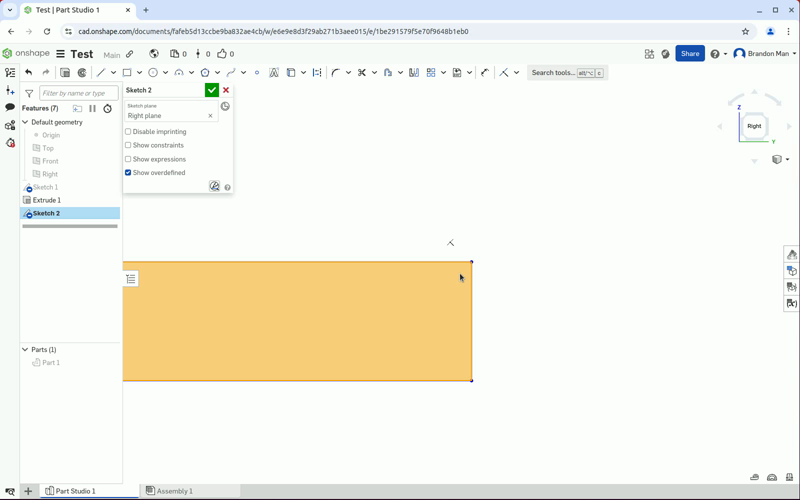
scroll(-6)
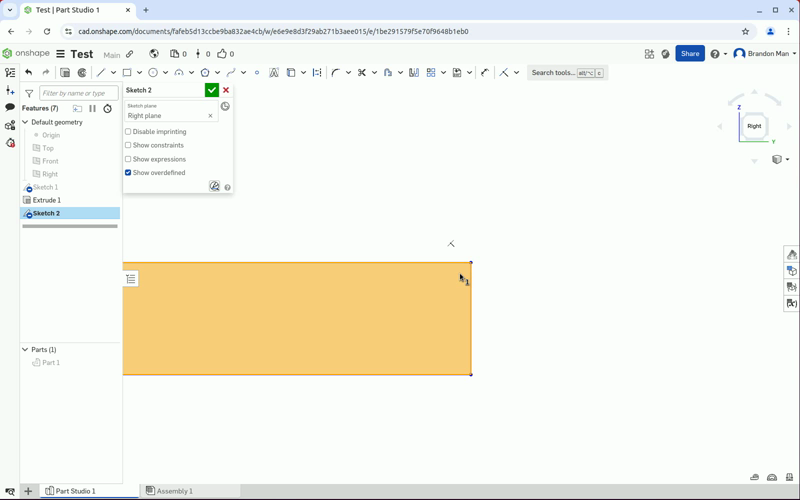
scroll(-6)
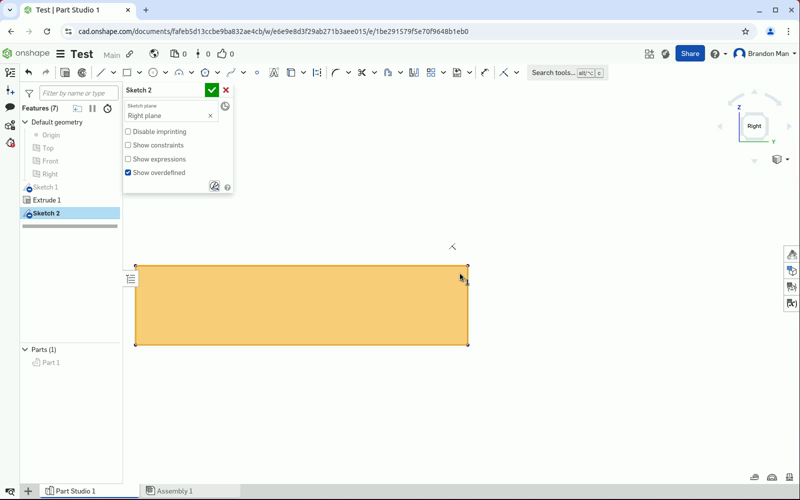
scroll(-6)
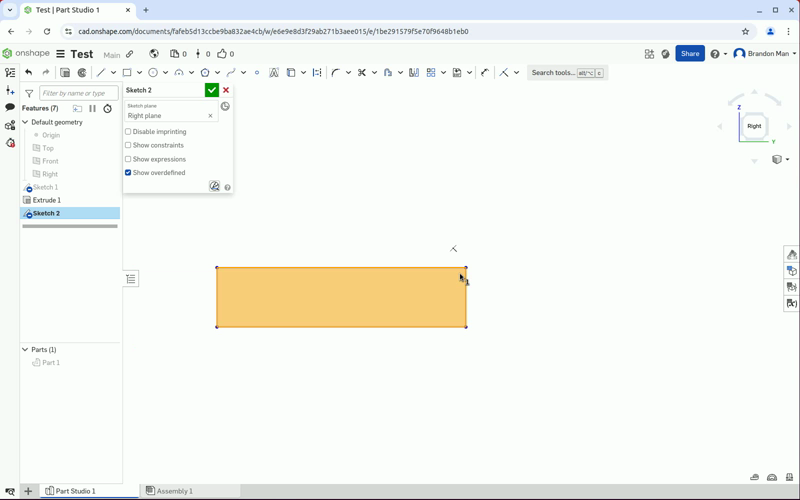
scroll(-6)
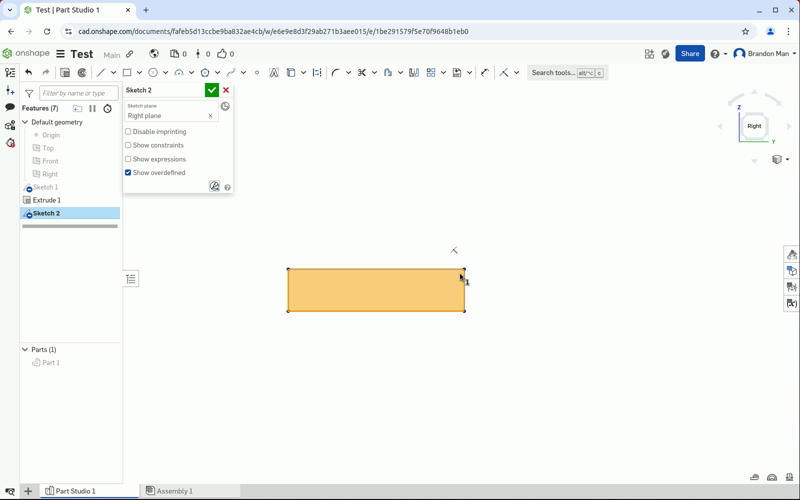
scroll(-6)
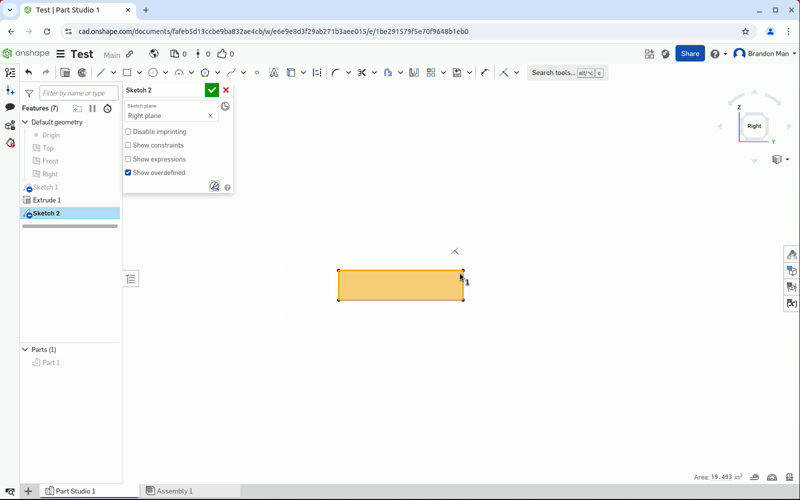
scroll(-6)
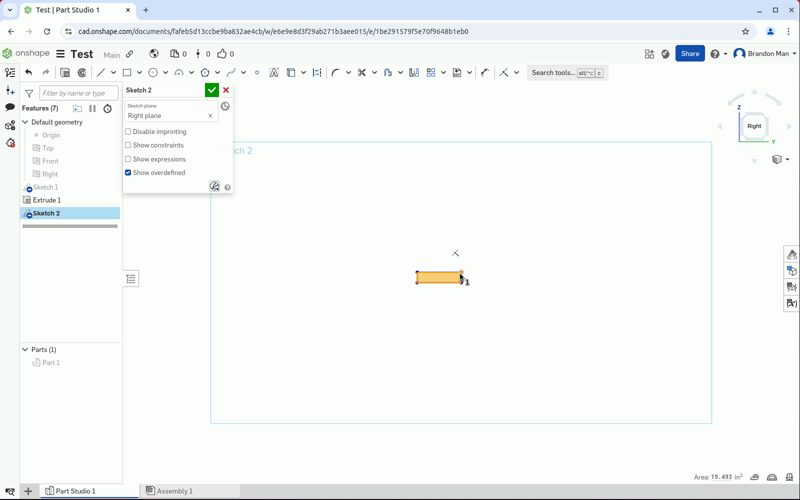
mouse_move(73, 352)
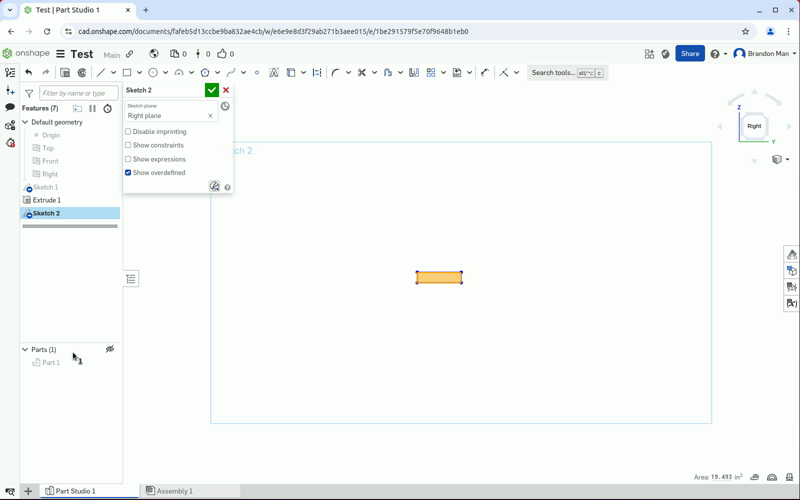
key(shift+y)
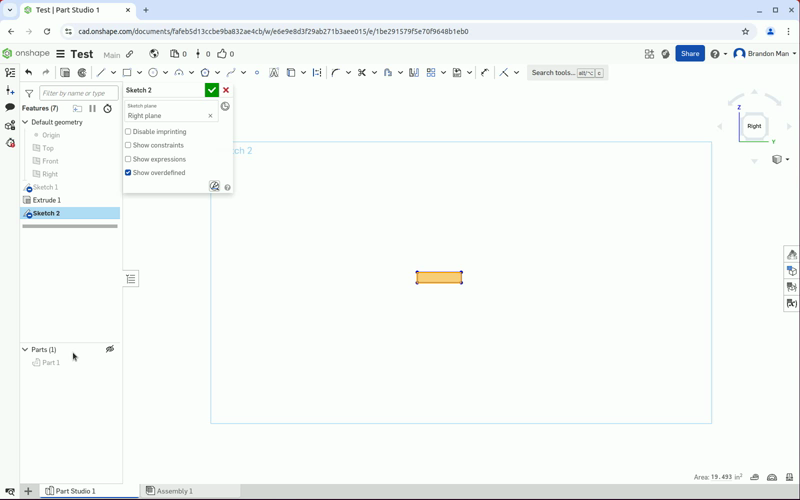
key(shift+e)
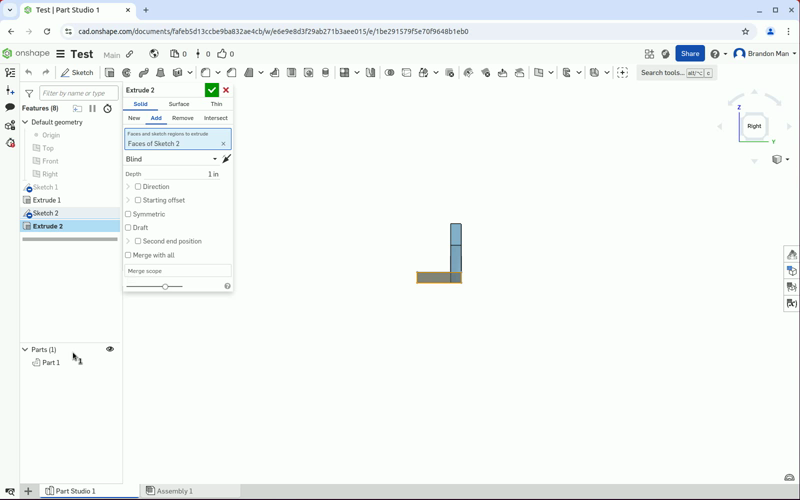
mouse_move(143, 106)
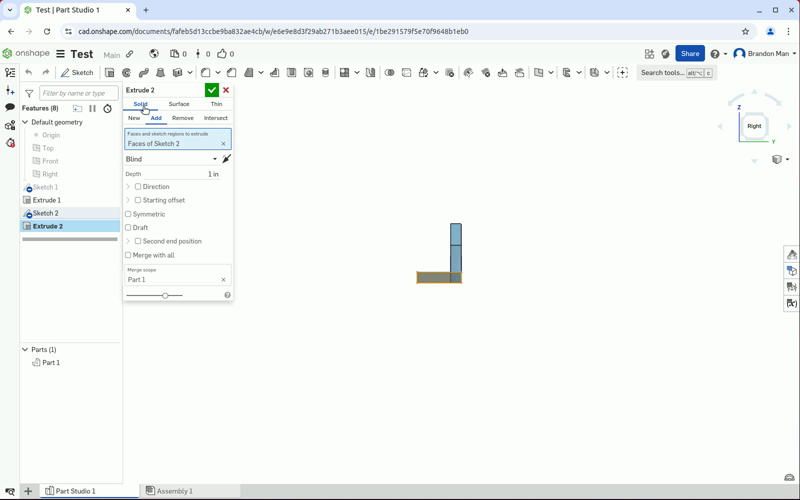
click(143, 106)
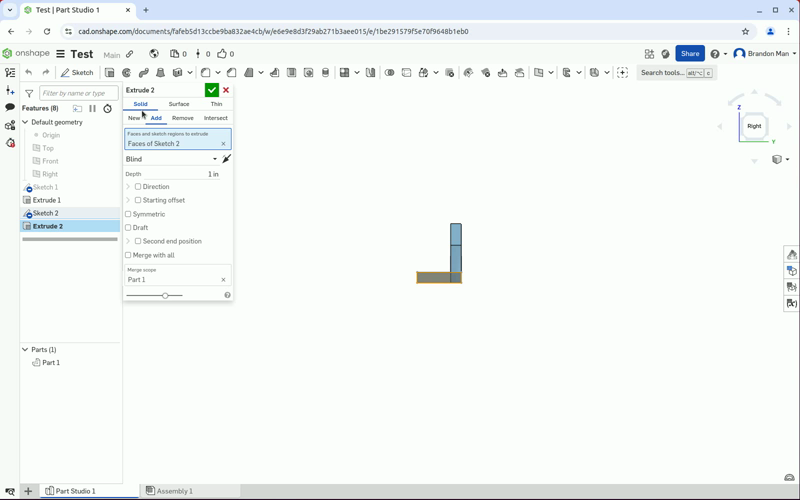
mouse_move(137, 120)
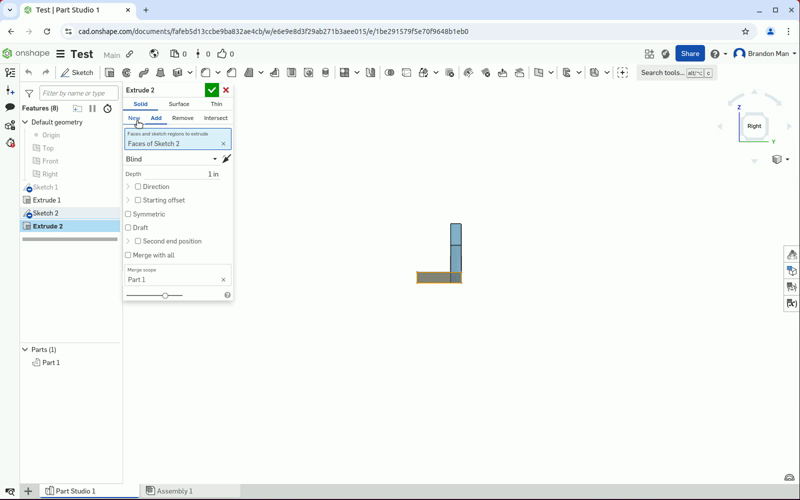
click(137, 120)
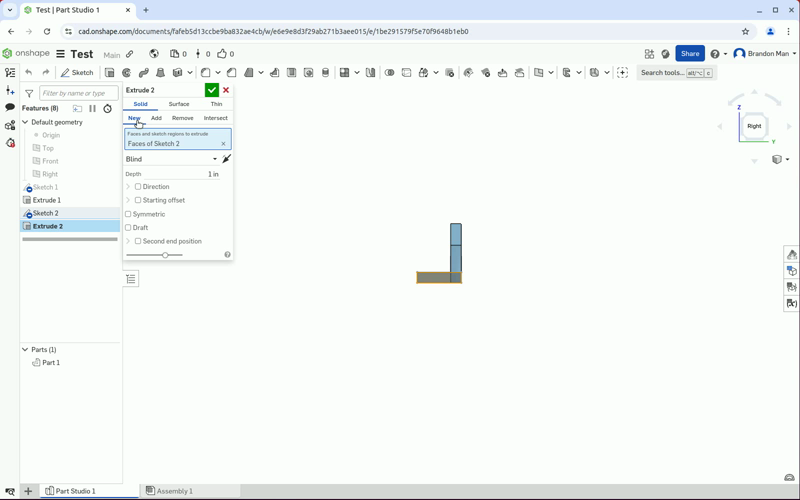
key(tab, 4)
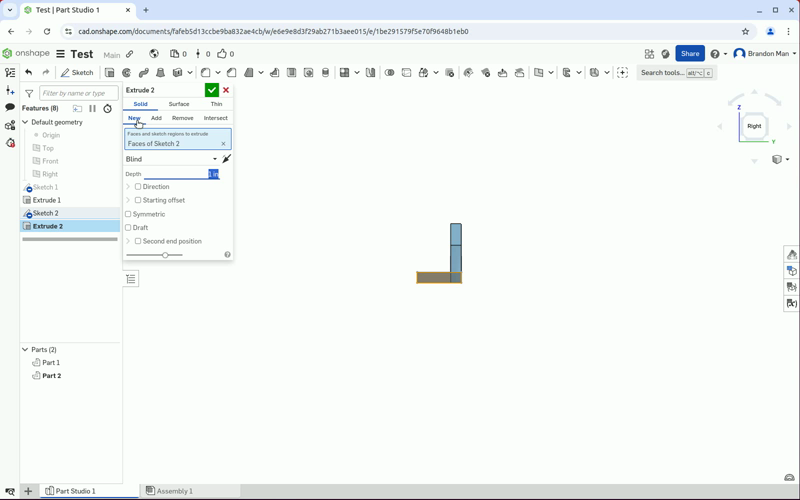
text(2.166)
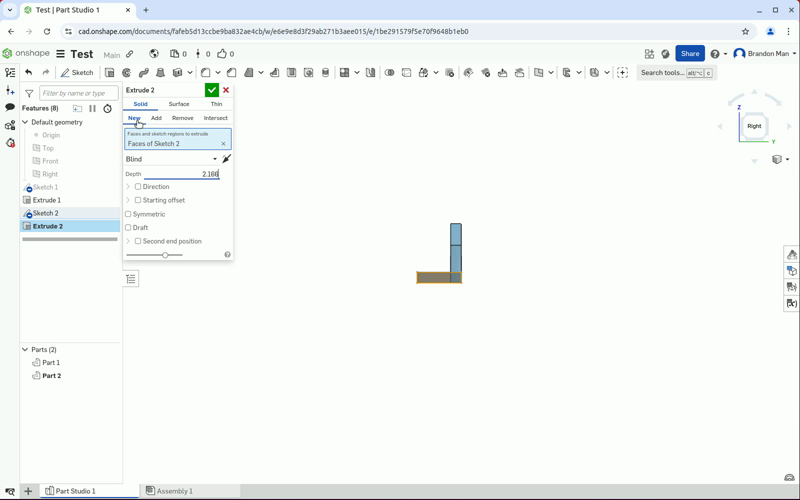
key(enter)
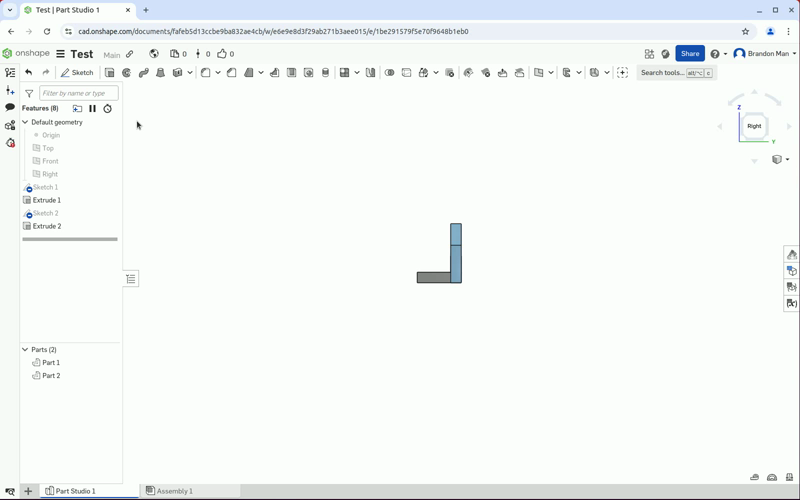
key(shift+h)
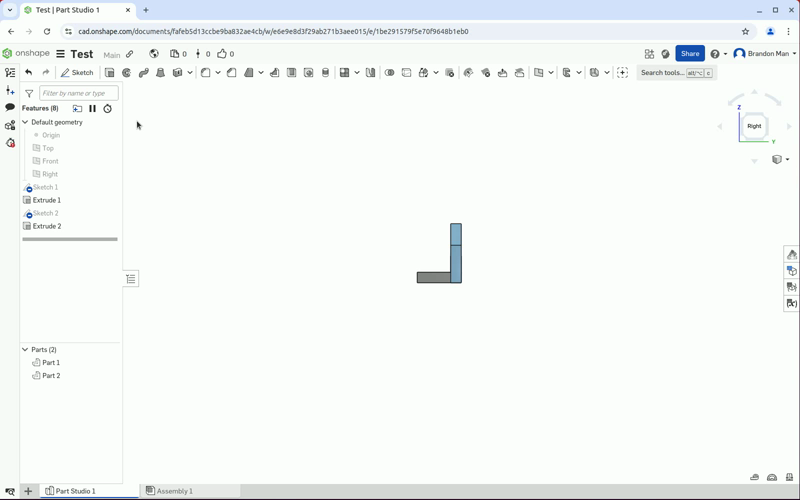
key(shift+h)
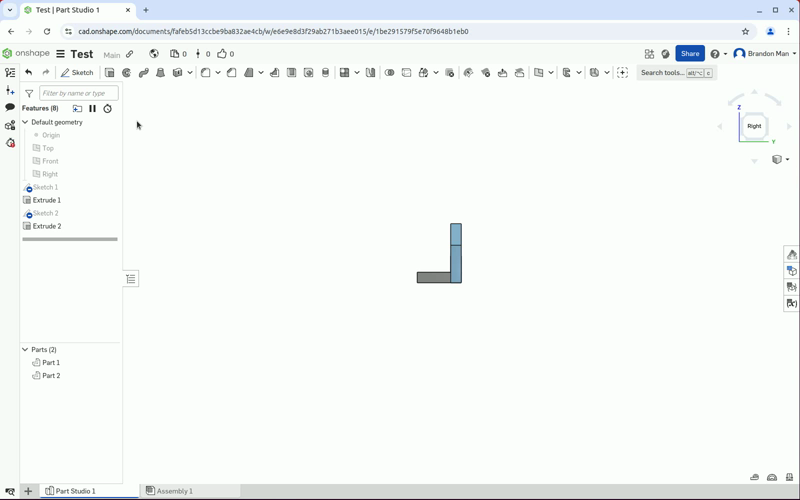
mouse_move(73, 189)
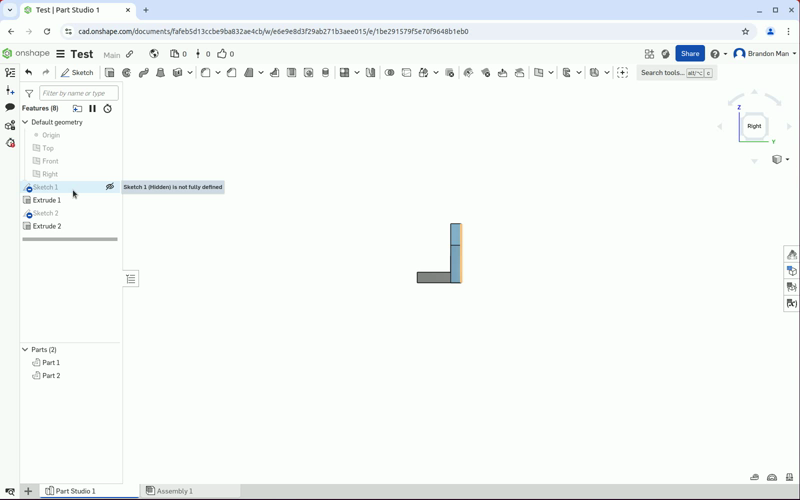
click(73, 189)
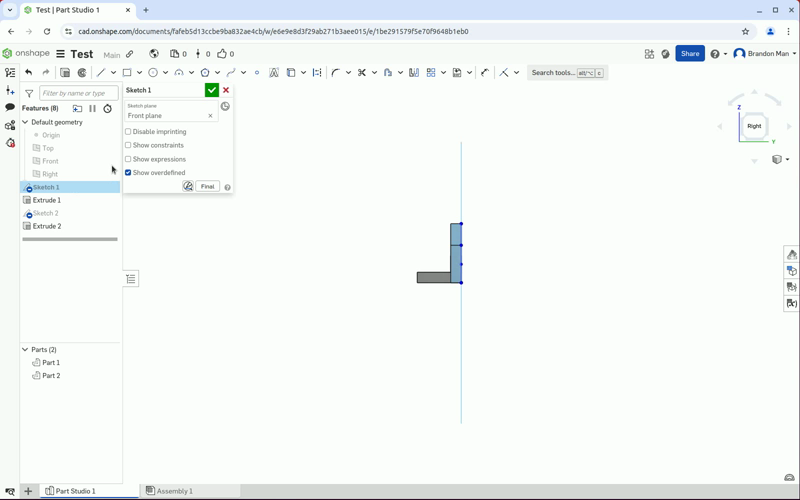
mouse_move(229, 92)
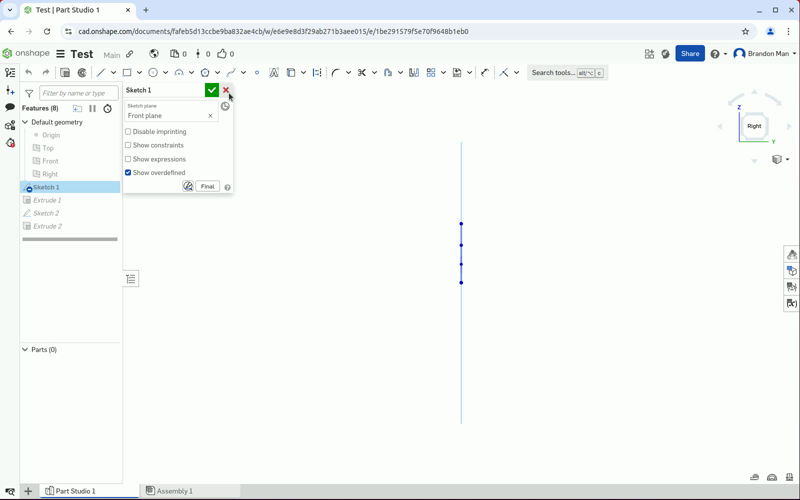
click(229, 92)
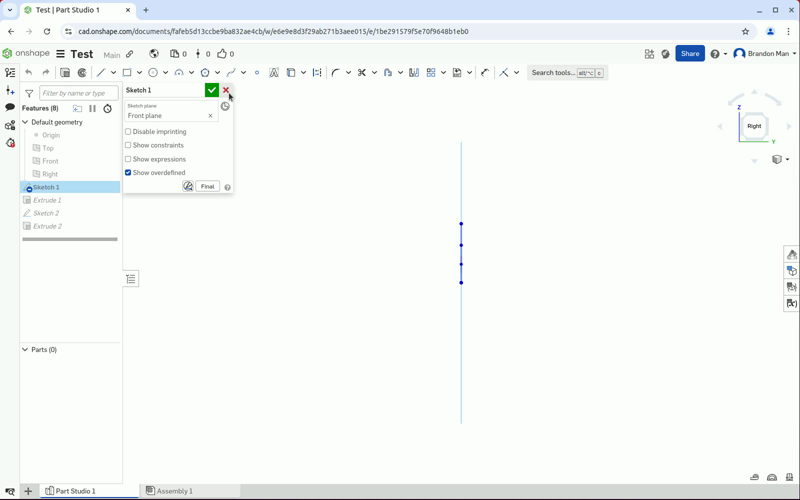
key(shift+s)
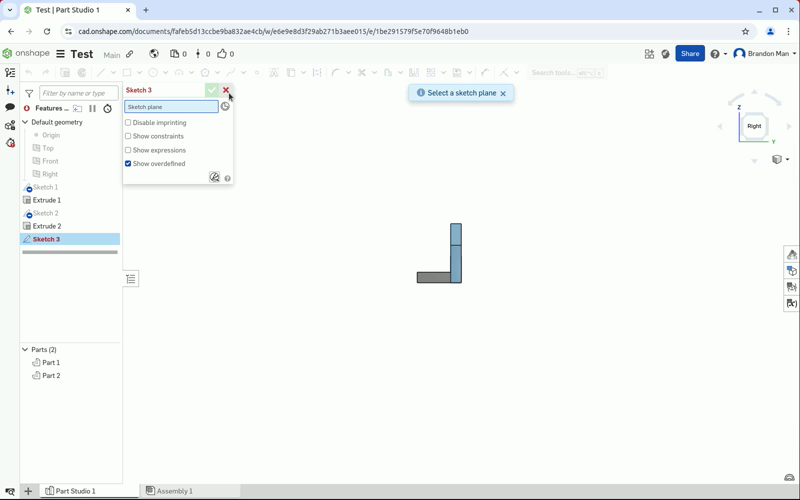
mouse_move(73, 176)
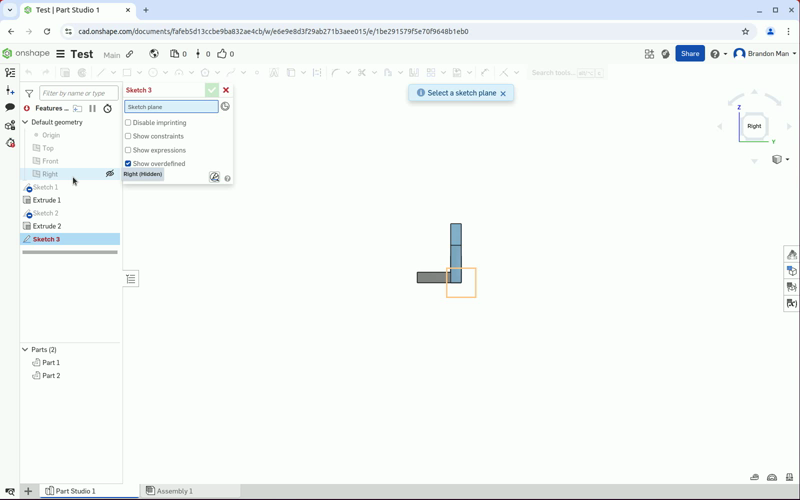
click(73, 176)
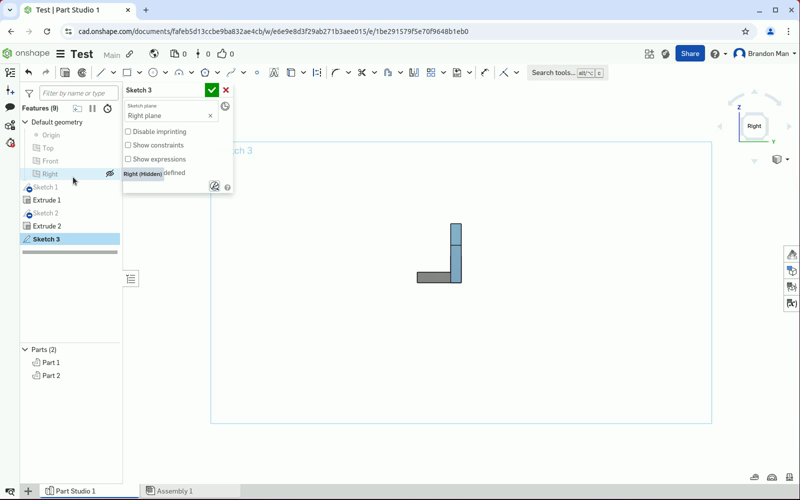
mouse_move(73, 352)
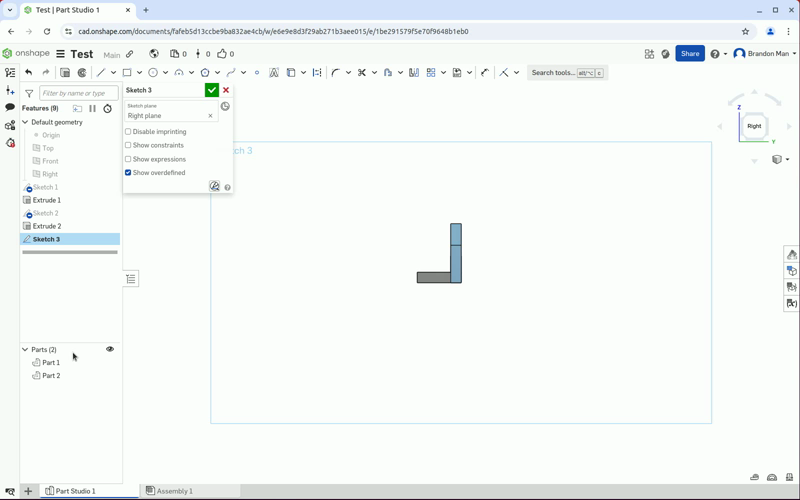
key(y)
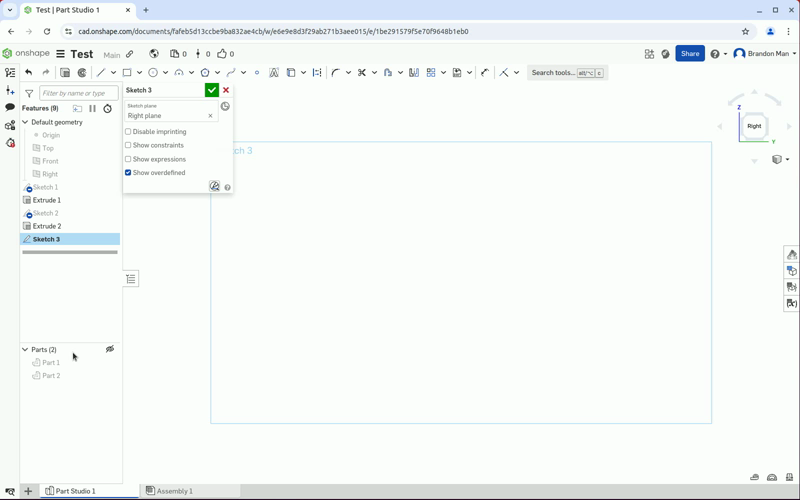
key(l)
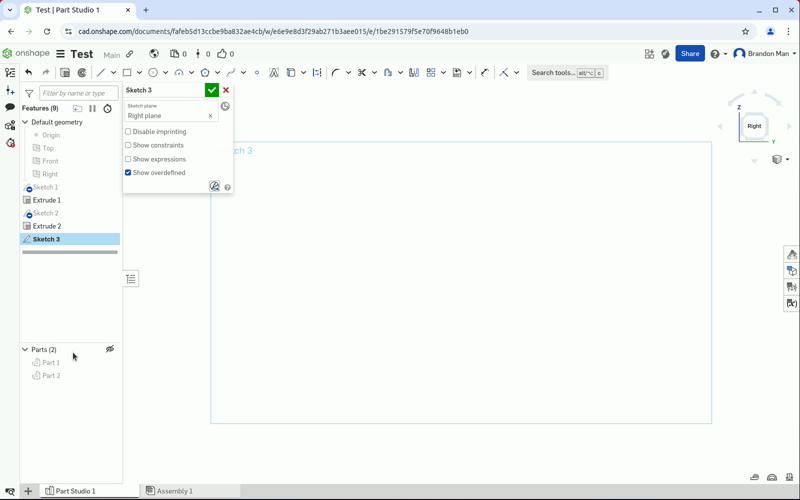
key_down(shift)
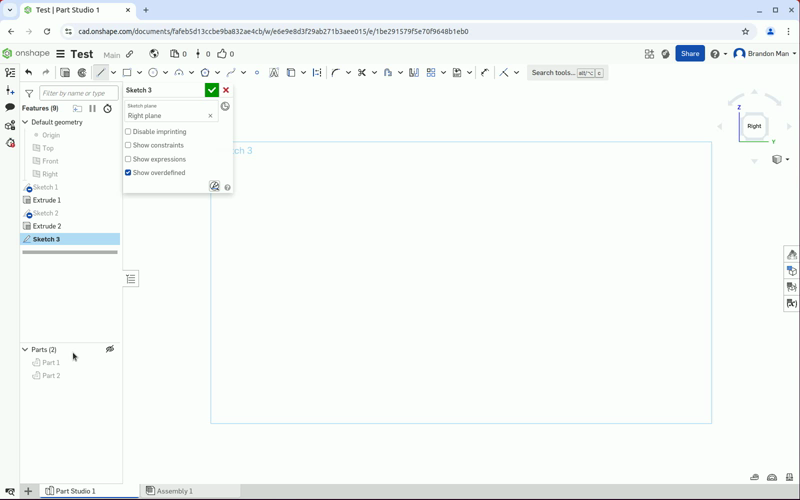
mouse_move(417, 272)
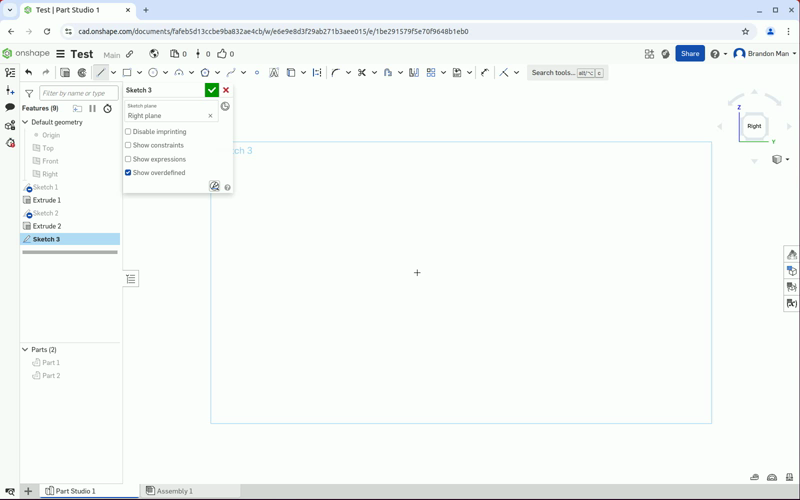
click(417, 272)
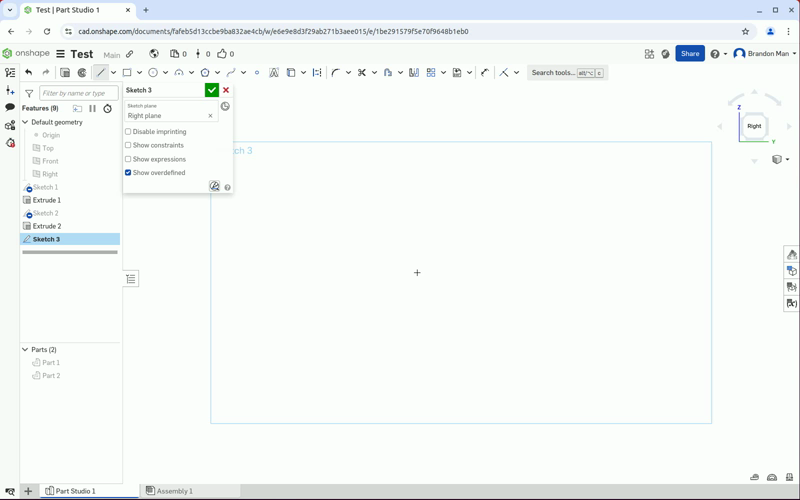
key_up(shift)
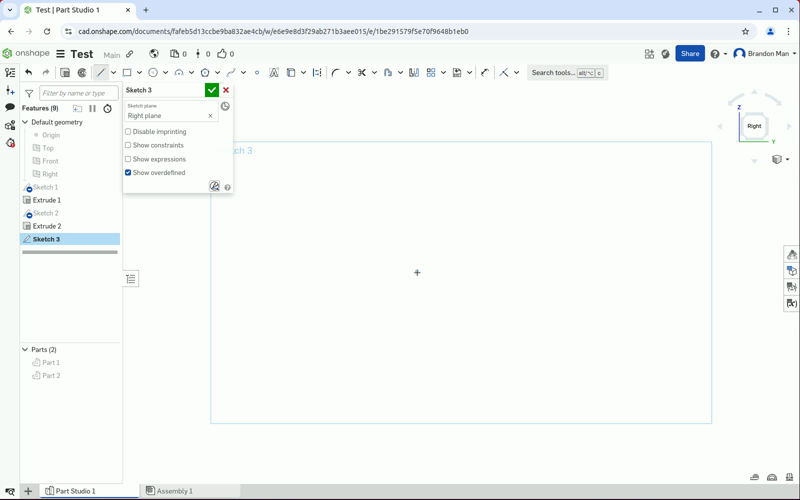
key_down(shift)
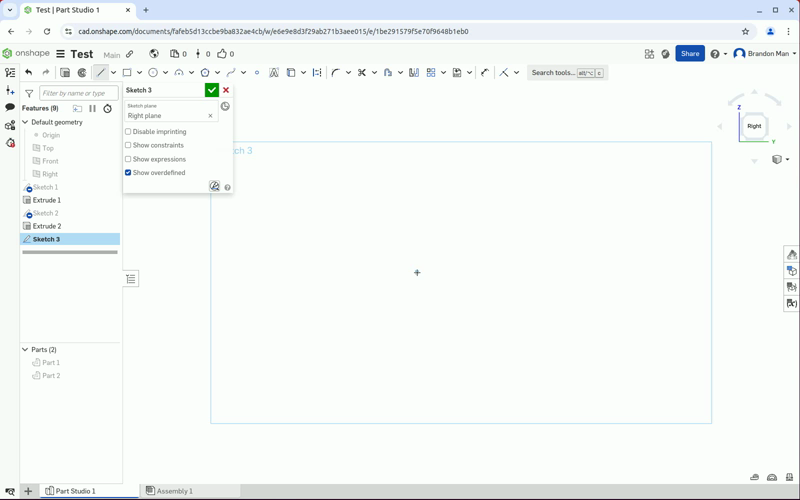
mouse_move(447, 272)
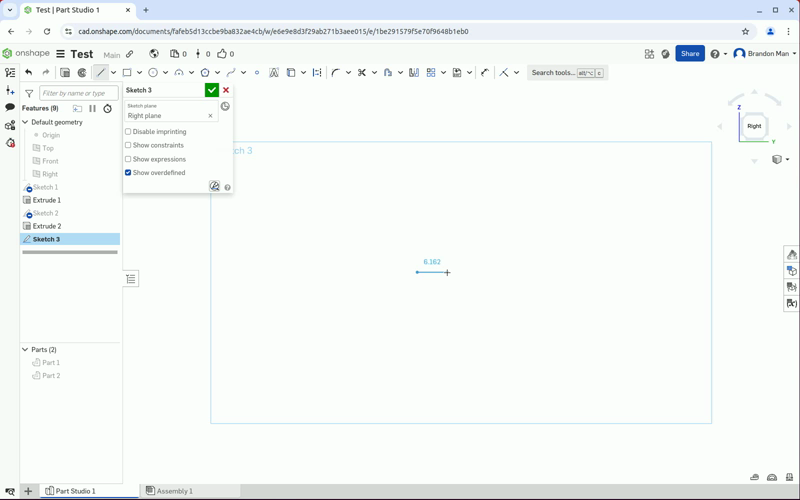
mouse_move(461, 272)
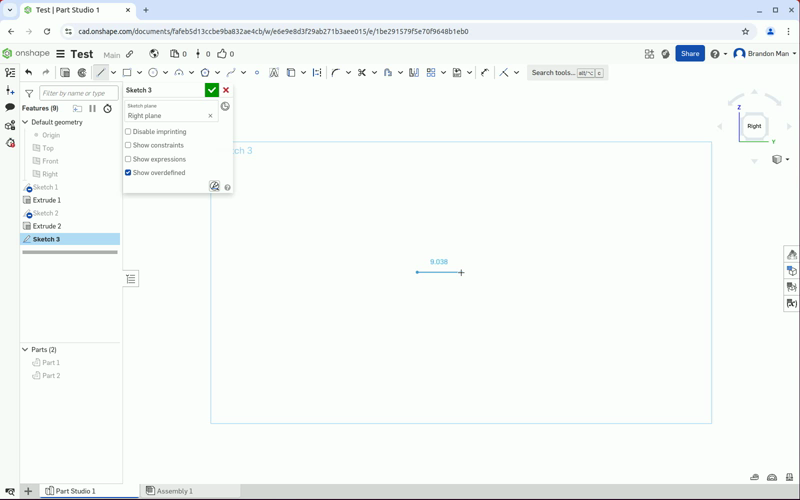
click(461, 272)
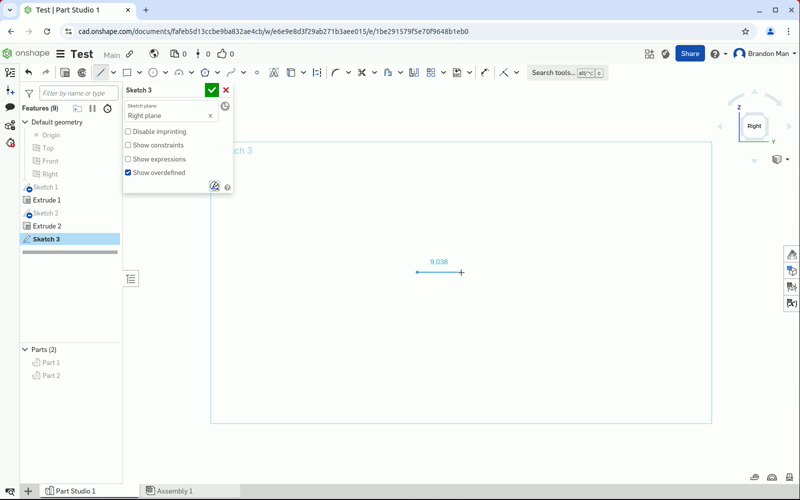
key_up(shift)
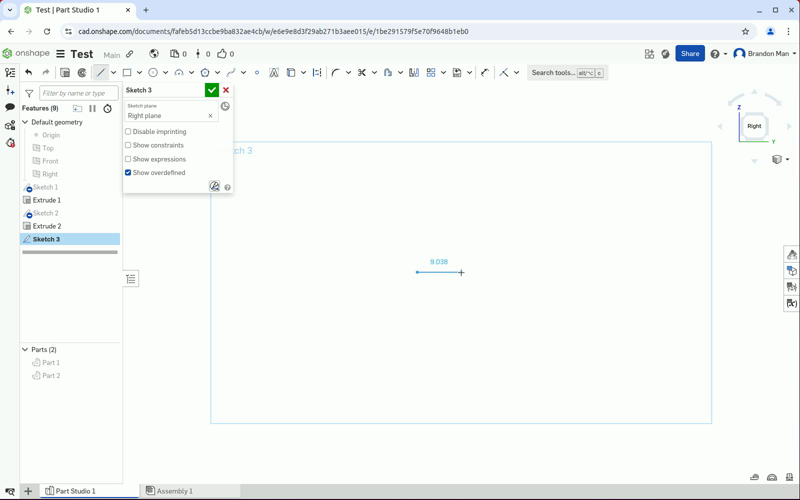
key_down(shift)
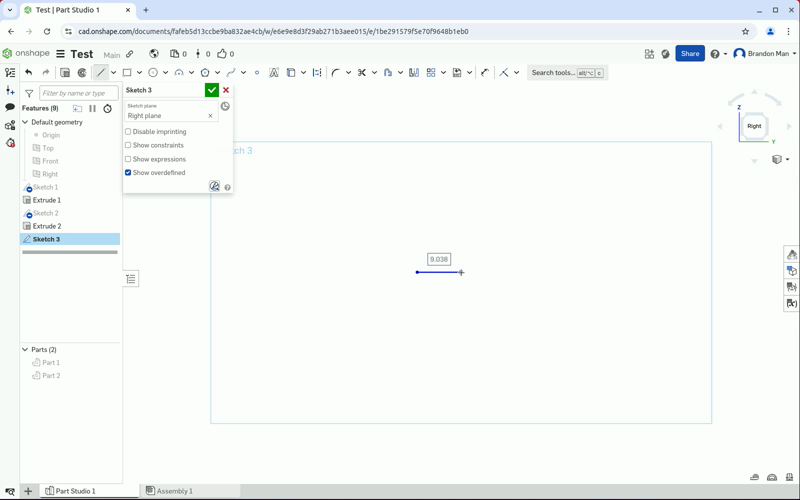
mouse_move(491, 272)
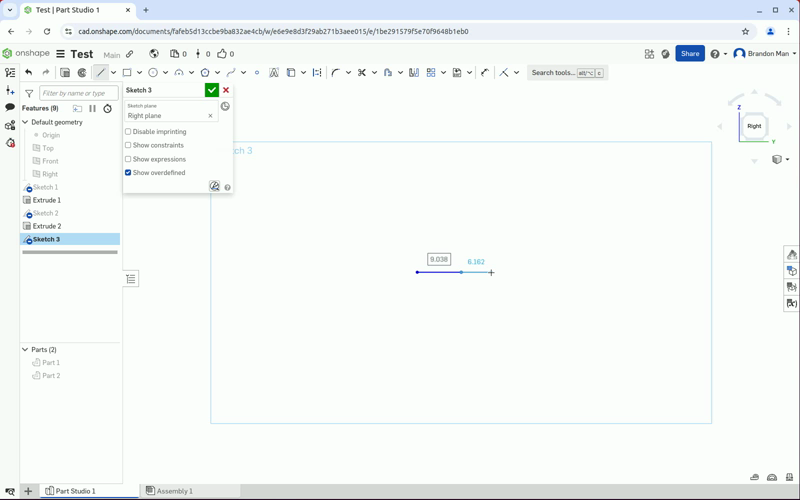
mouse_move(461, 233)
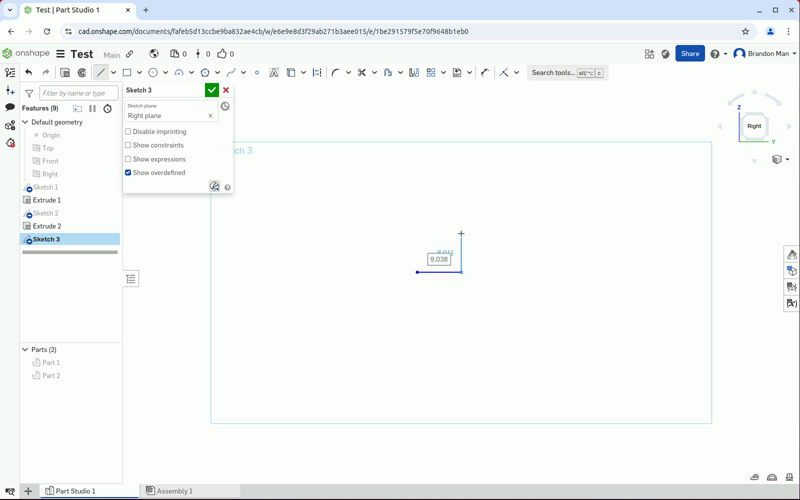
click(461, 233)
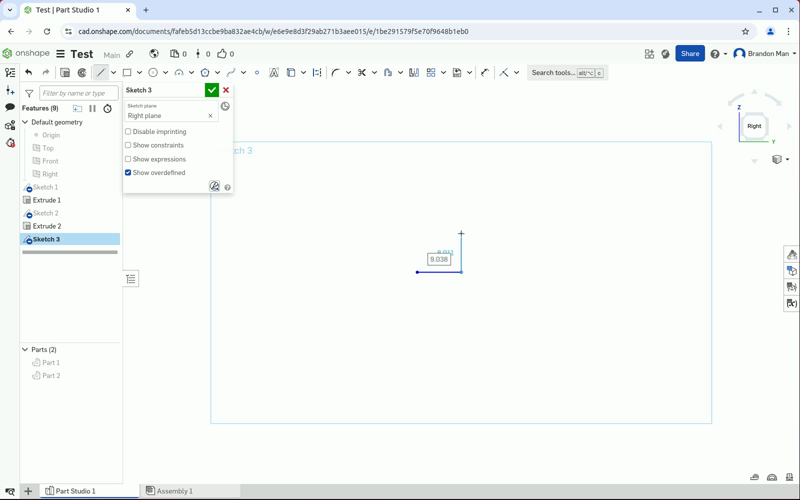
key_up(shift)
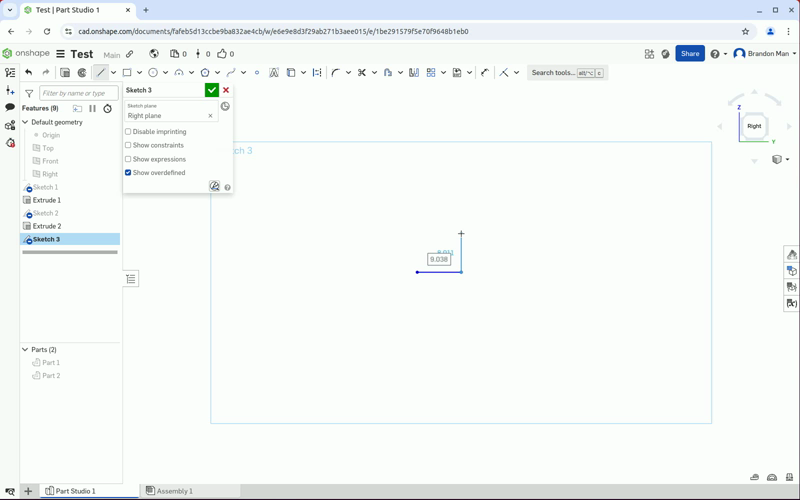
key_down(shift)
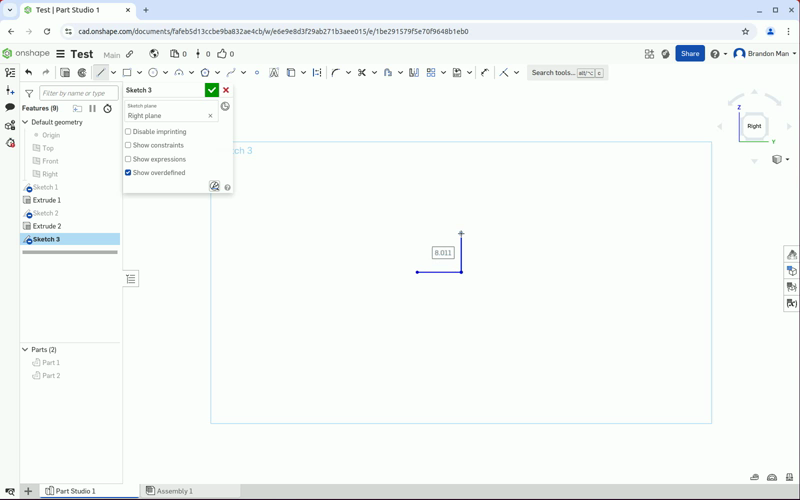
mouse_move(491, 233)
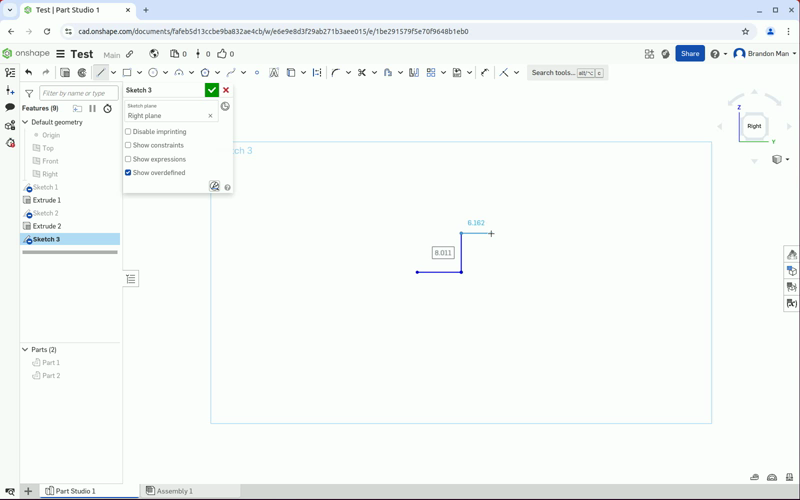
mouse_move(433, 233)
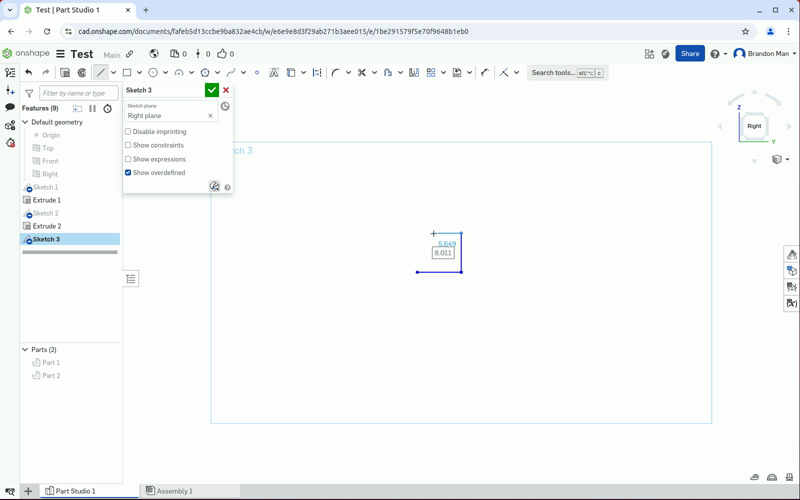
click(433, 233)
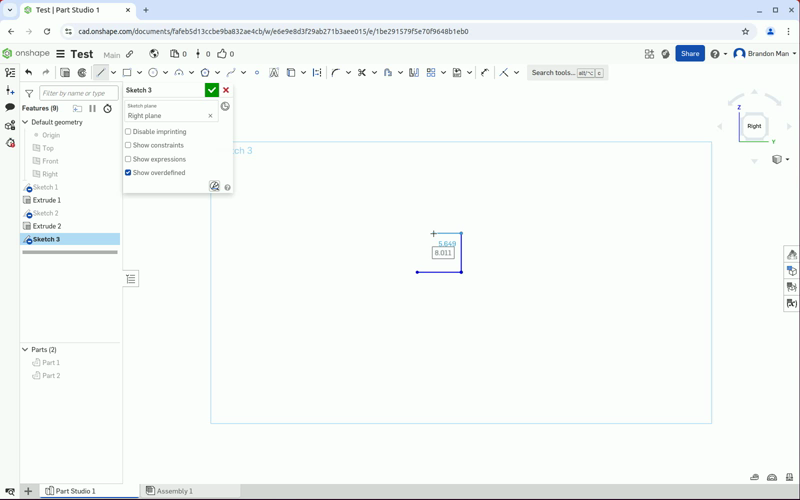
key_up(shift)
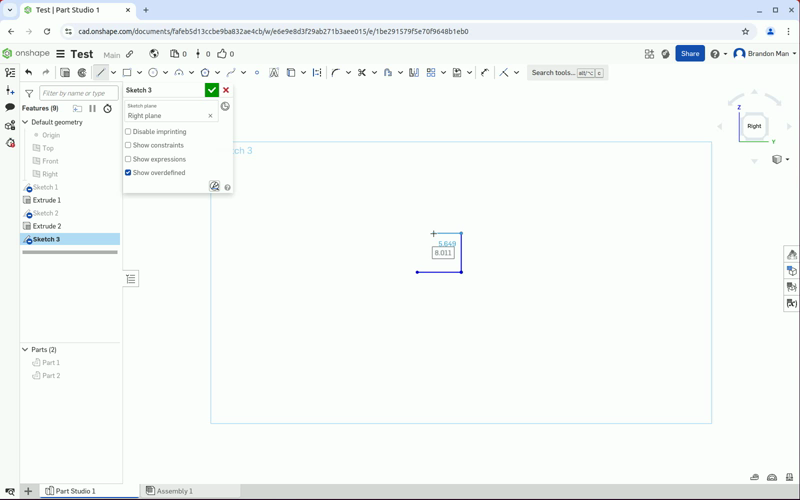
key_down(shift)
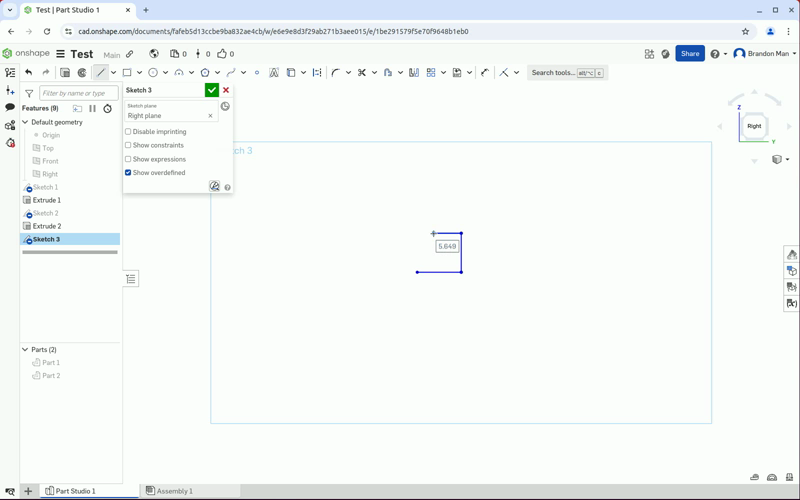
mouse_move(463, 233)
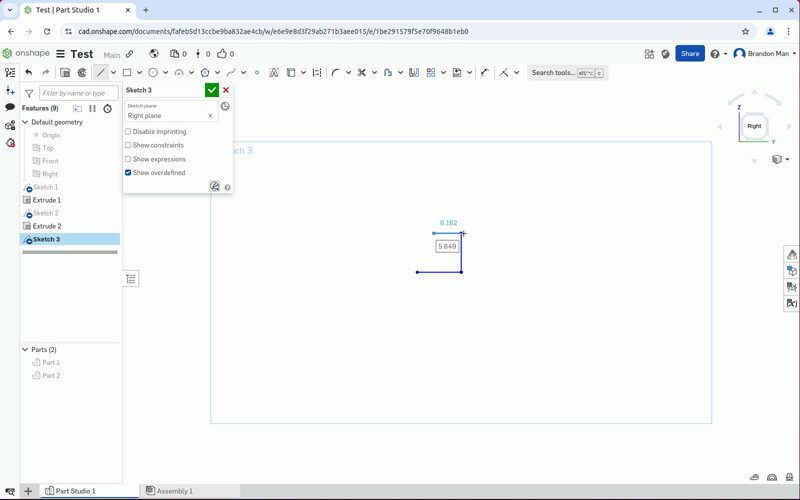
mouse_move(417, 261)
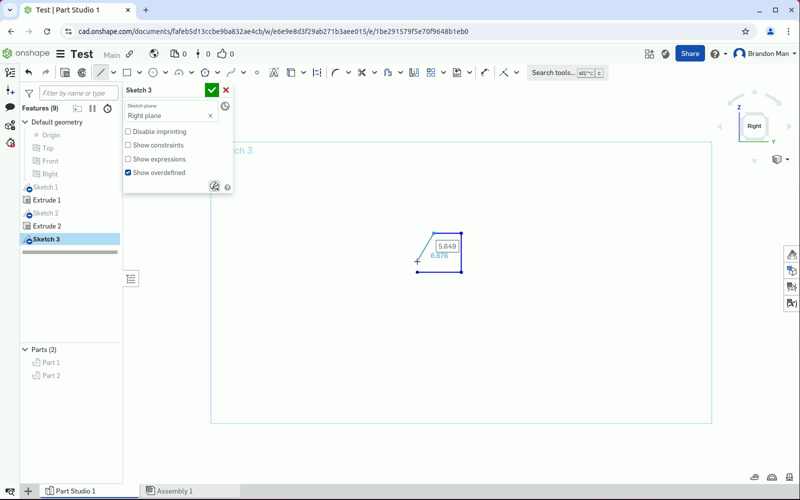
click(417, 261)
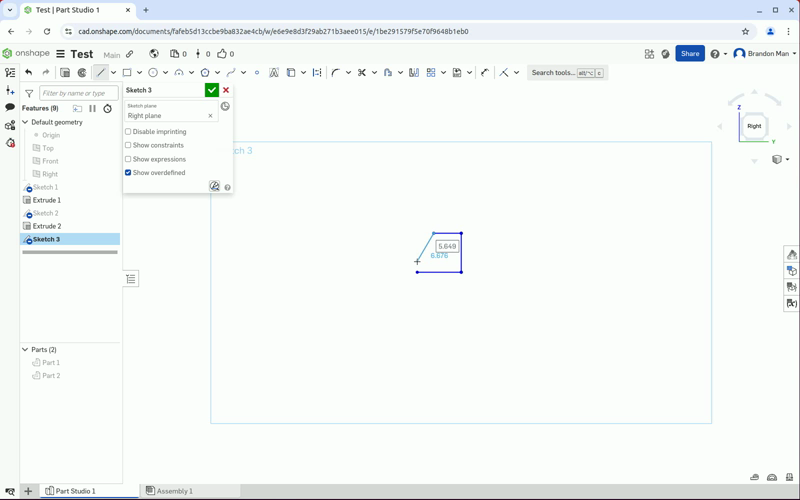
key_up(shift)
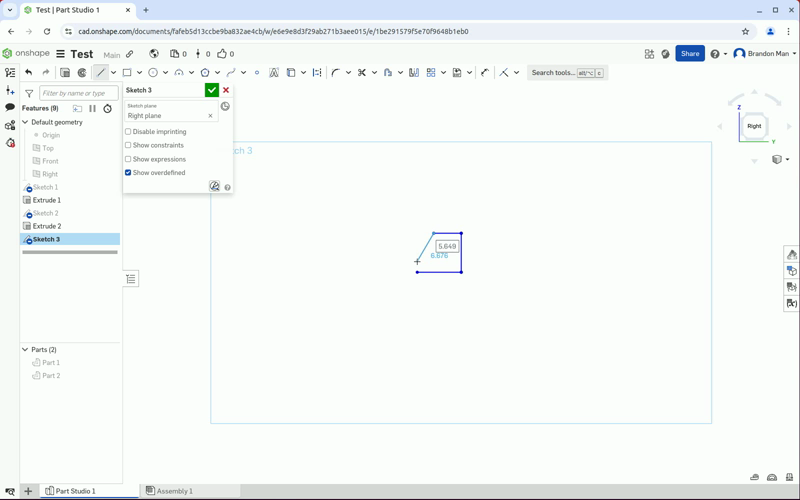
mouse_move(447, 261)
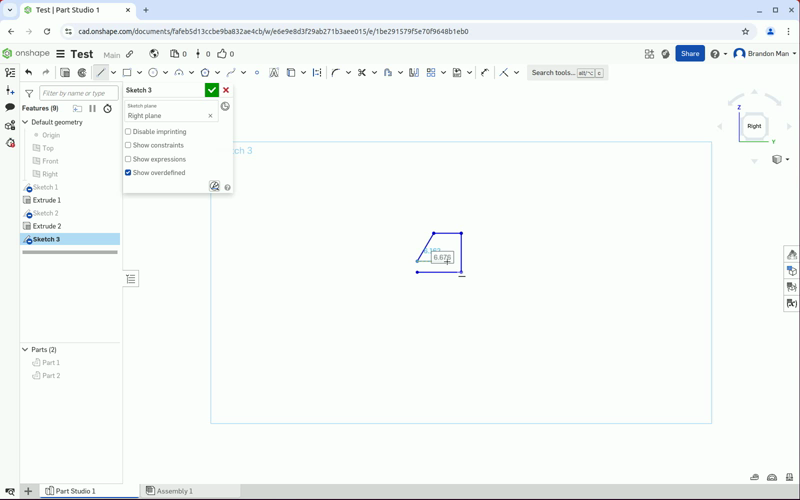
key_down(shift)
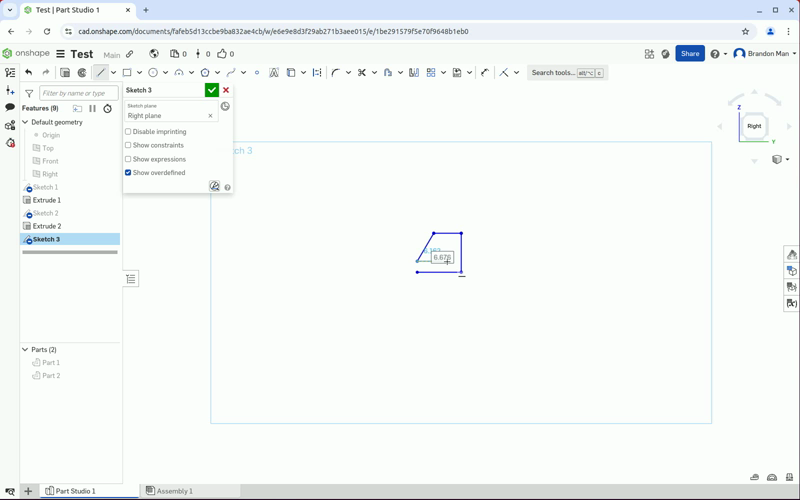
mouse_move(417, 272)
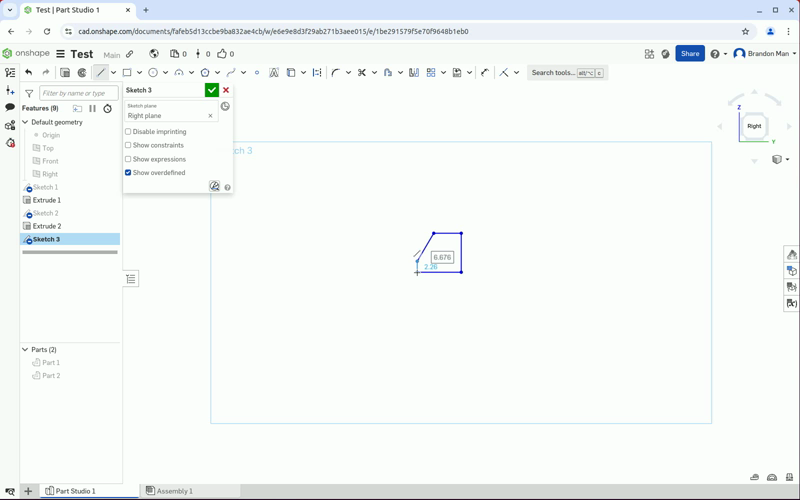
key_up(shift)
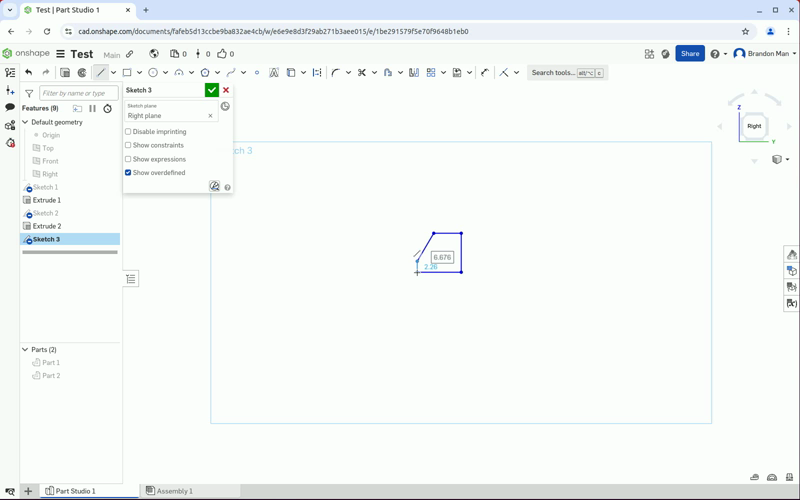
click(417, 272)
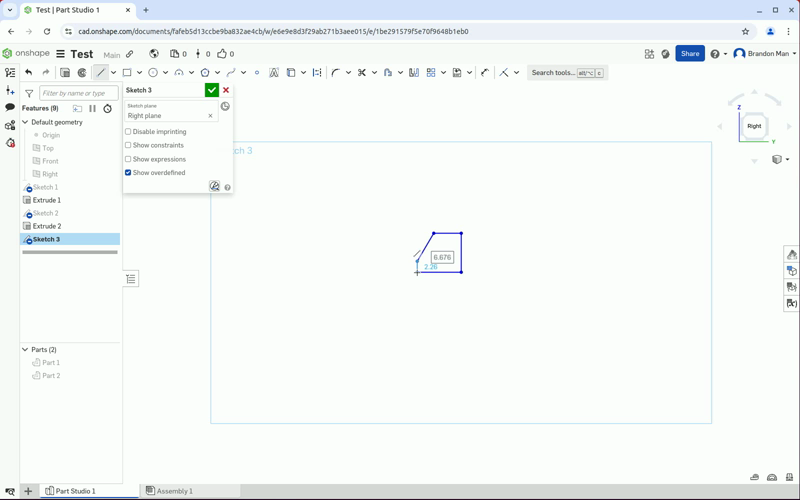
key(esc)
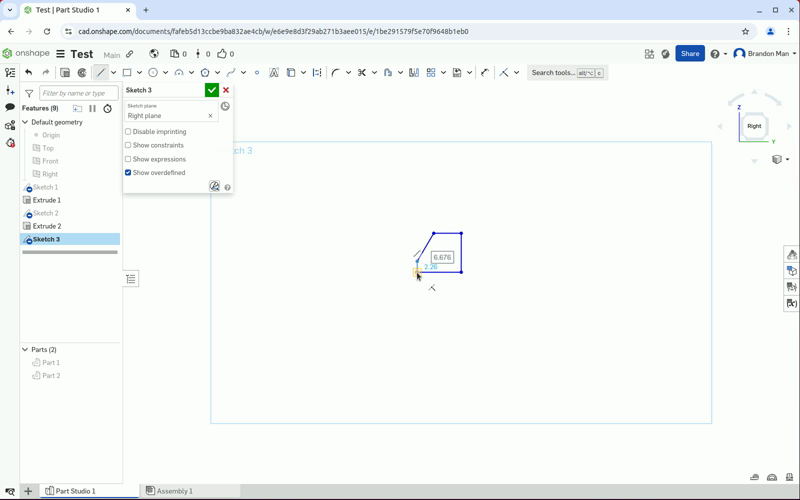
mouse_move(446, 268)
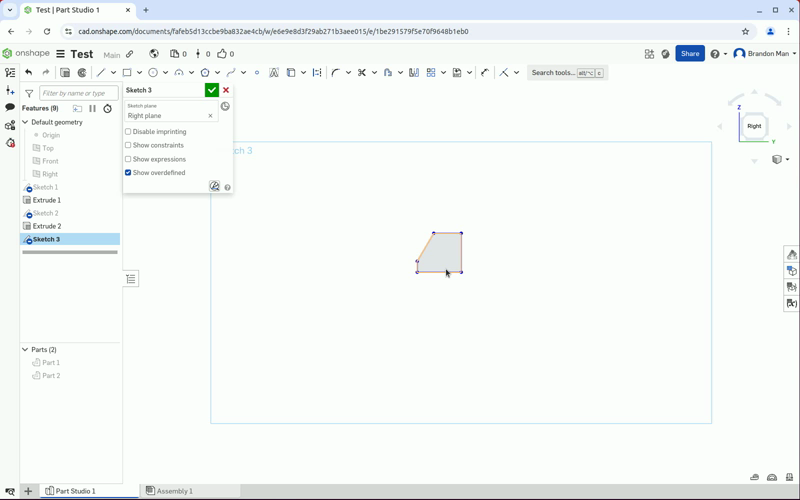
scroll(6)
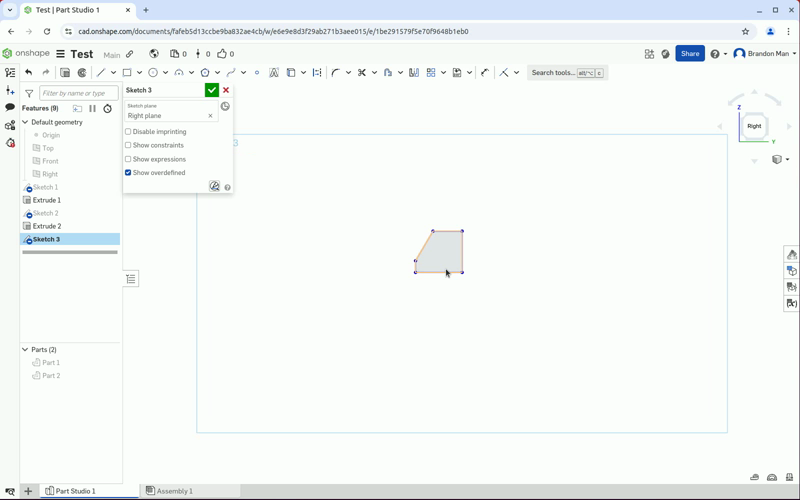
scroll(6)
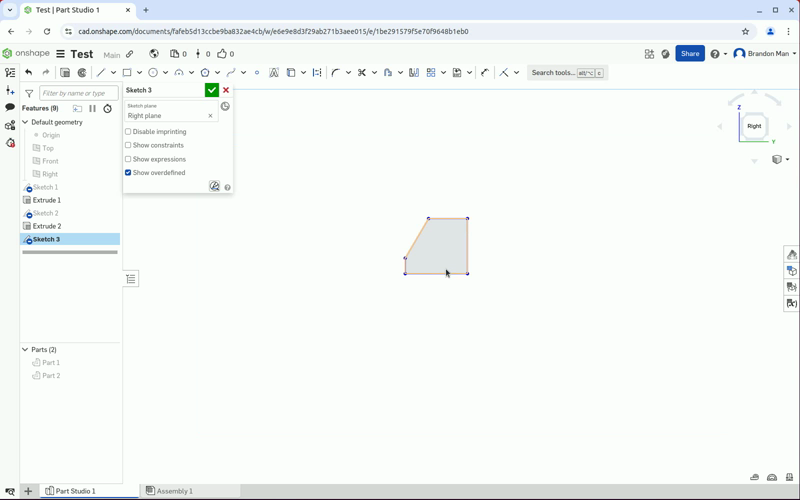
scroll(6)
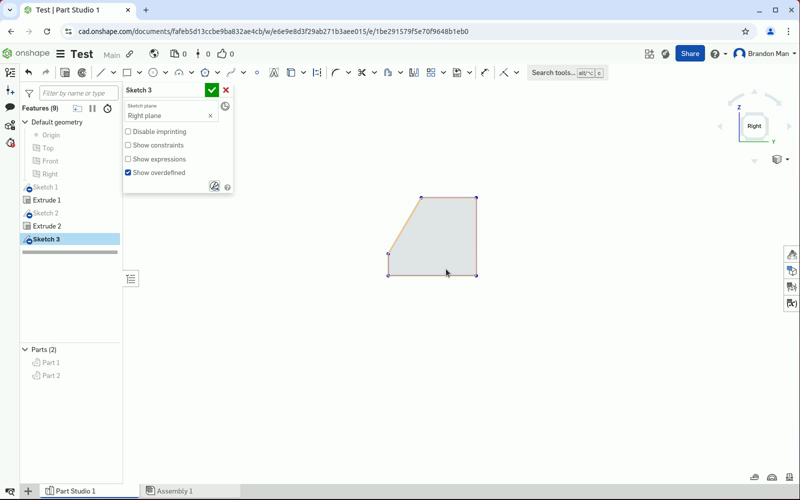
scroll(6)
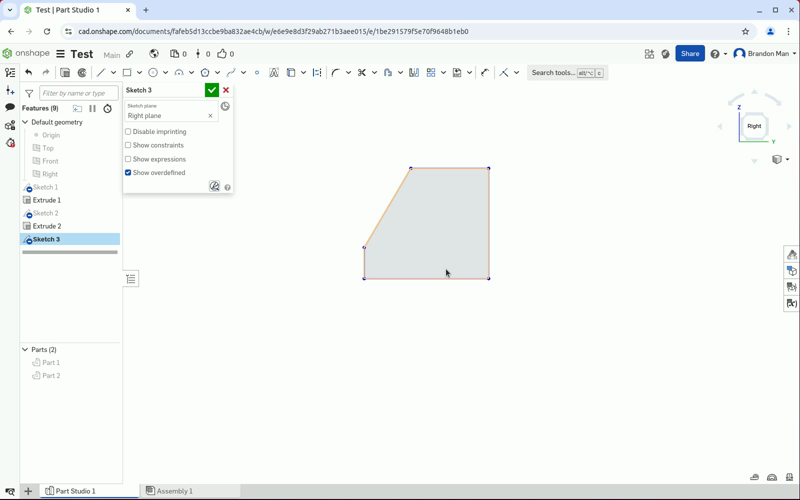
scroll(6)
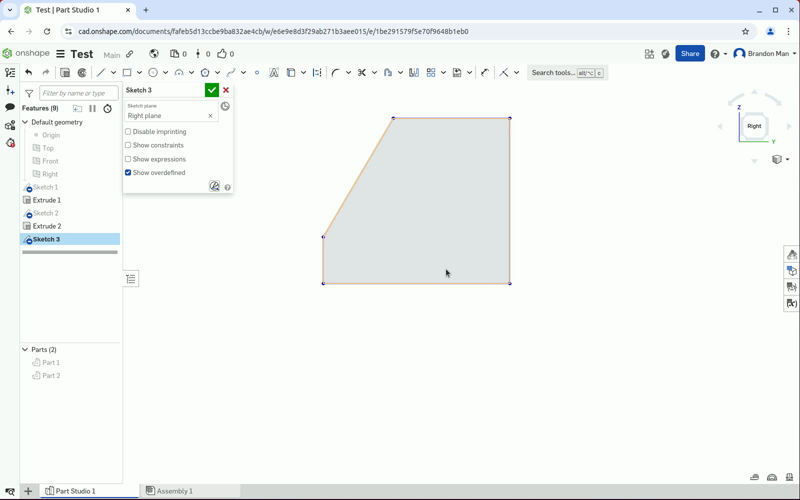
scroll(6)
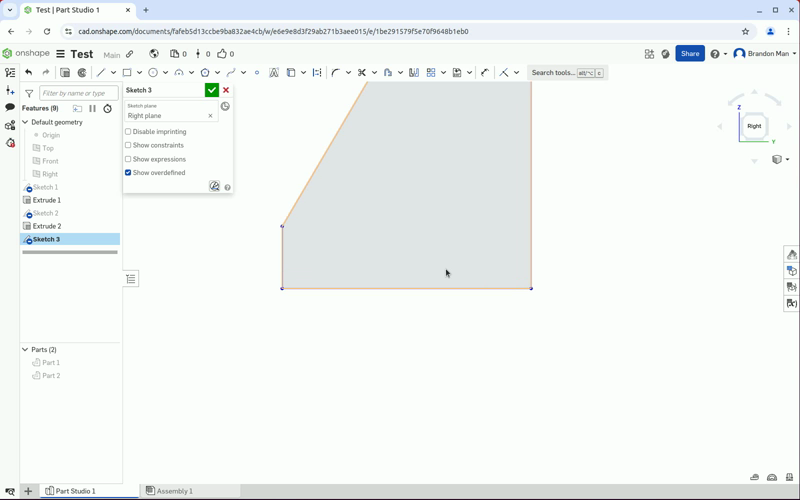
scroll(6)
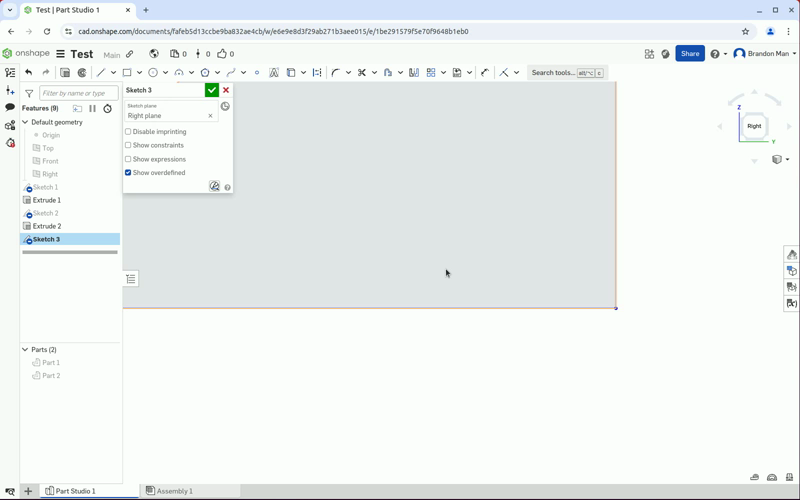
click(446, 268)
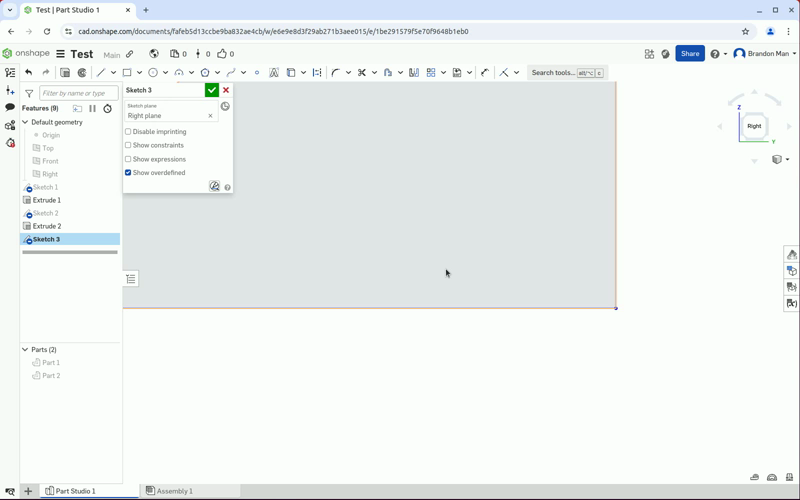
scroll(-6)
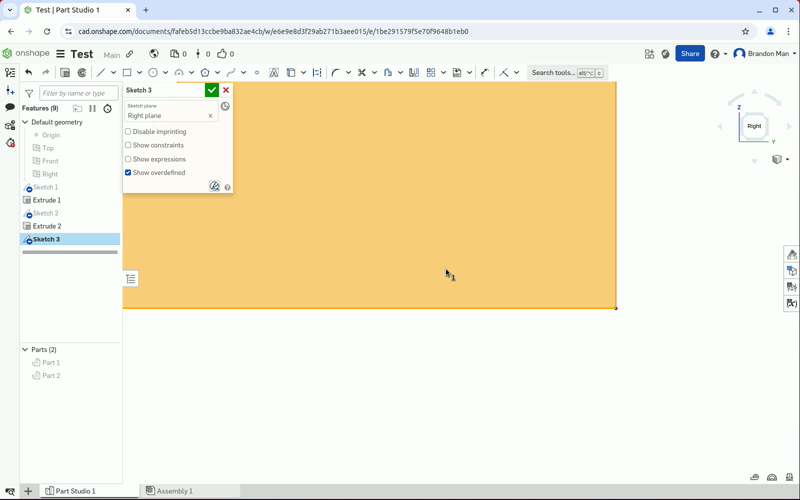
scroll(-6)
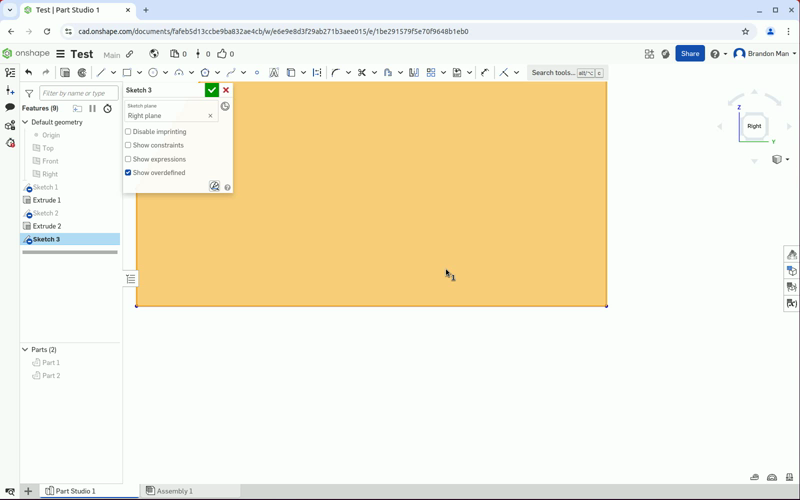
scroll(-6)
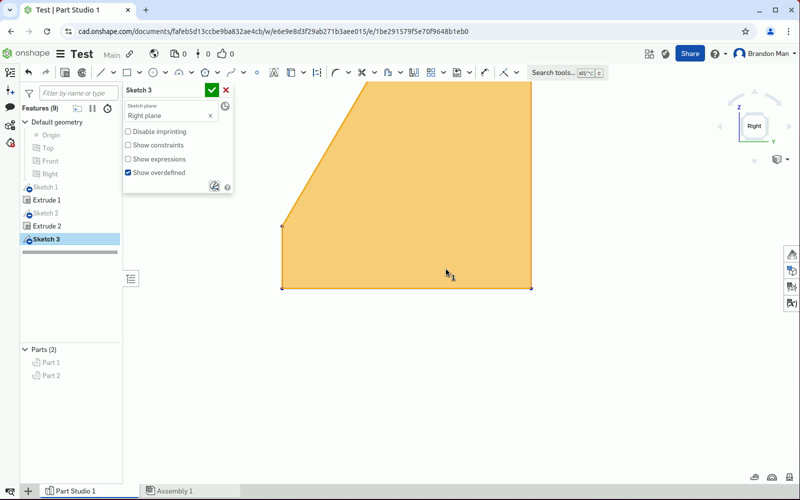
scroll(-6)
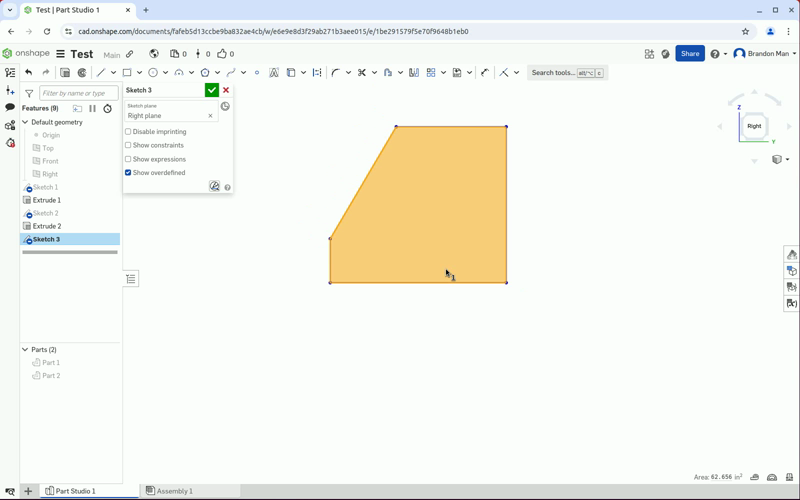
scroll(-6)
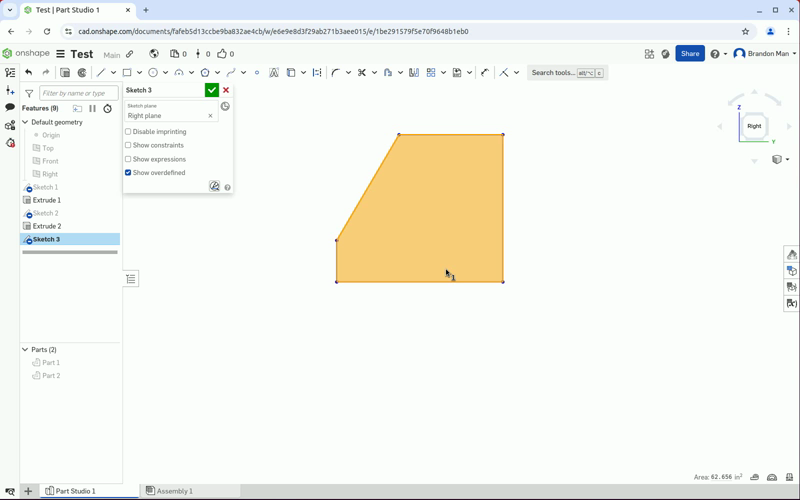
scroll(-6)
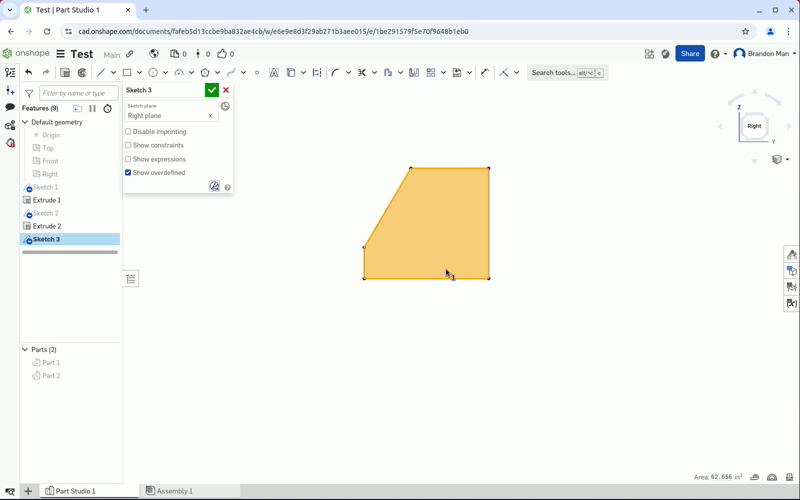
scroll(-6)
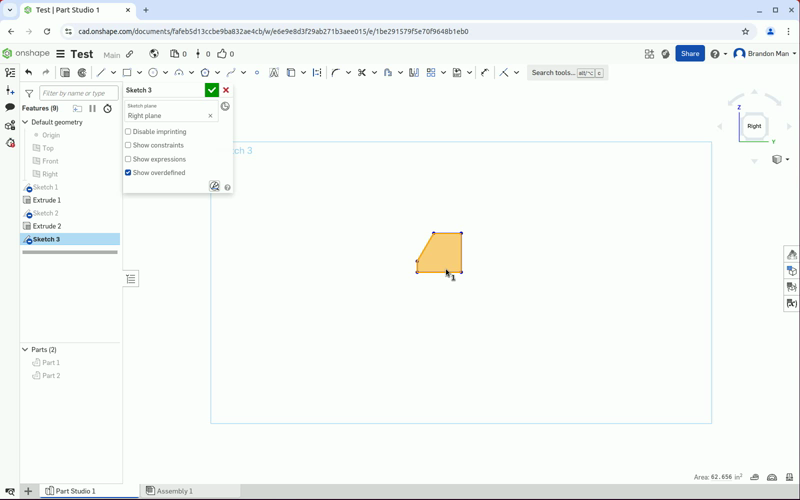
mouse_move(73, 352)
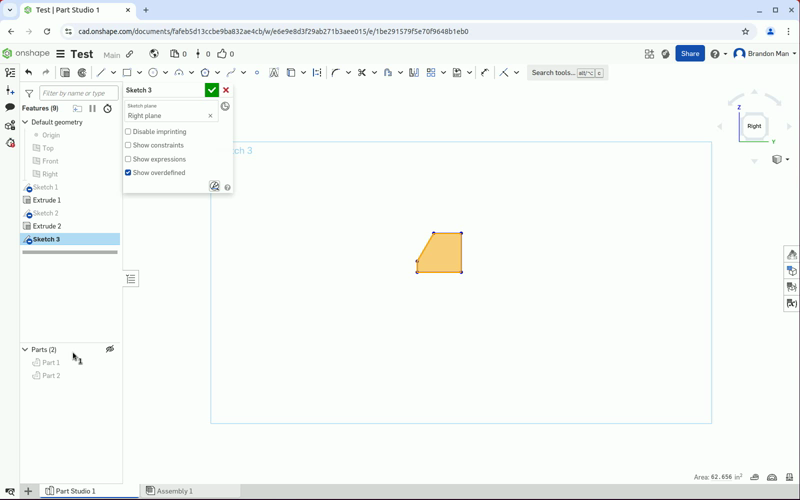
key(shift+y)
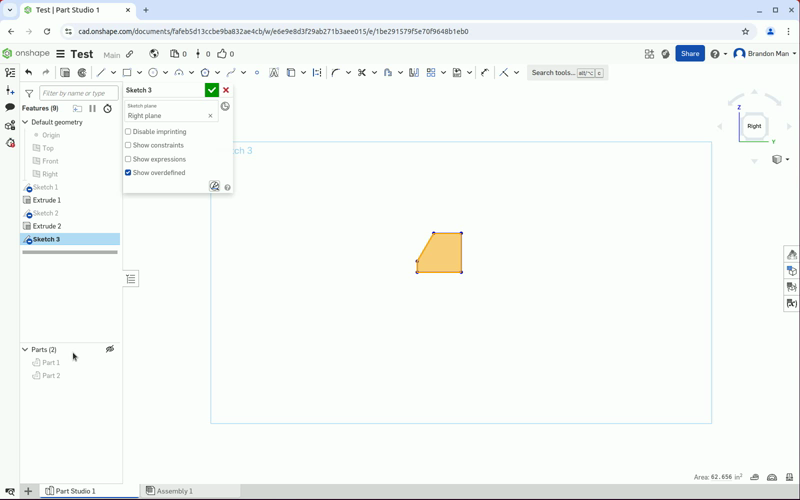
key(shift+e)
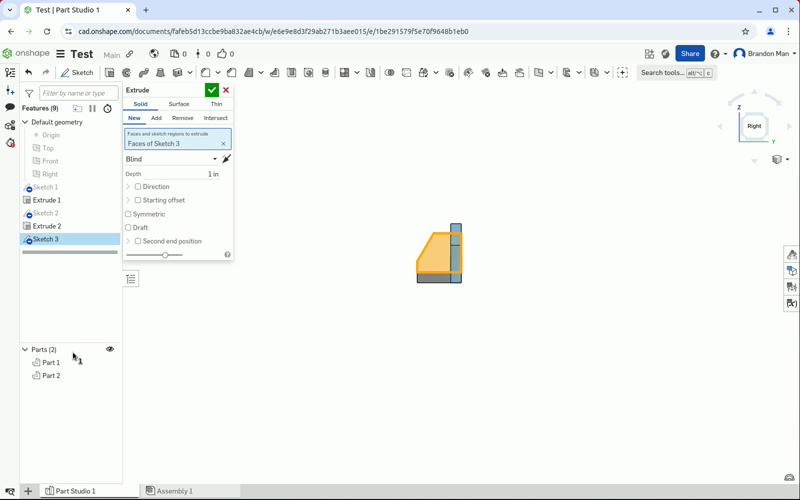
mouse_move(143, 106)
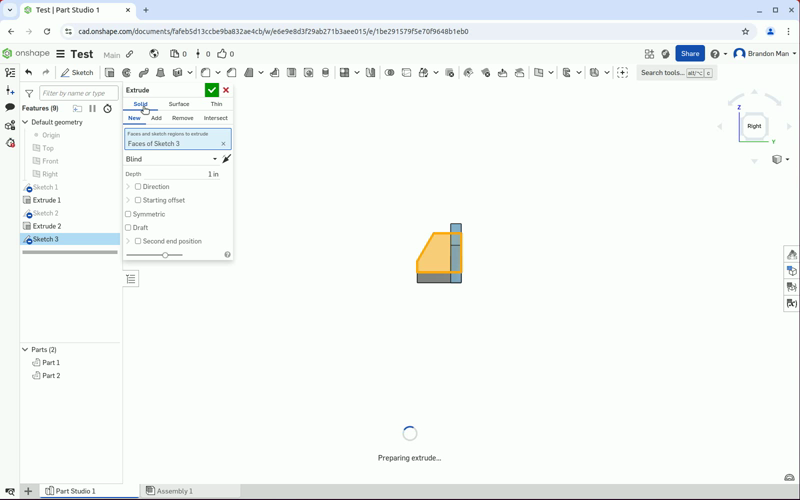
click(143, 106)
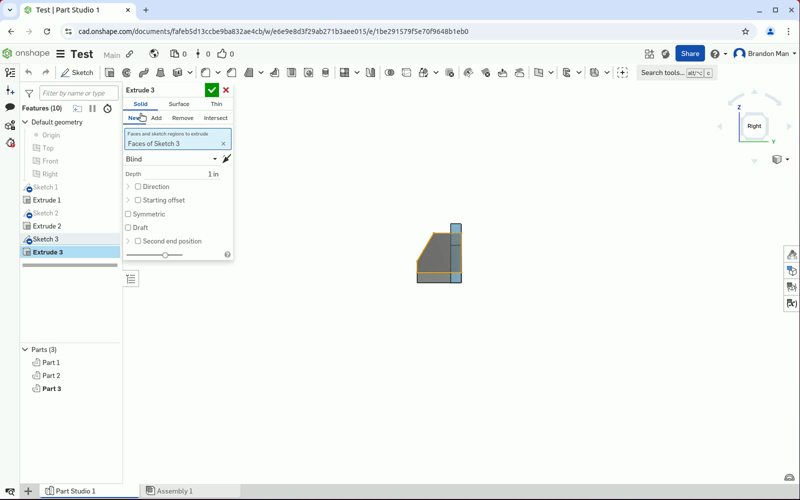
mouse_move(137, 120)
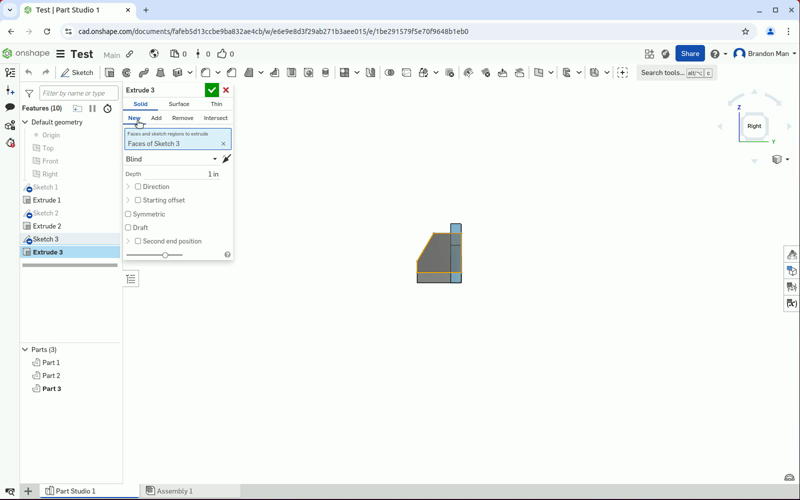
click(137, 120)
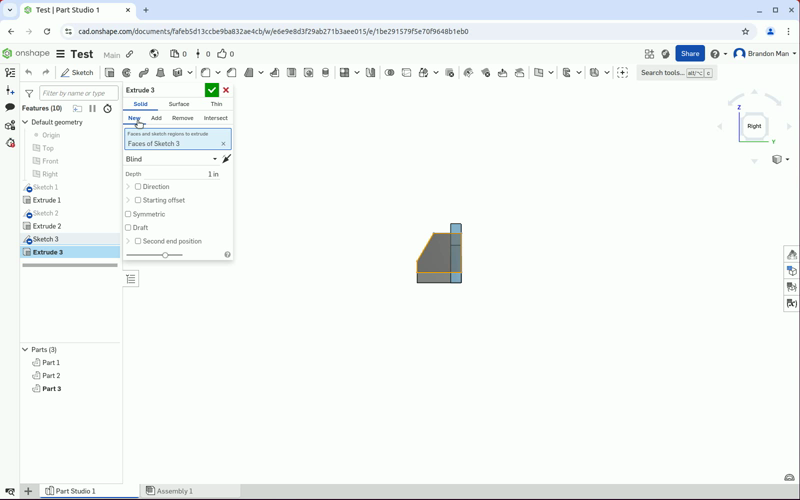
key(tab, 4)
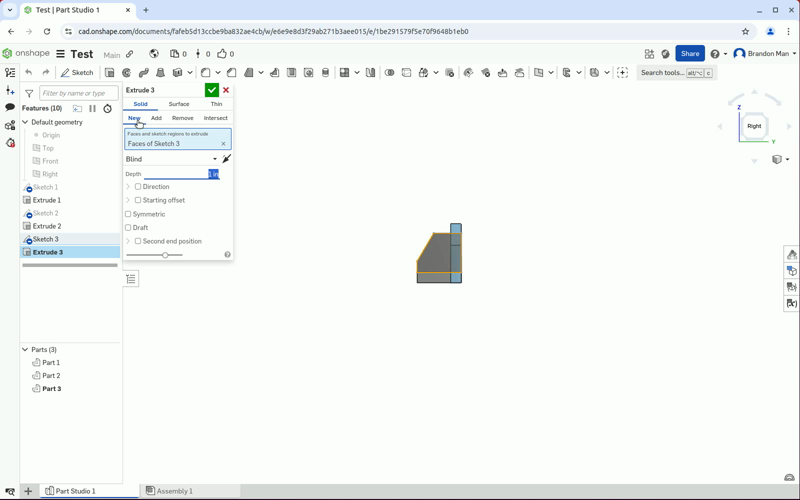
text(2.166)
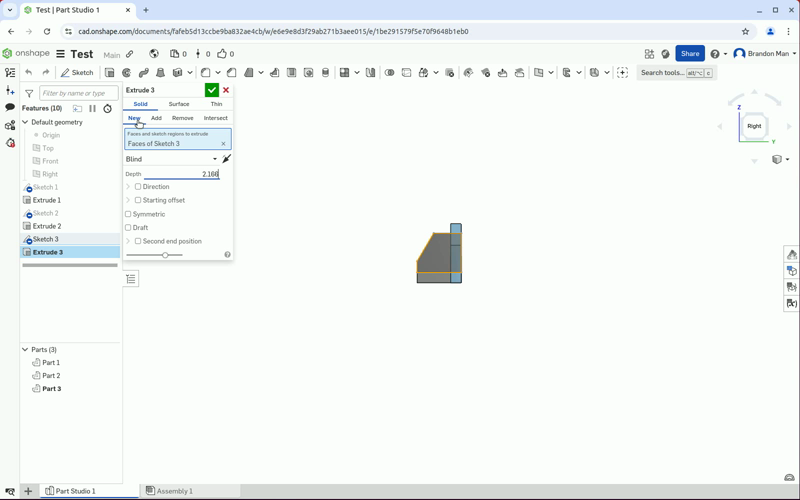
key(enter)
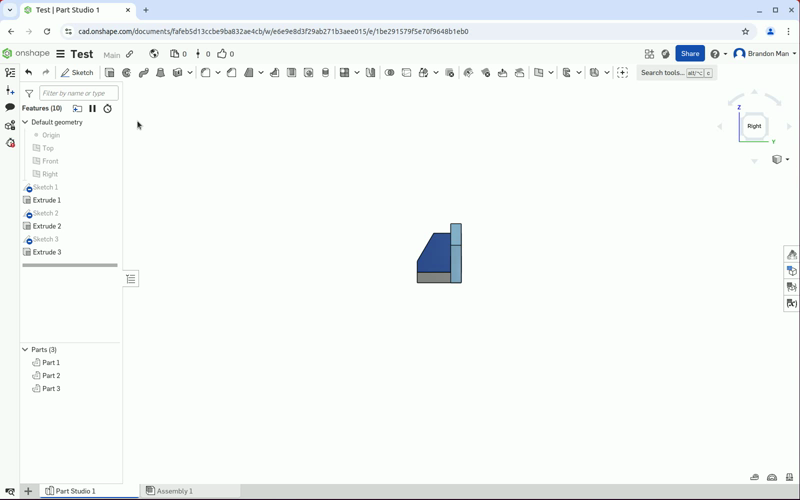
key(shift+h)
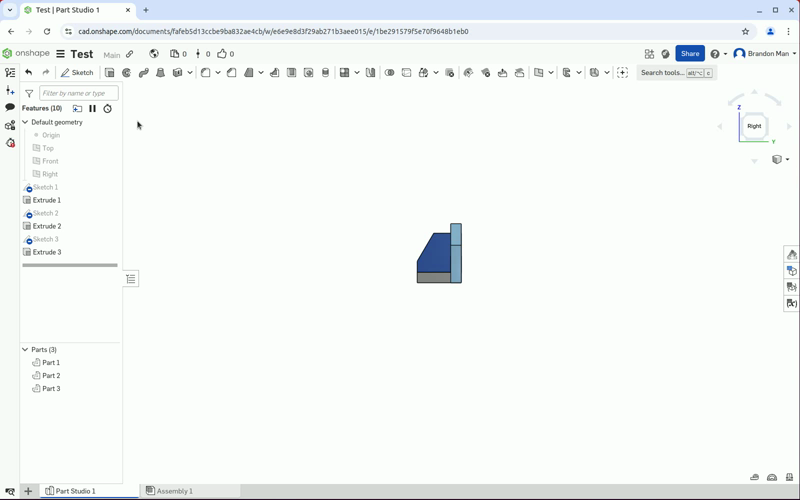
key(shift+h)
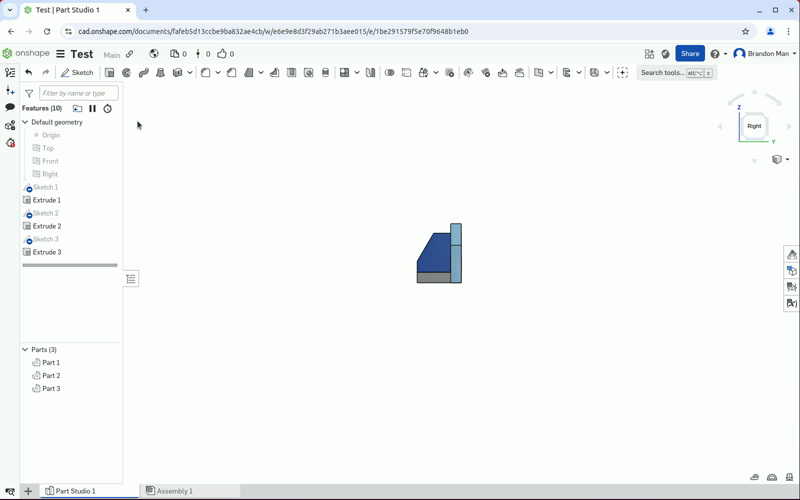
mouse_move(73, 189)
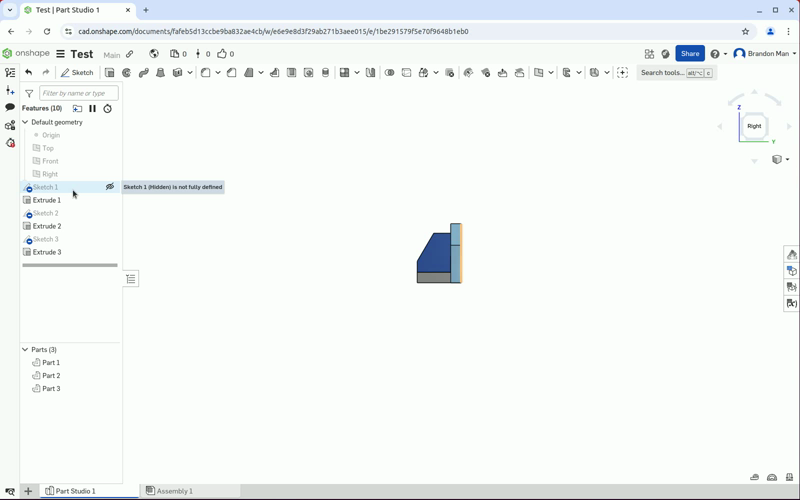
click(73, 189)
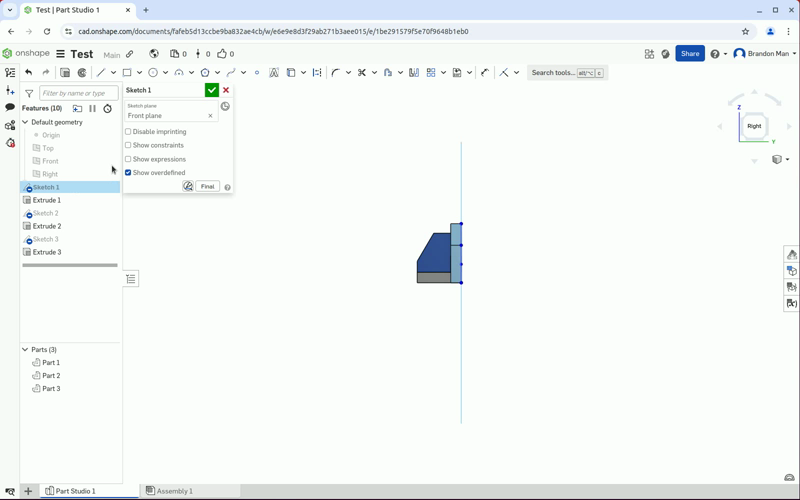
mouse_move(229, 92)
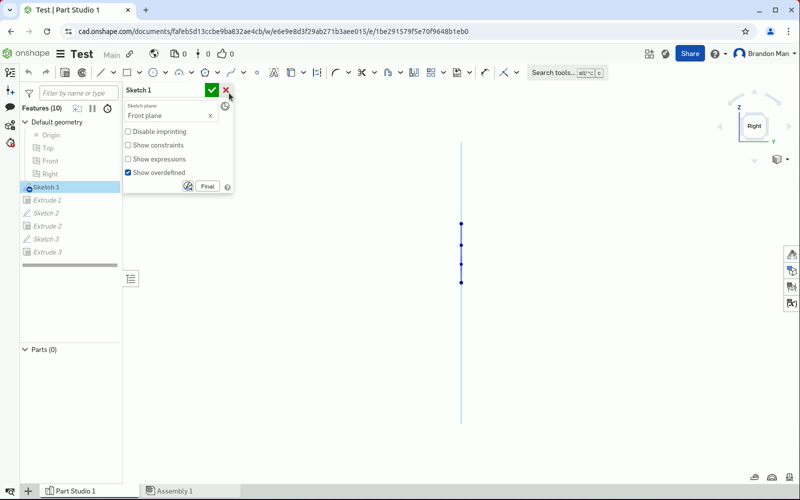
click(229, 92)
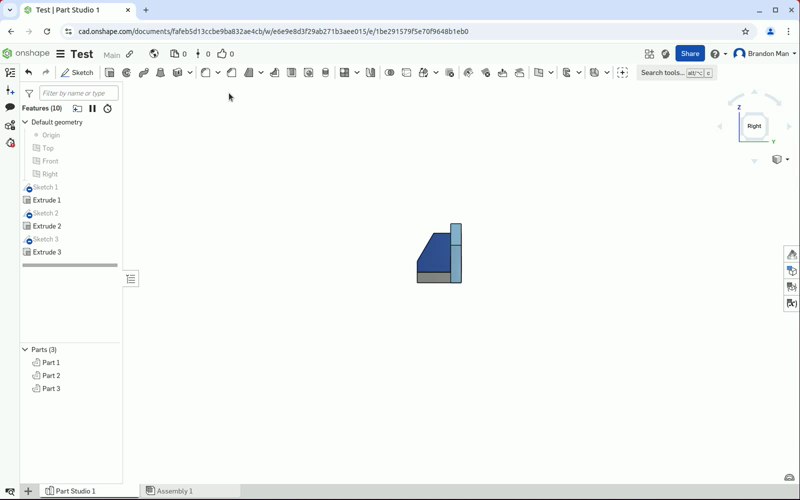
mouse_move(73, 352)
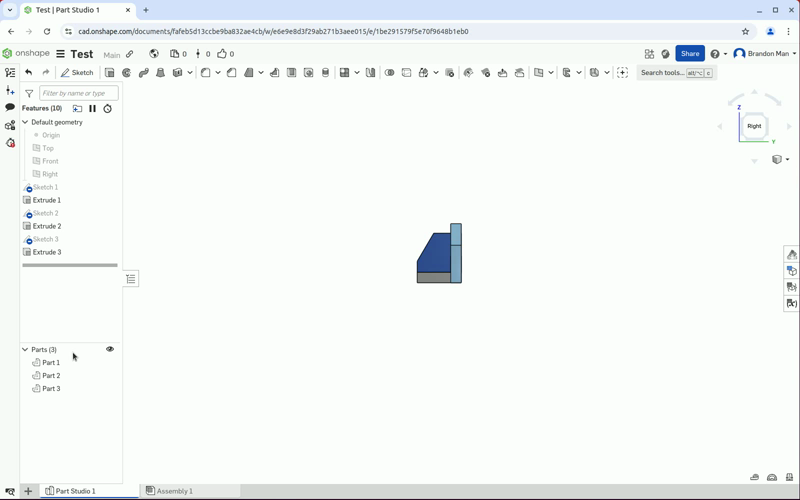
key(y)
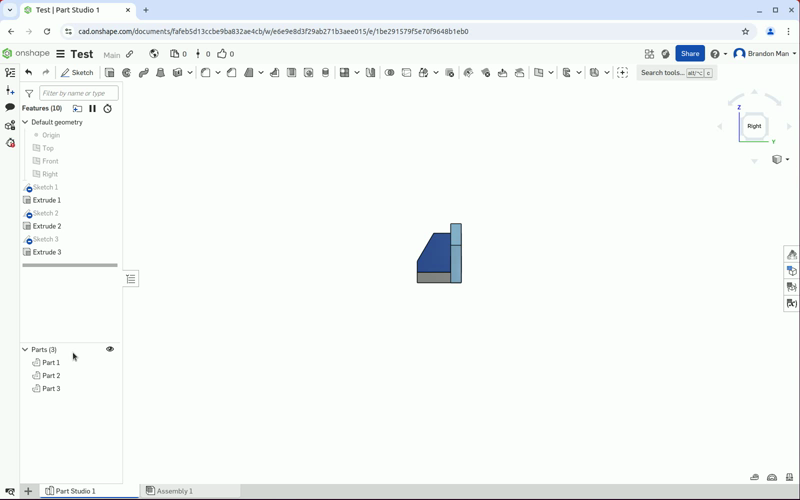
key(shift+p)
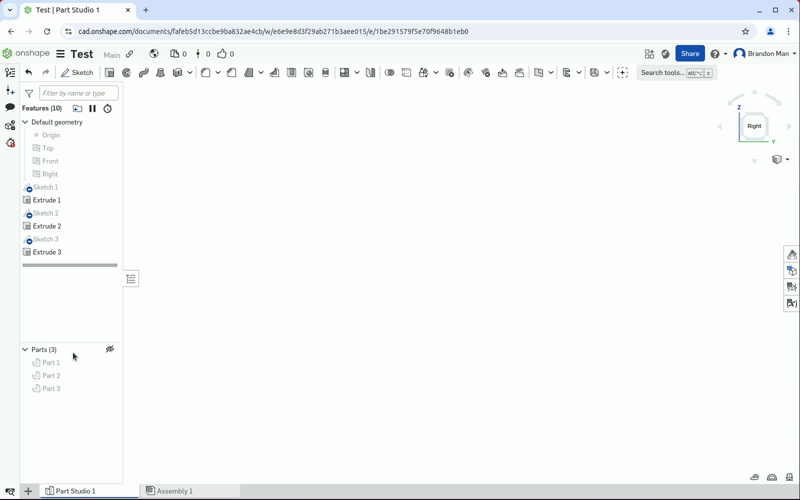
key(space)
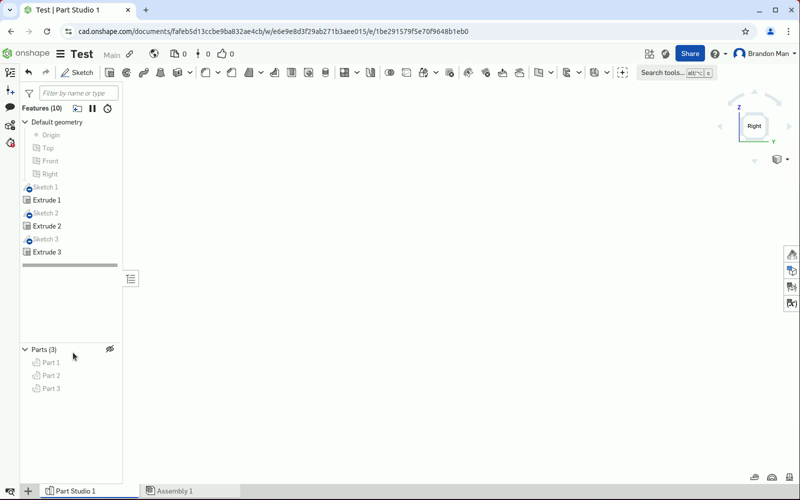
key_down(shift)
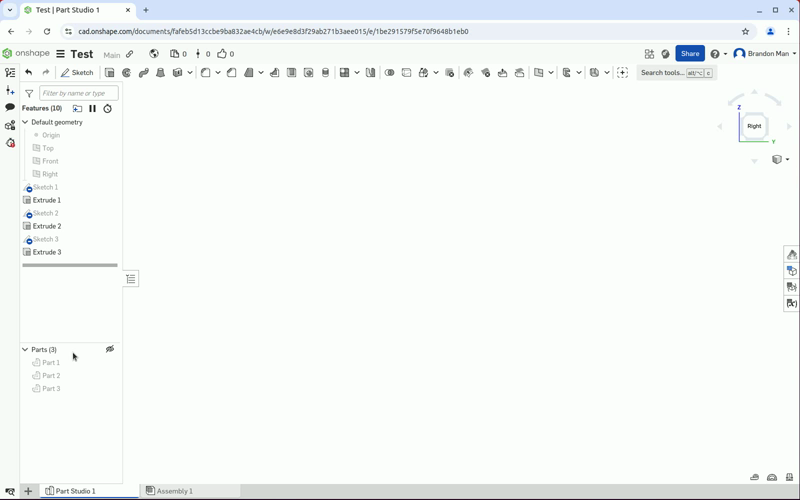
key(right)
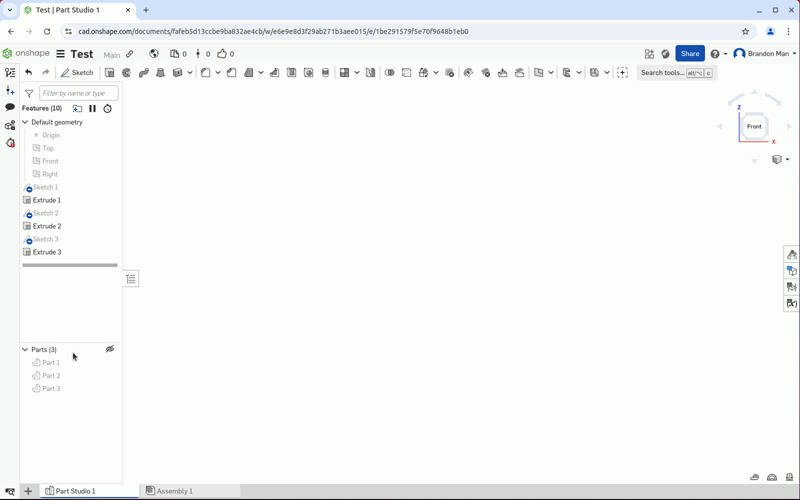
key_up(shift)
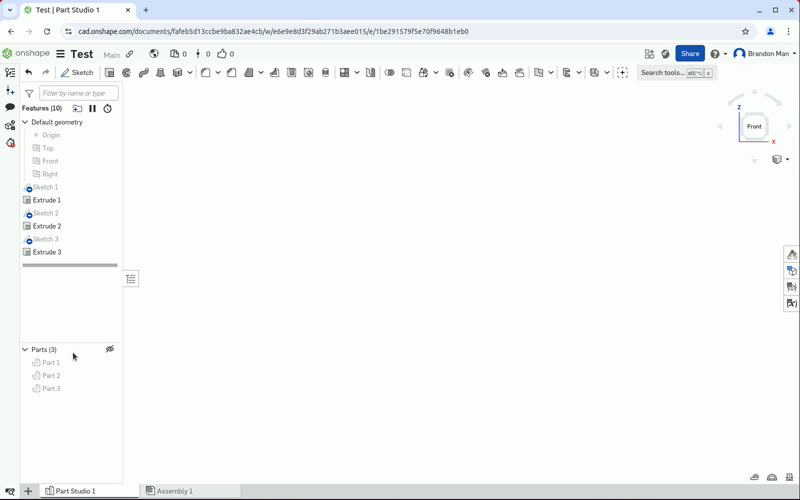
key(space)
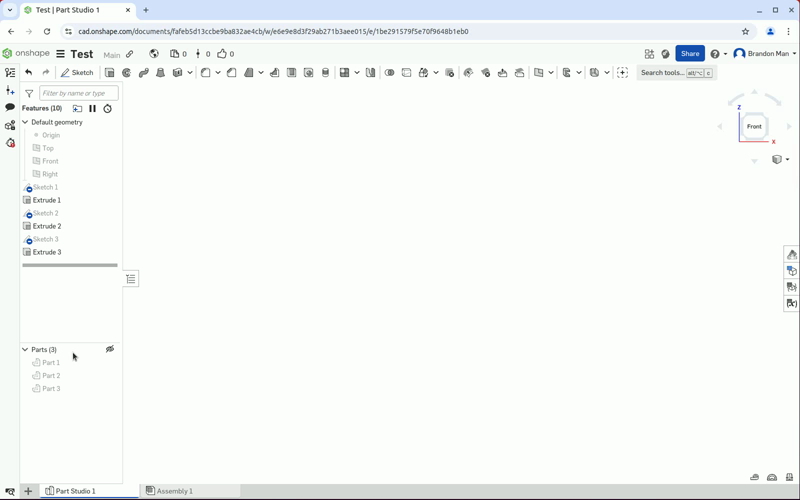
key_down(shift)
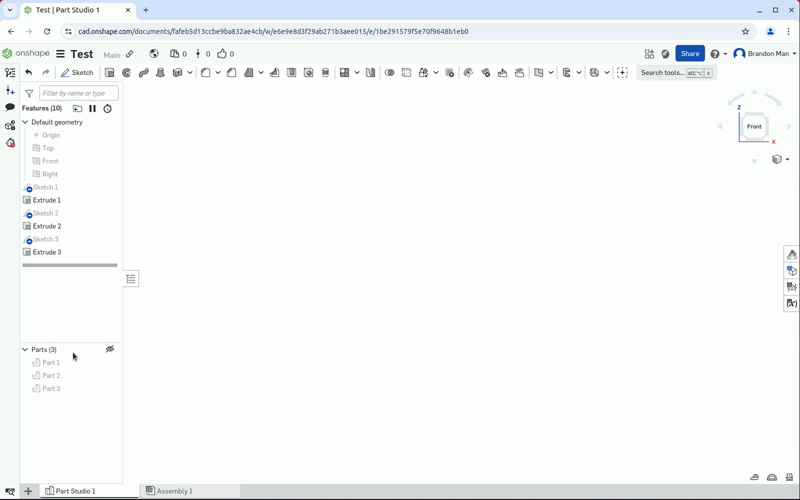
key(down)
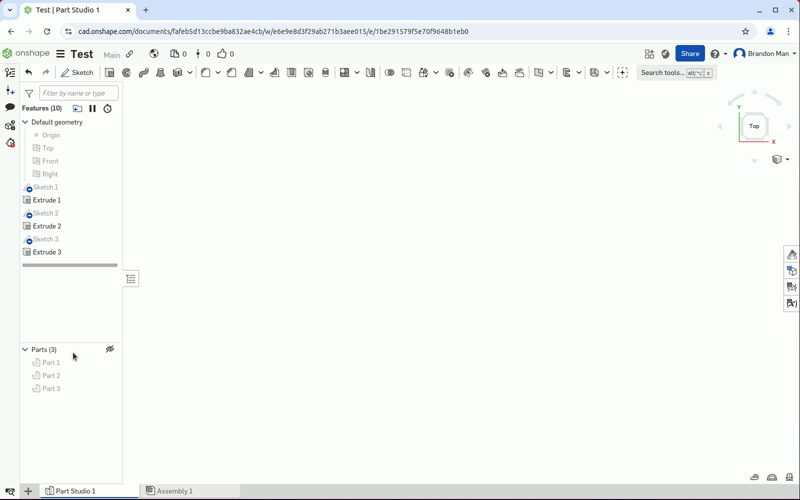
key_up(shift)
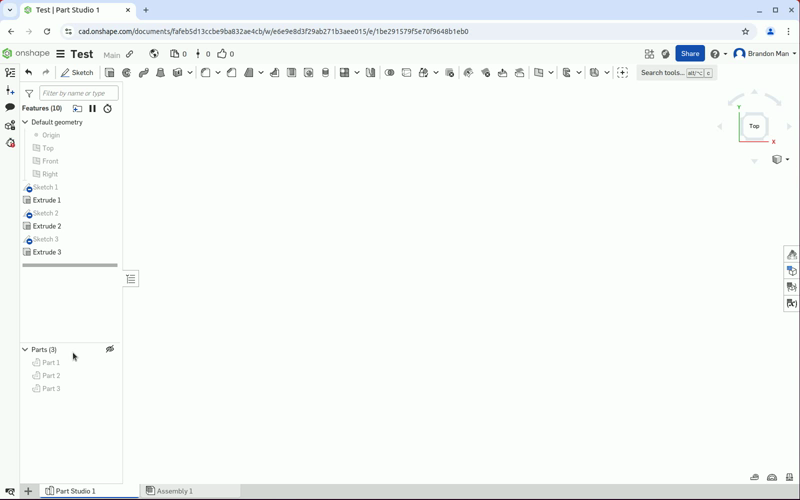
mouse_move(73, 352)
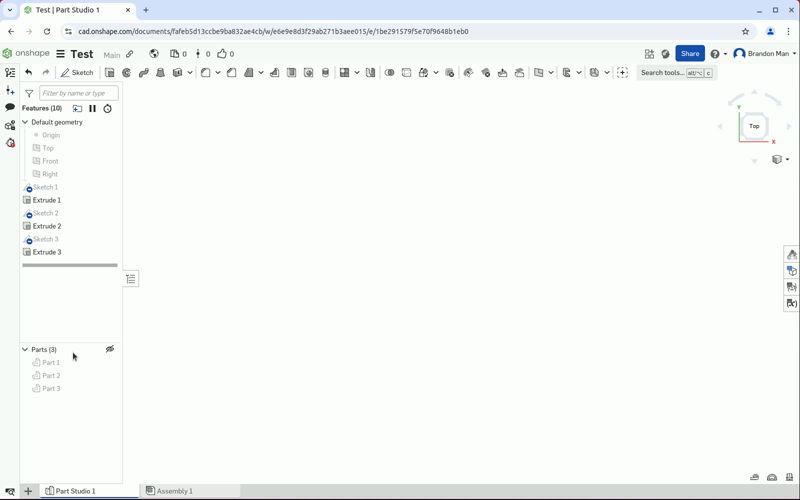
key(shift+y)
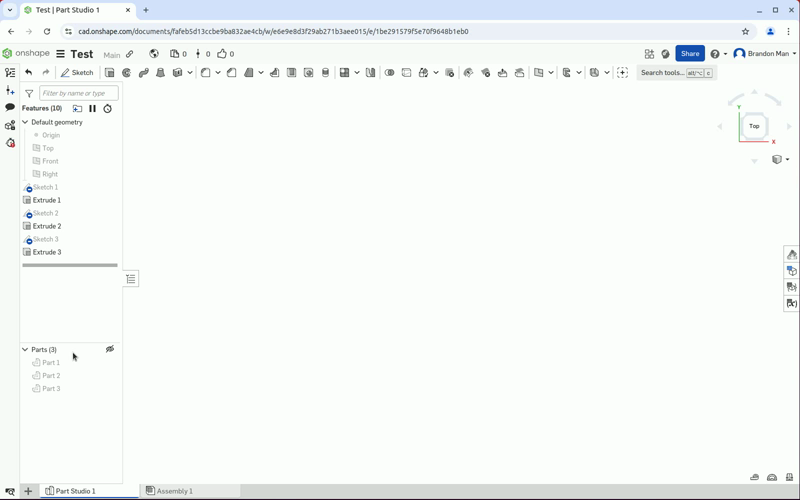
key(shift+s)
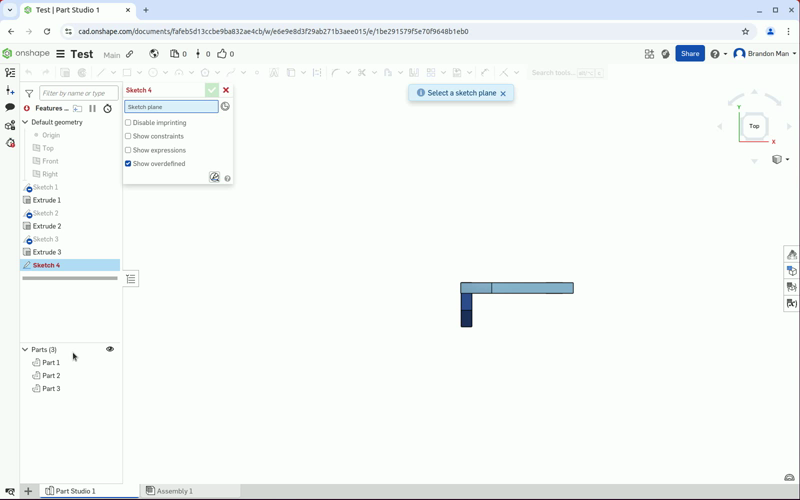
mouse_move(73, 150)
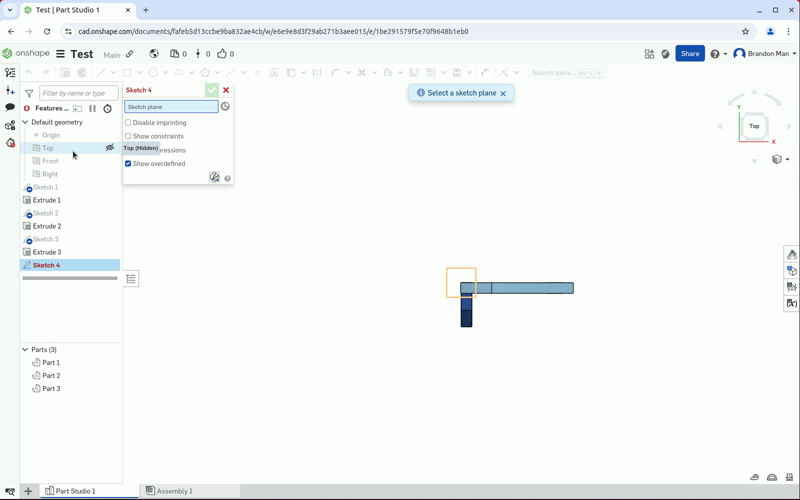
click(73, 150)
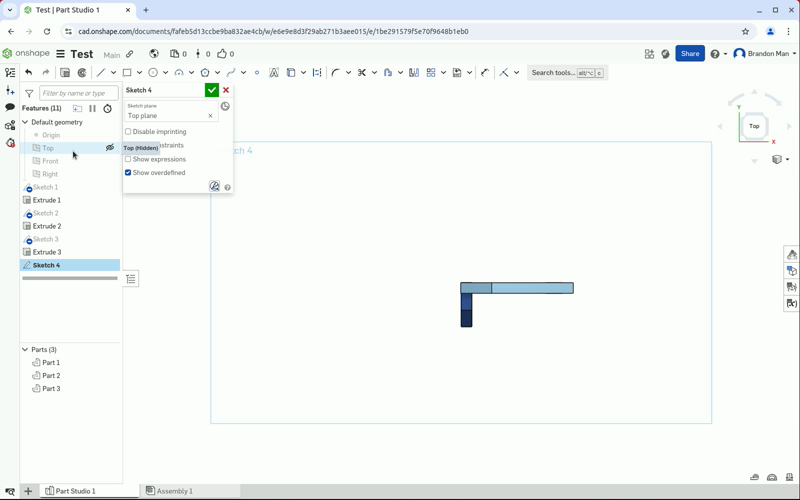
mouse_move(73, 352)
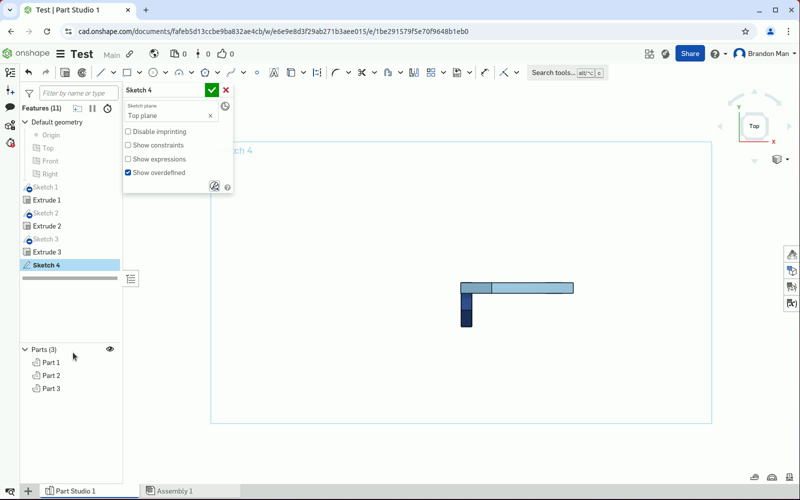
key(y)
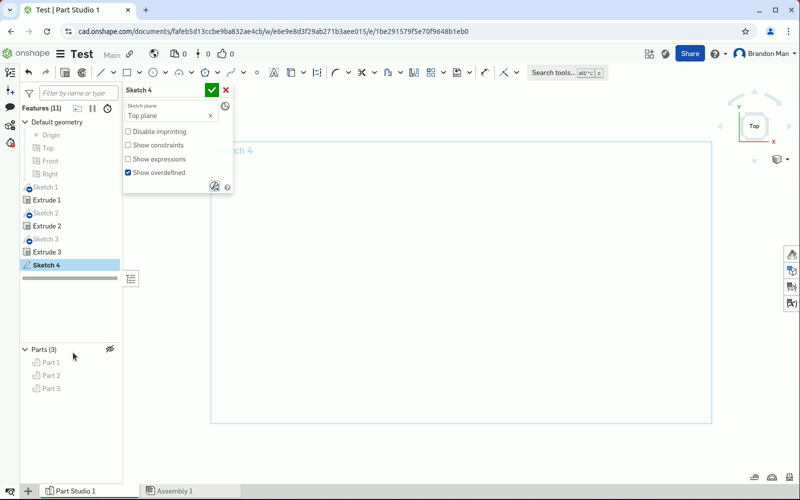
key(l)
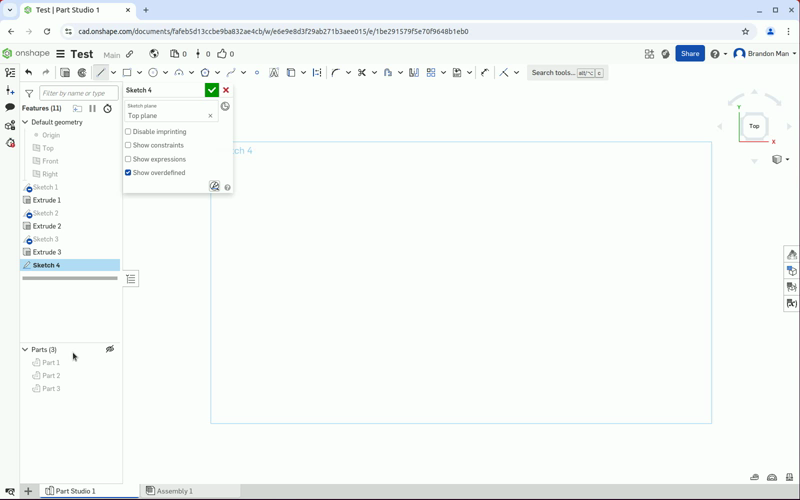
key_down(shift)
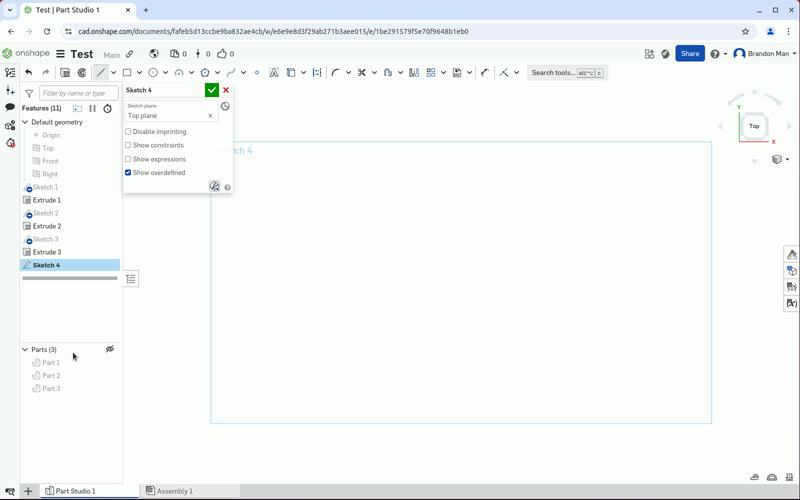
mouse_move(460, 326)
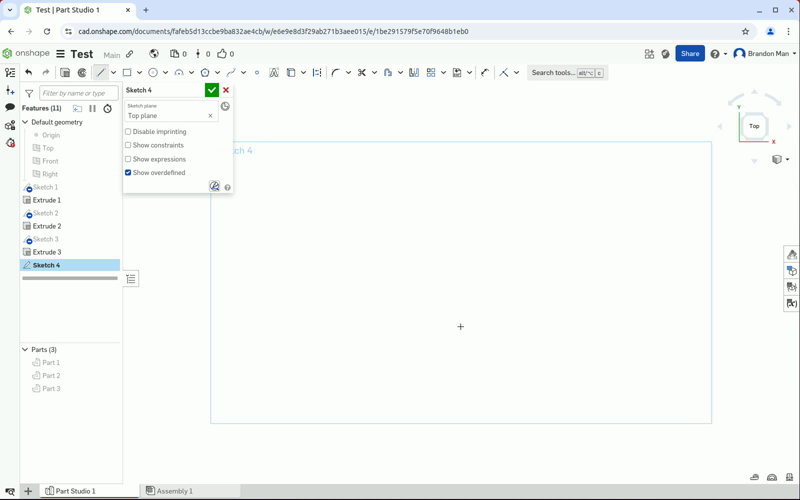
click(460, 326)
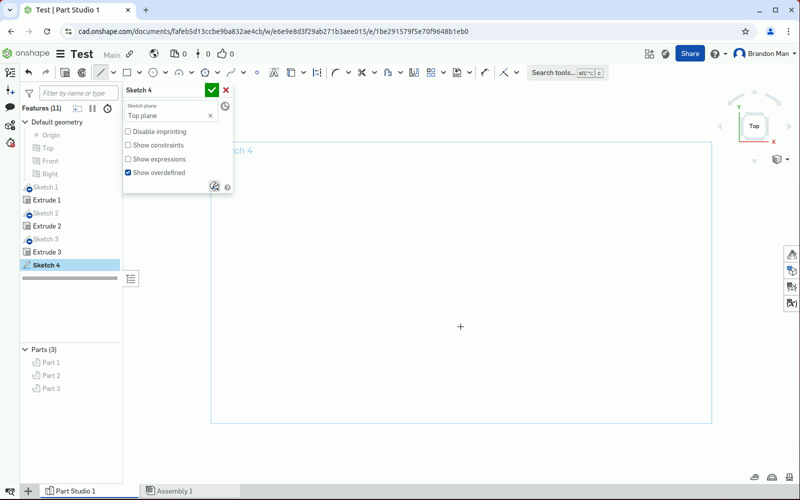
key_up(shift)
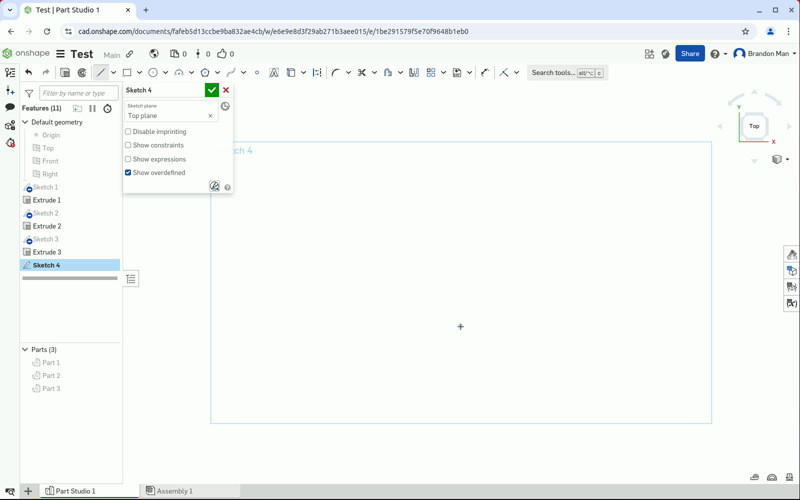
key_down(shift)
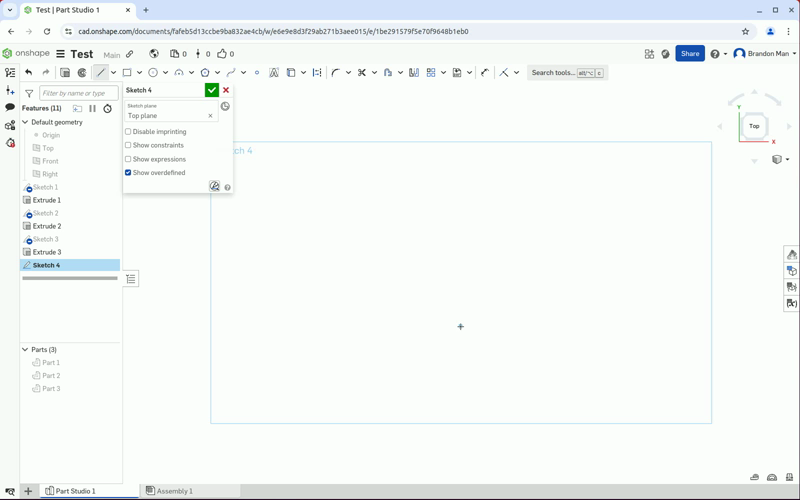
mouse_move(490, 326)
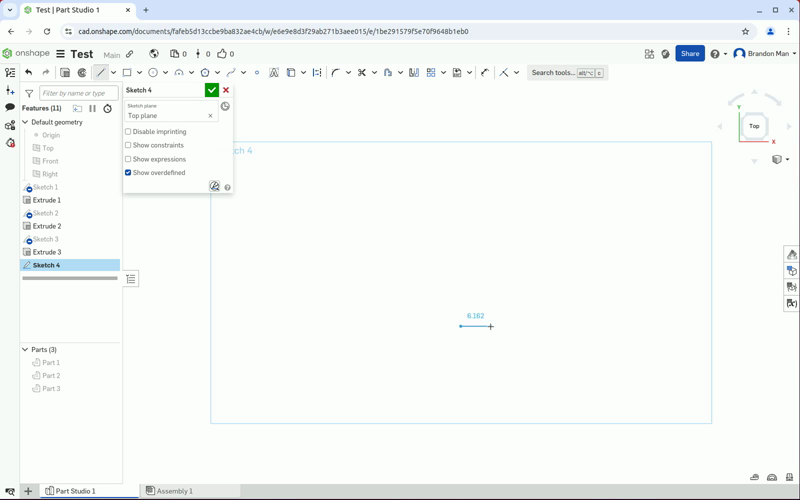
mouse_move(471, 326)
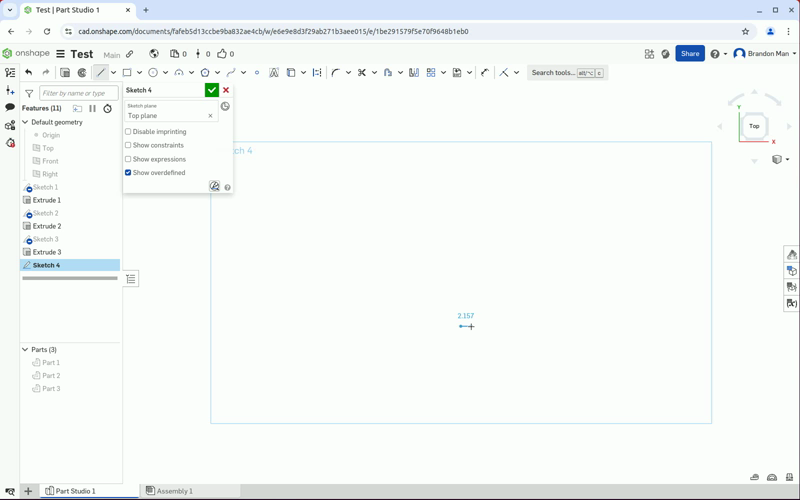
click(471, 326)
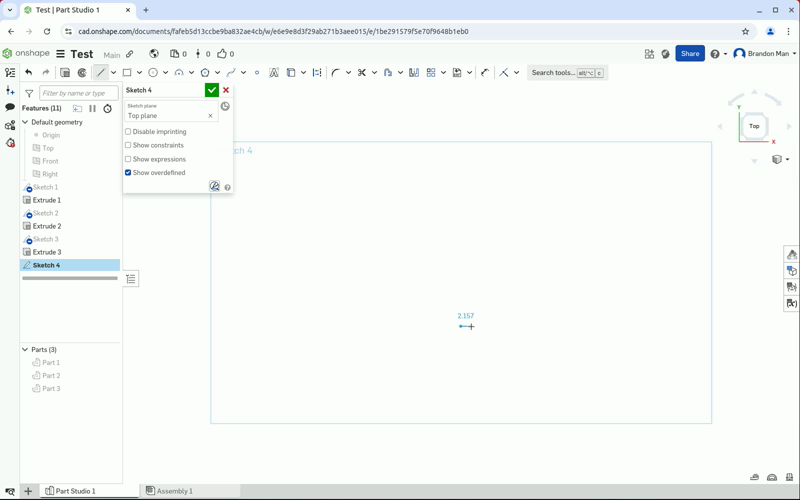
key_up(shift)
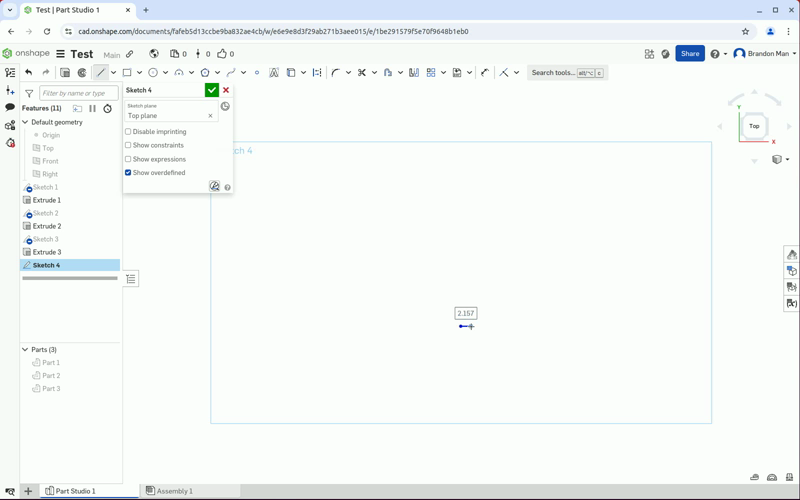
key_down(shift)
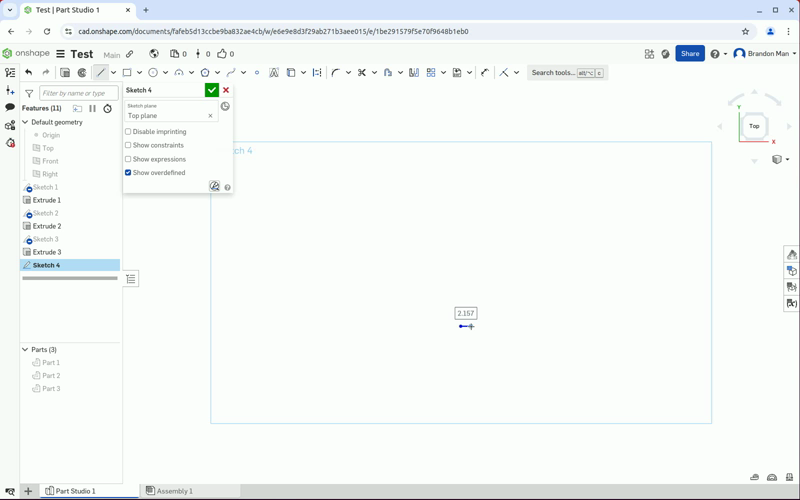
mouse_move(523, 293)
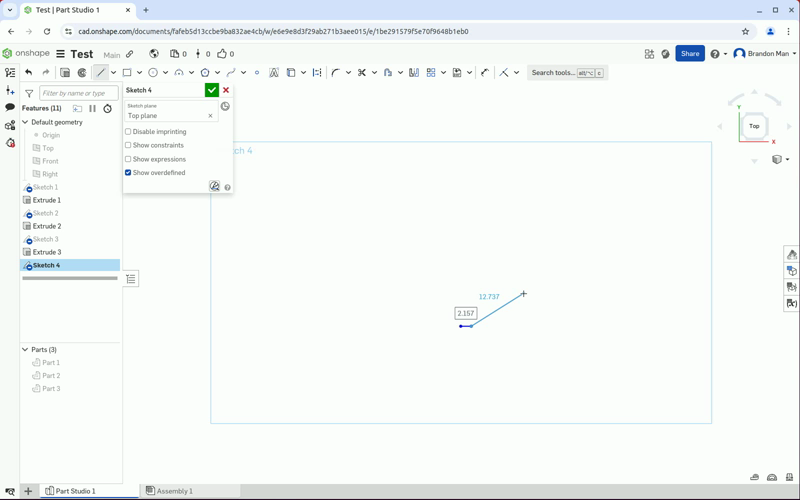
click(523, 293)
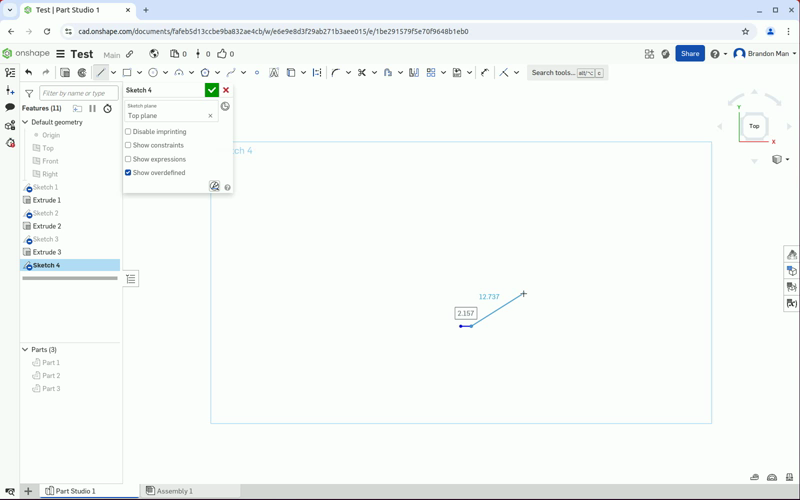
key_up(shift)
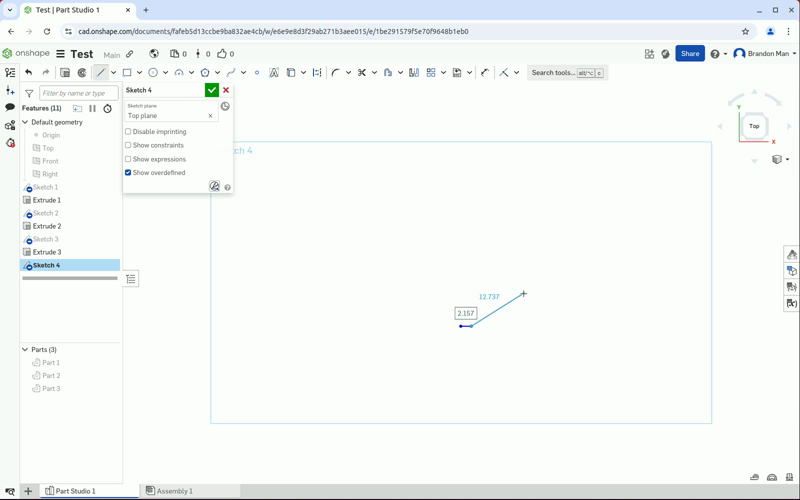
key_down(shift)
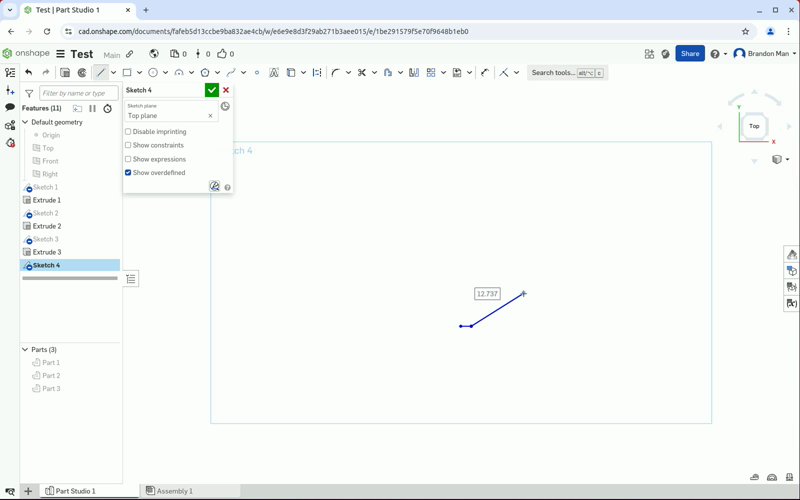
mouse_move(553, 293)
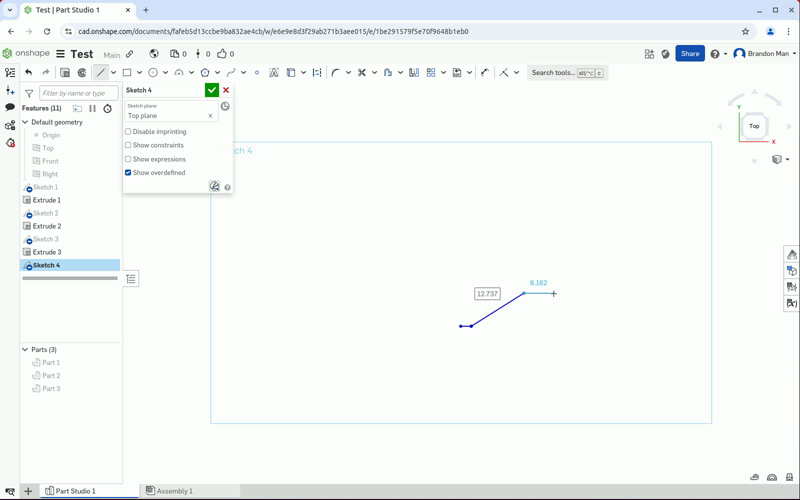
mouse_move(523, 282)
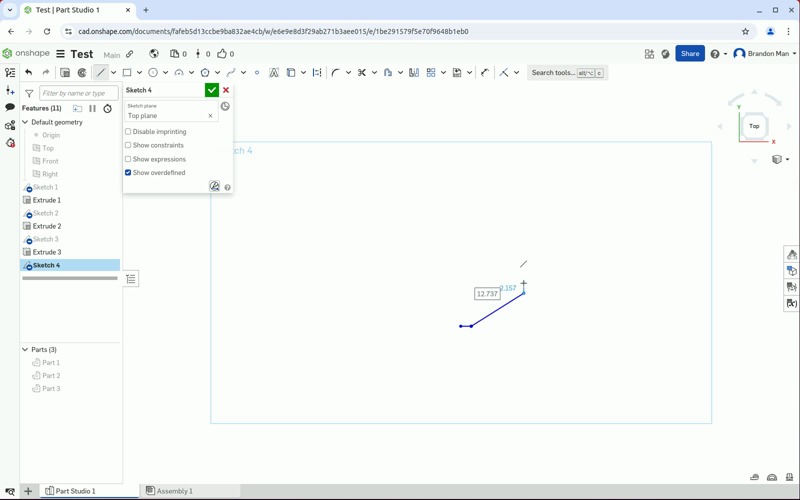
click(523, 282)
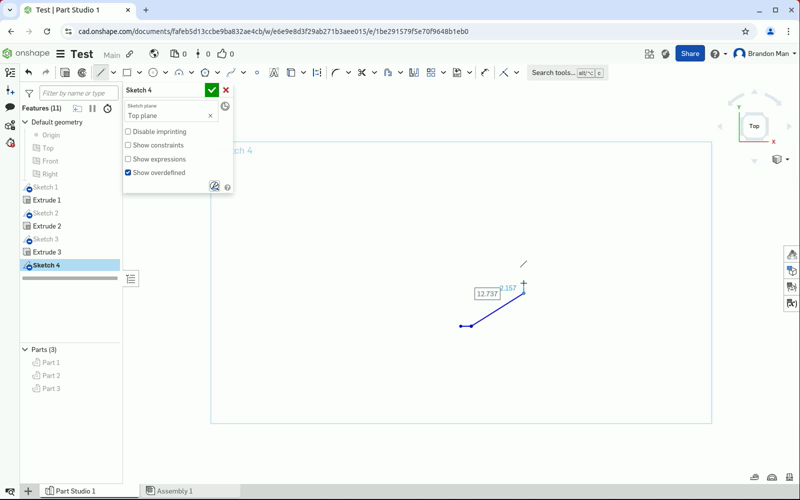
key_up(shift)
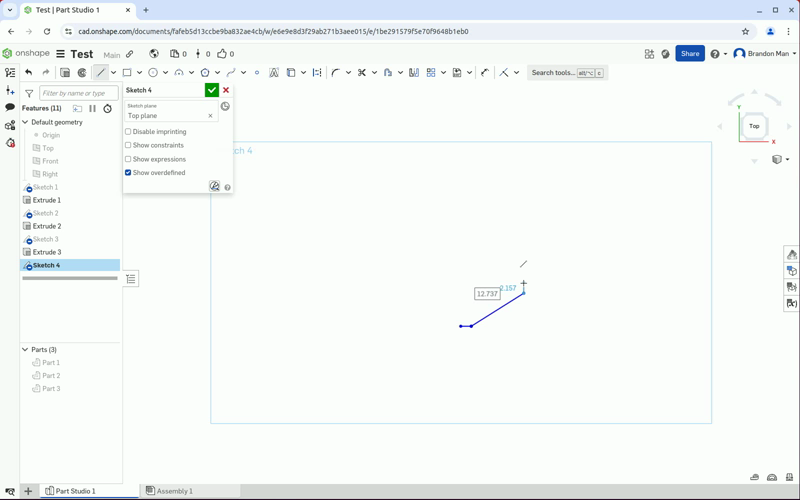
key_down(shift)
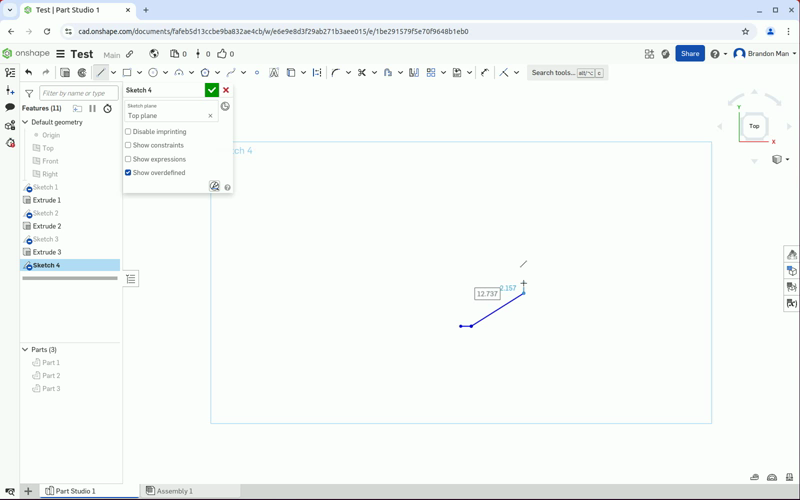
mouse_move(460, 282)
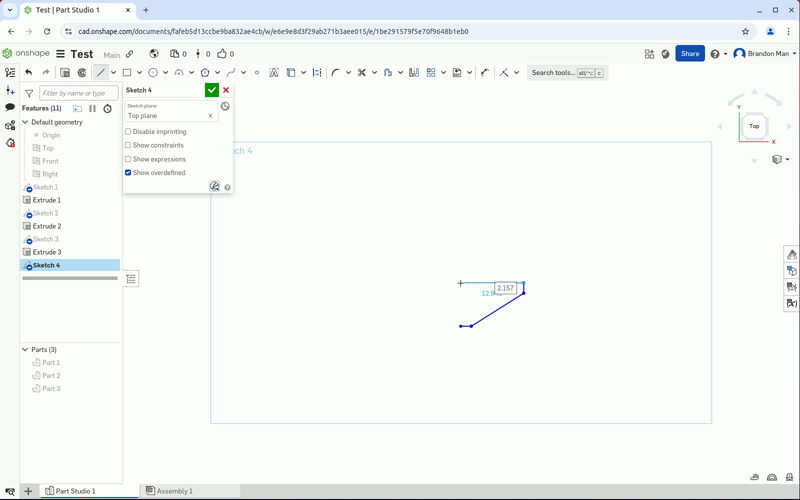
click(460, 282)
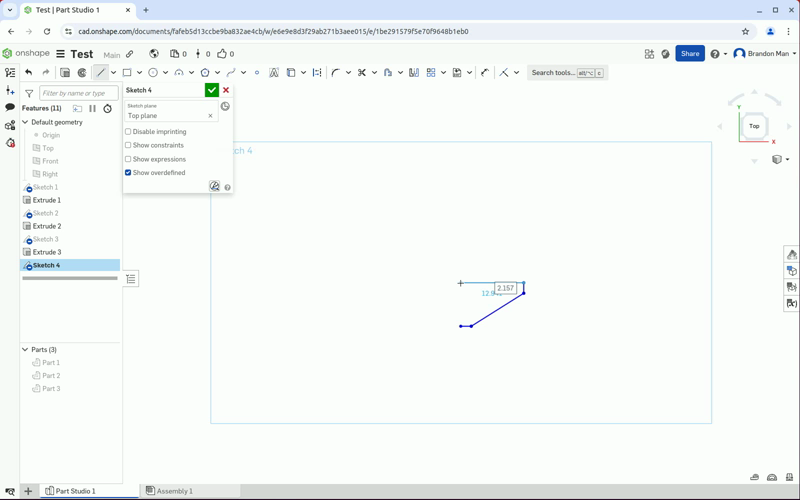
key_up(shift)
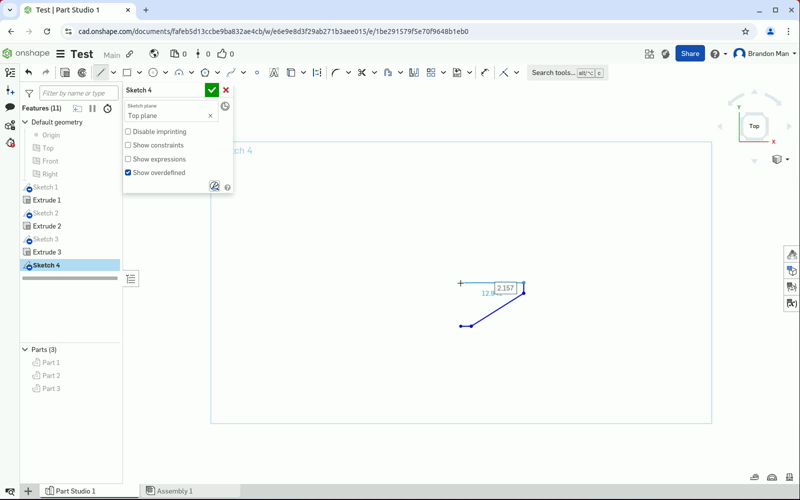
mouse_move(490, 282)
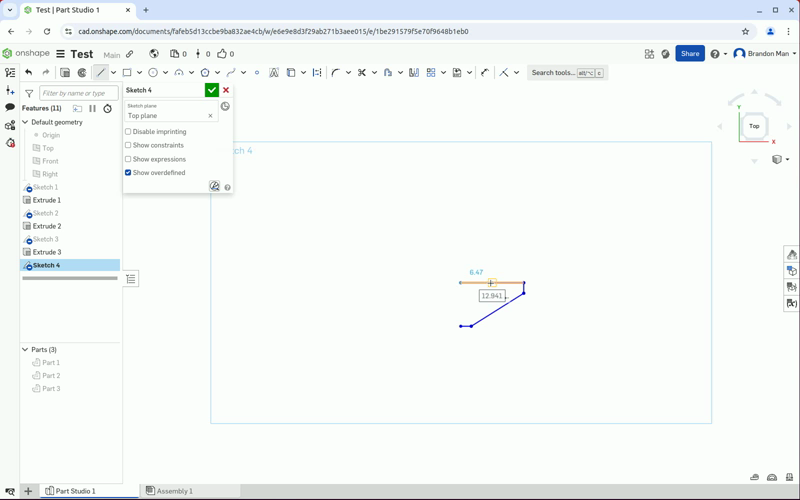
key_down(shift)
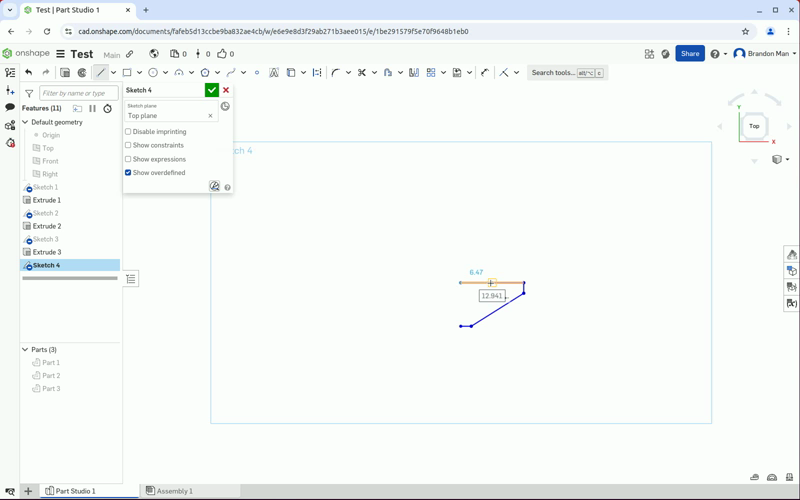
mouse_move(460, 326)
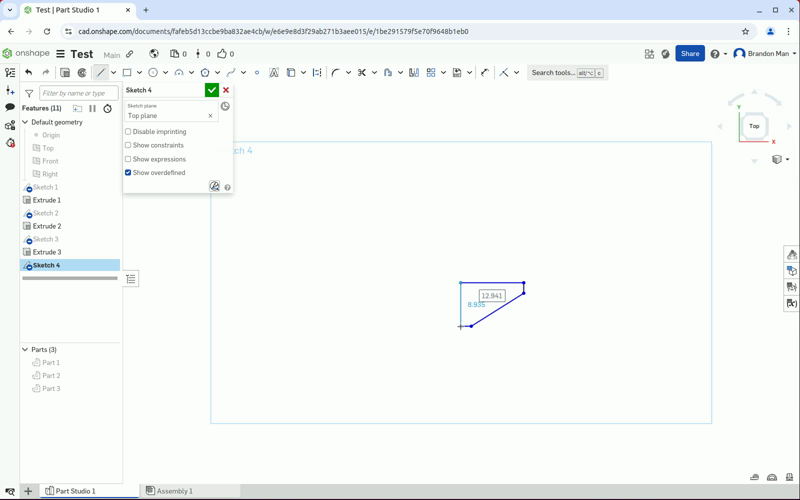
key_up(shift)
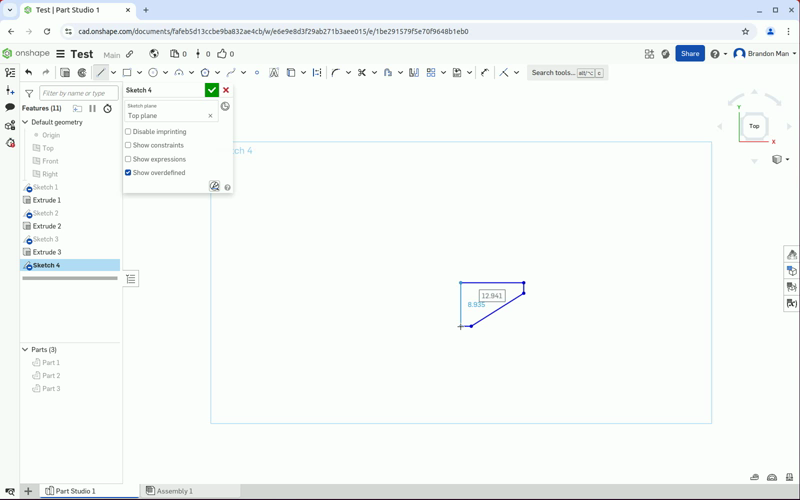
click(460, 326)
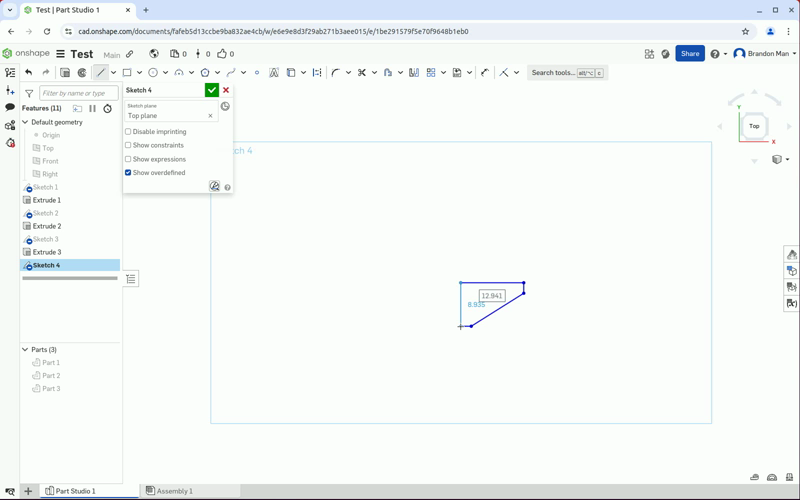
key(esc)
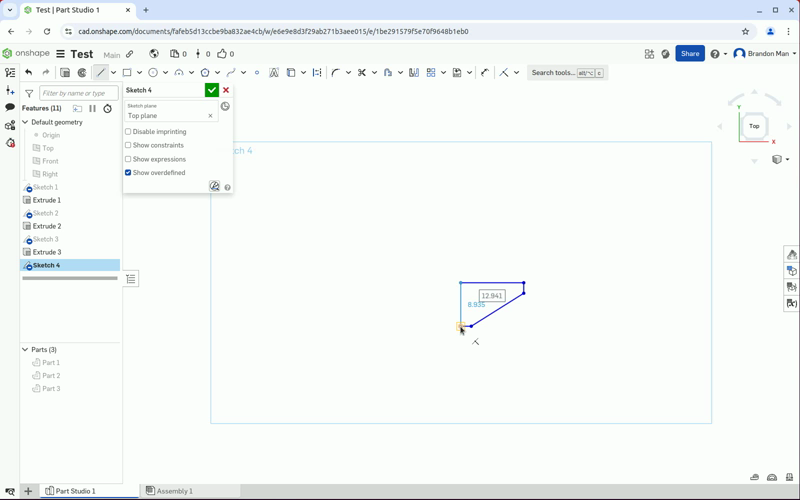
mouse_move(502, 304)
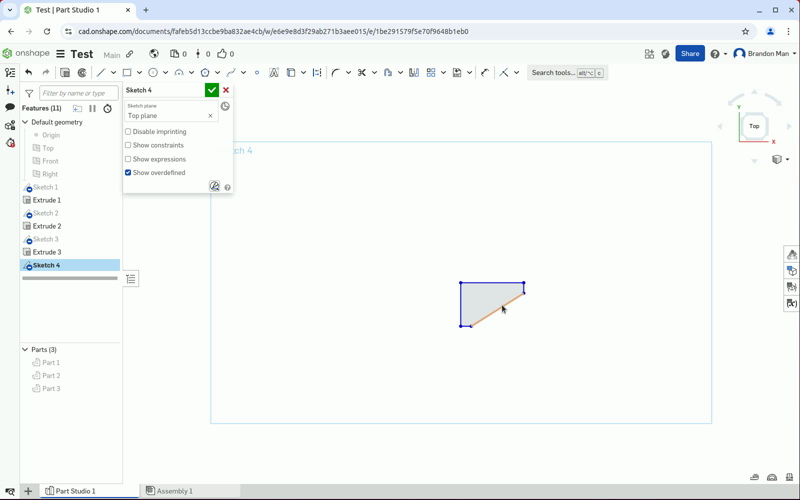
click(502, 304)
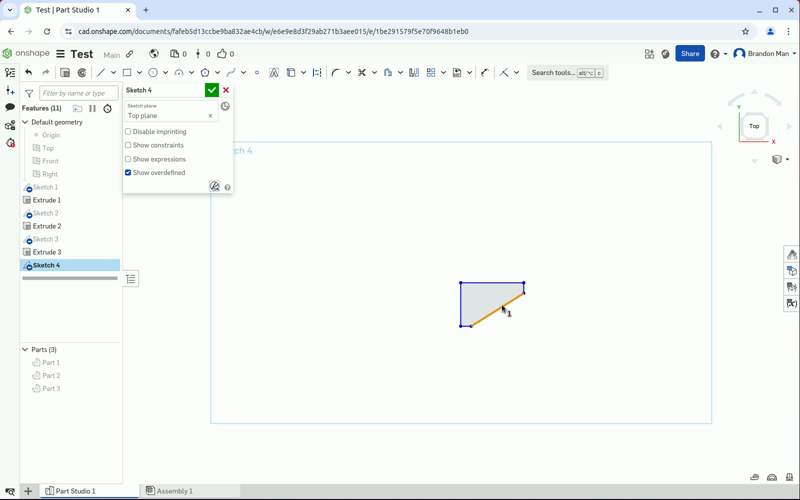
mouse_move(73, 352)
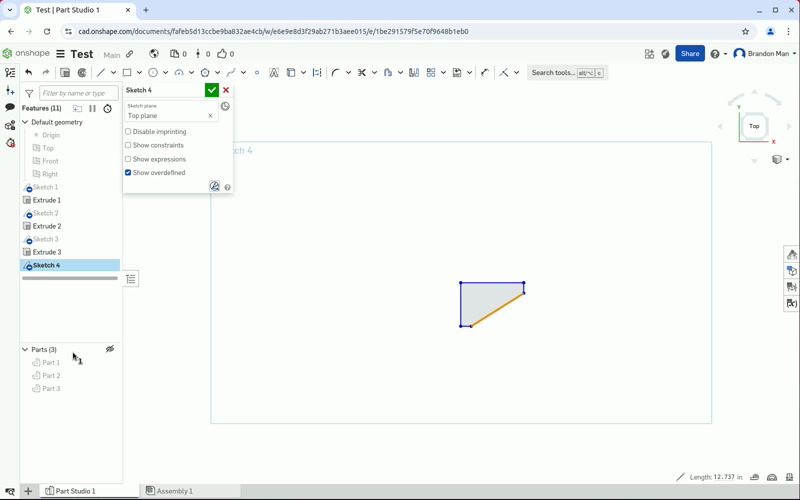
key(shift+y)
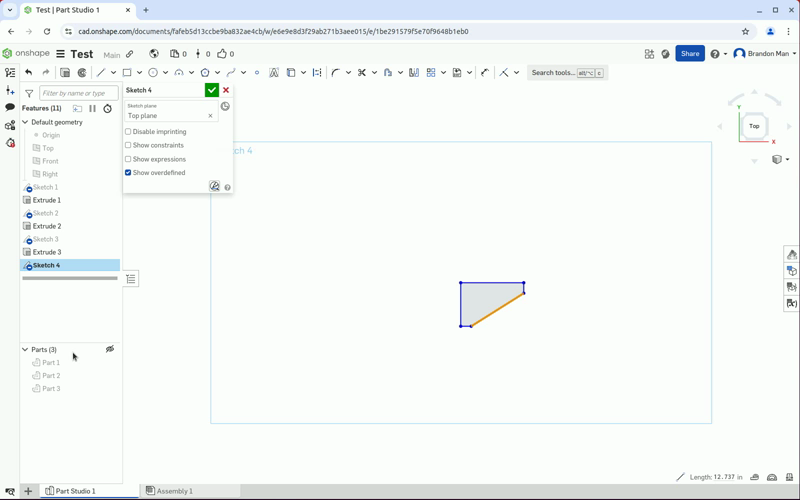
key(shift+e)
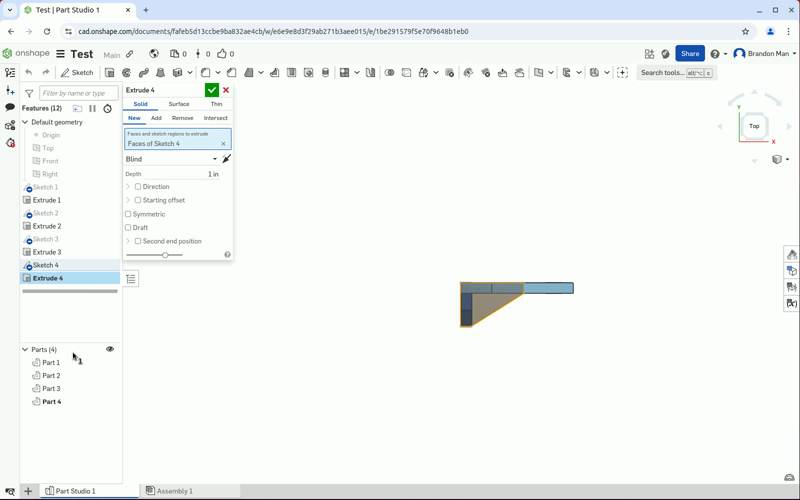
mouse_move(143, 106)
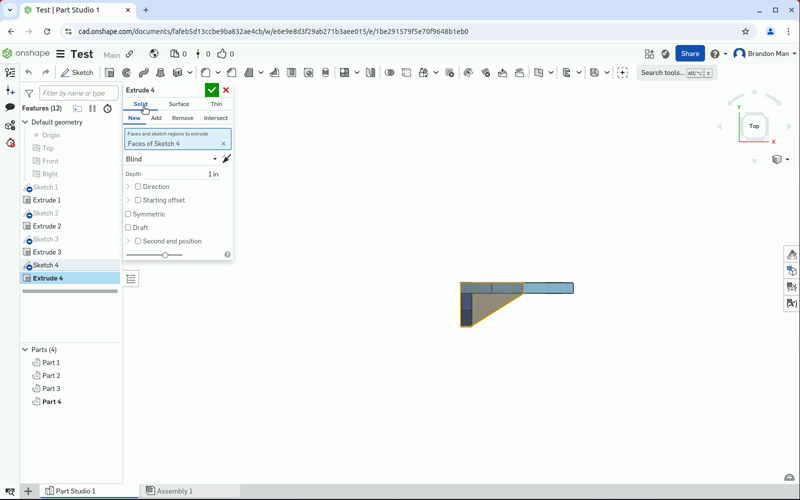
click(143, 106)
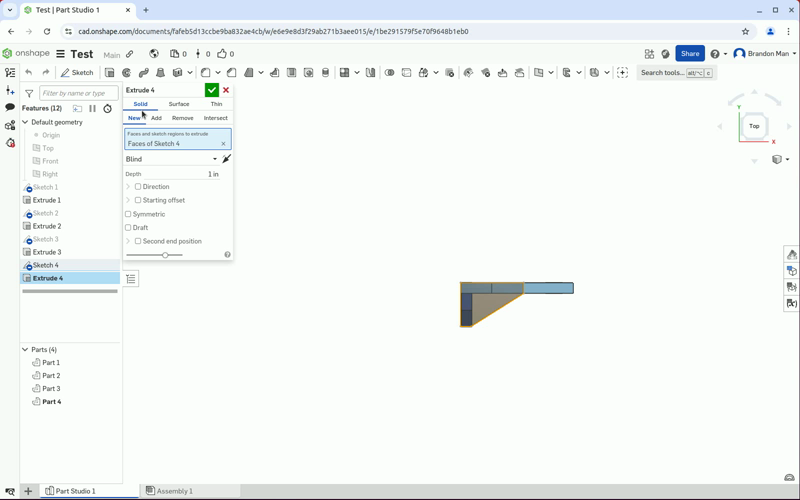
mouse_move(137, 120)
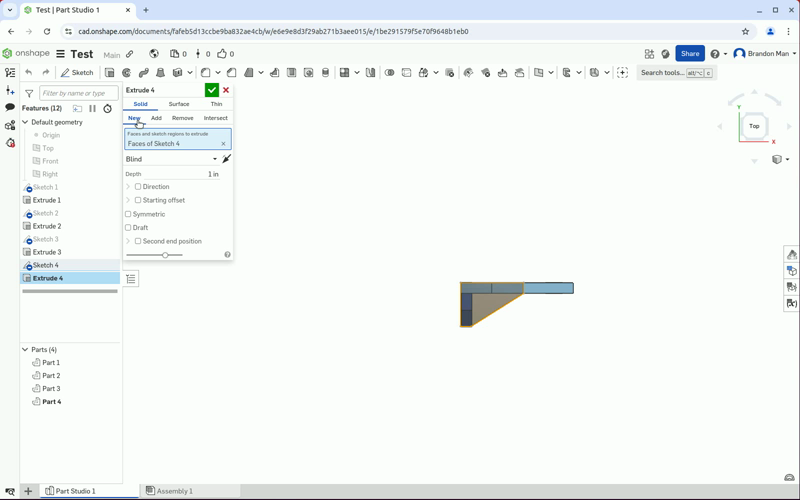
click(137, 120)
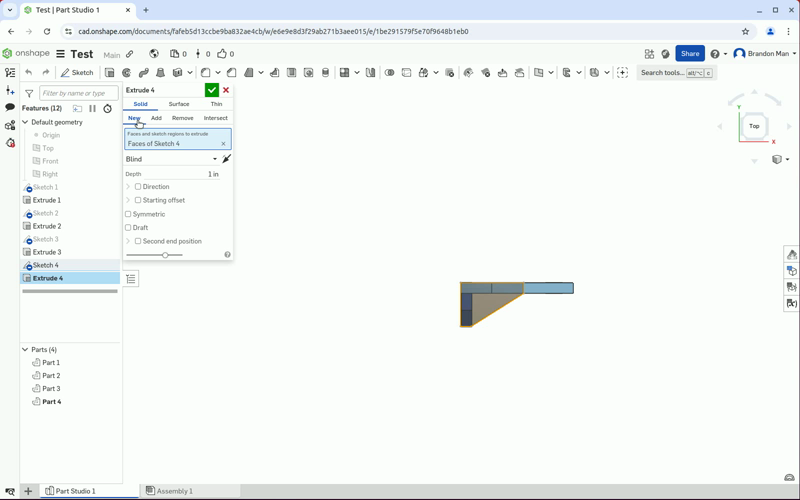
key(tab, 4)
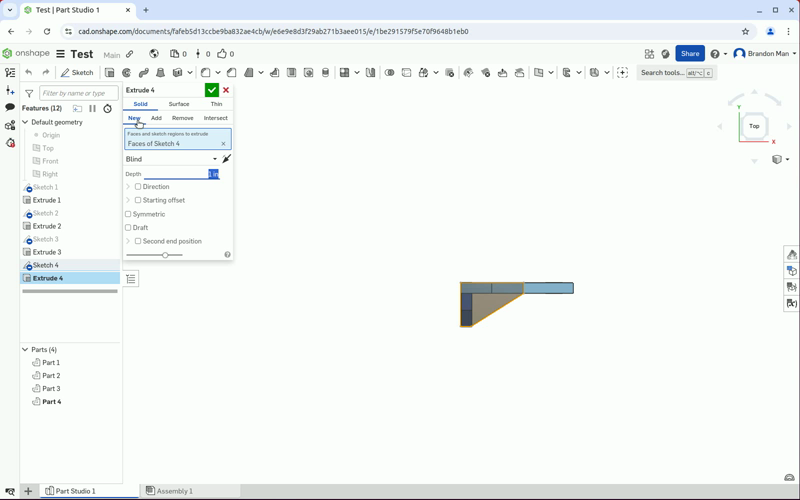
text(2.166)
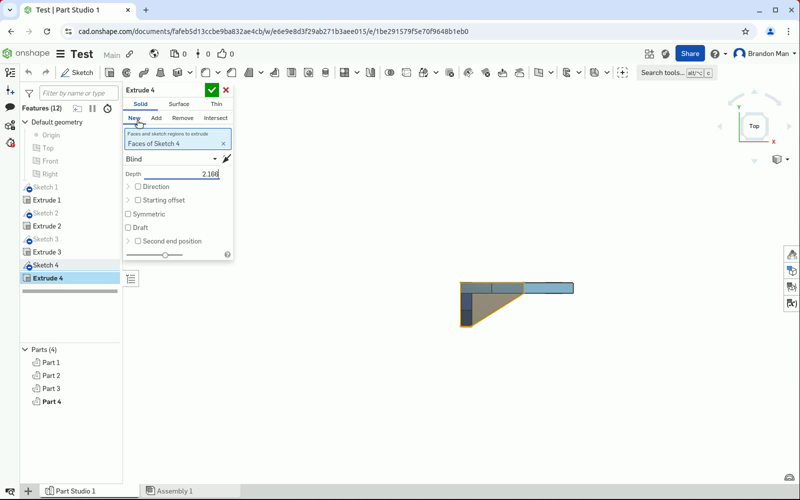
key(enter)
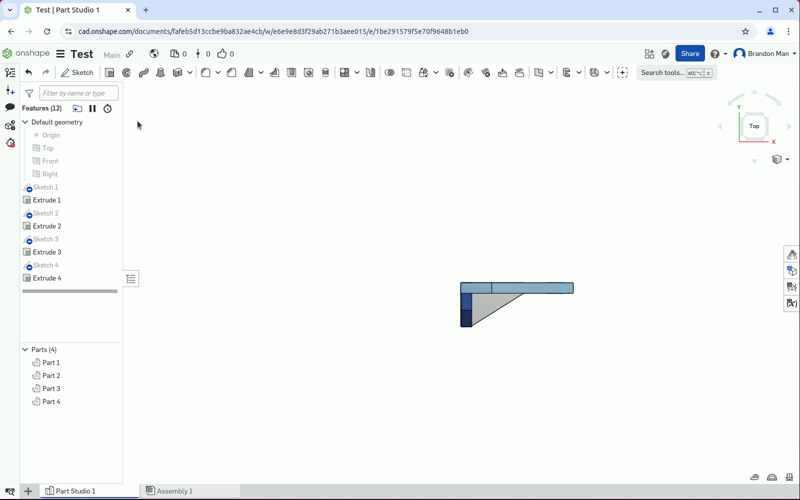
key(shift+h)
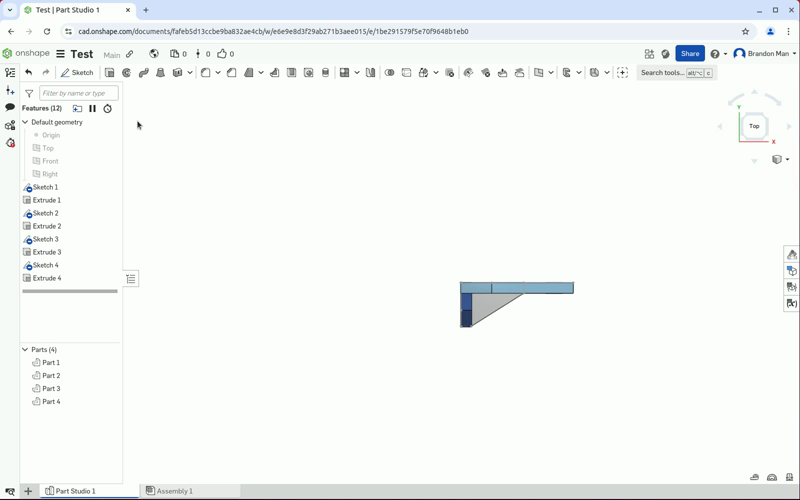
key(shift+h)
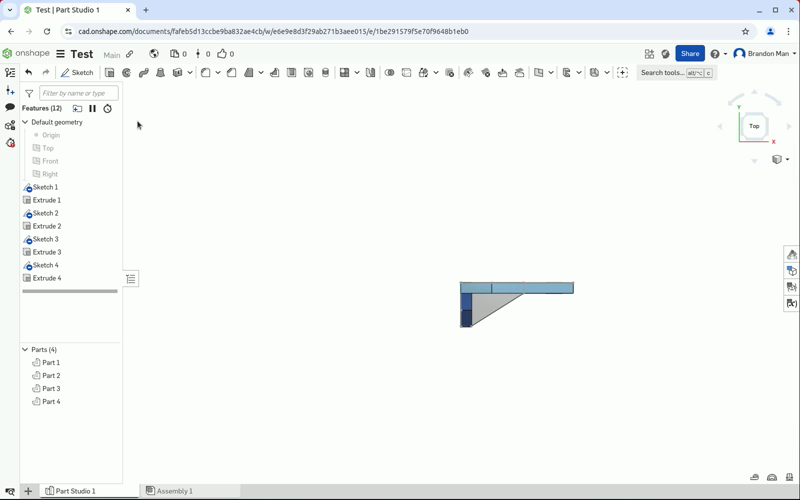
key(shift+7)
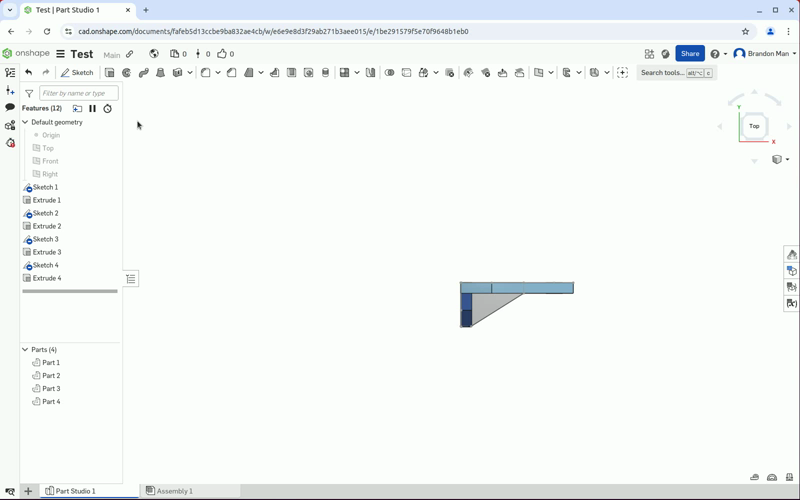
key(up, 3)
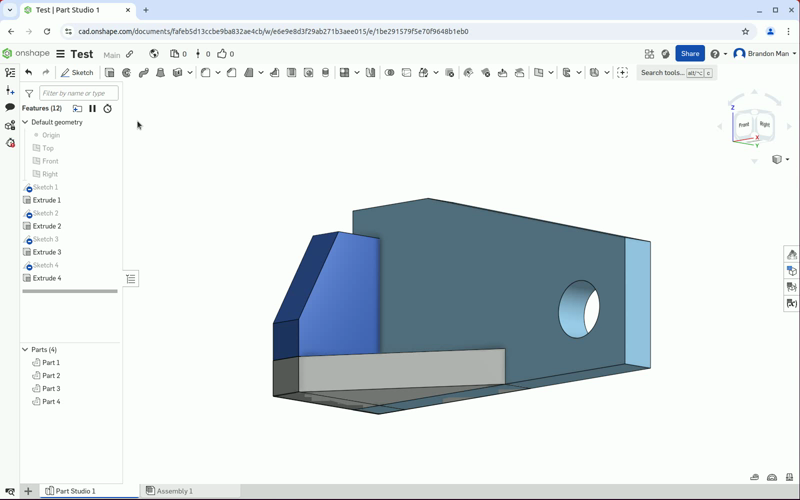
key(left, 3)
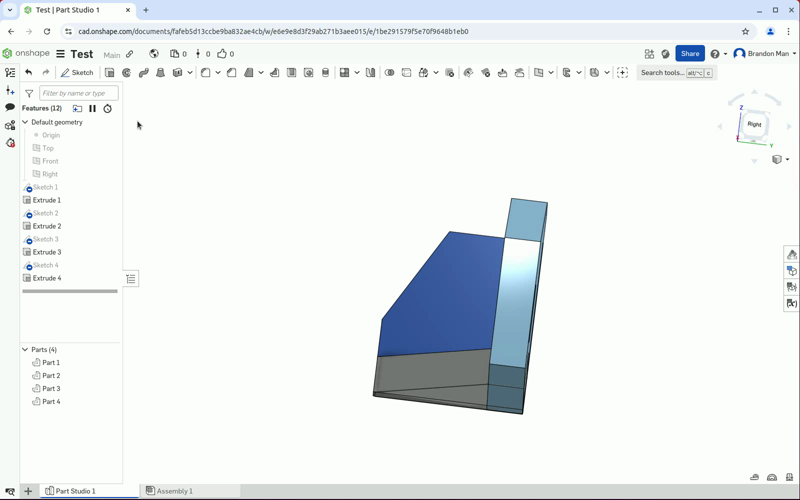
key(right, 3)
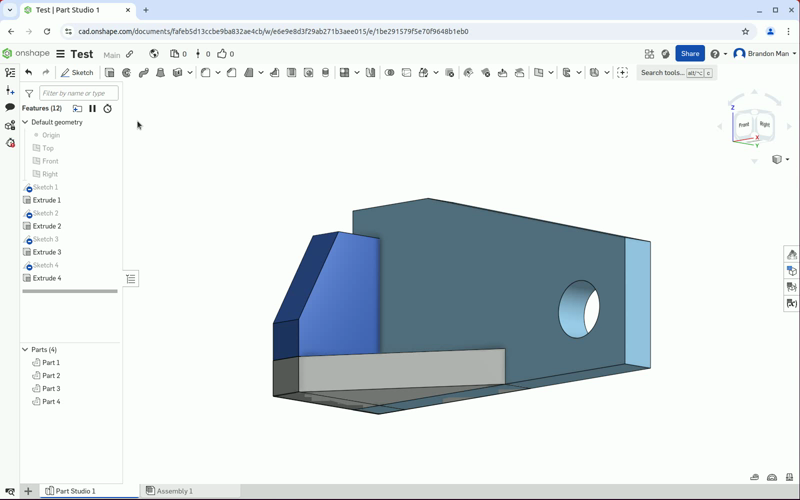
key(down, 3)
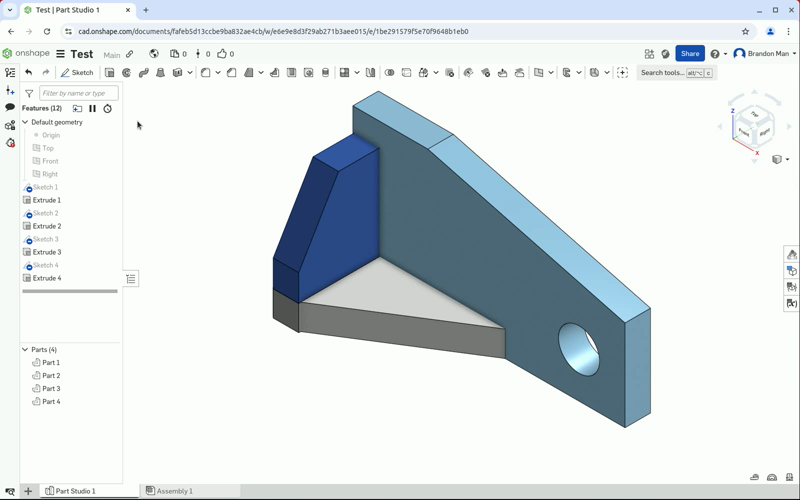
mouse_move(73, 189)
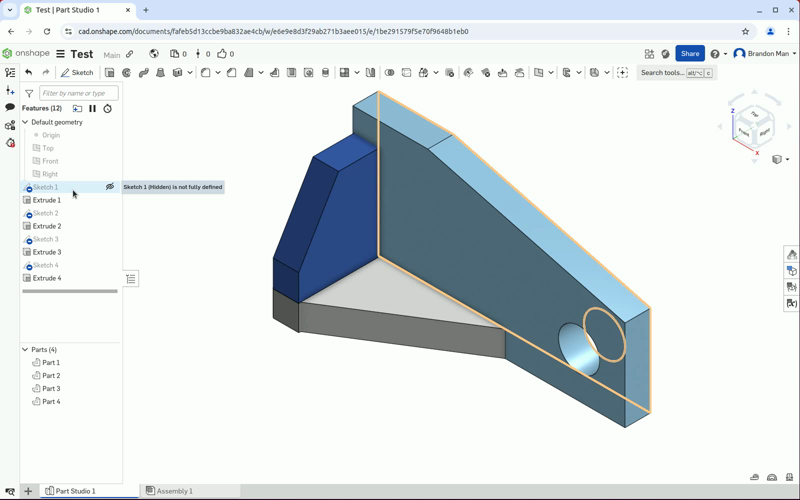
click(73, 189)